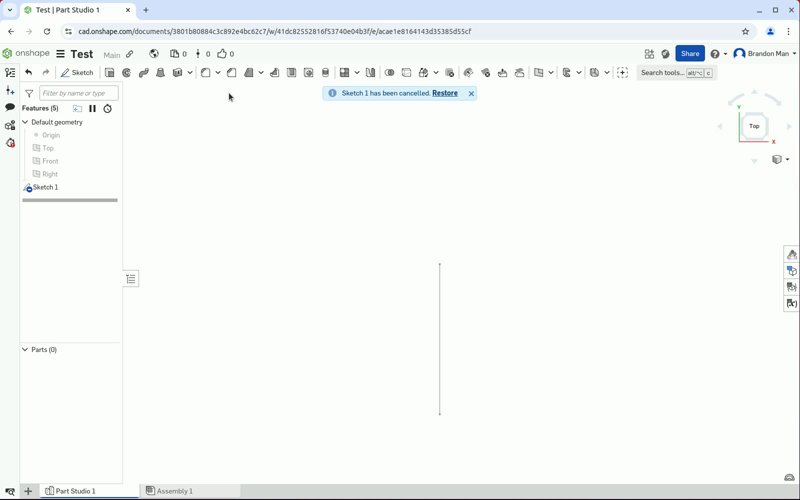
key(shift+h)
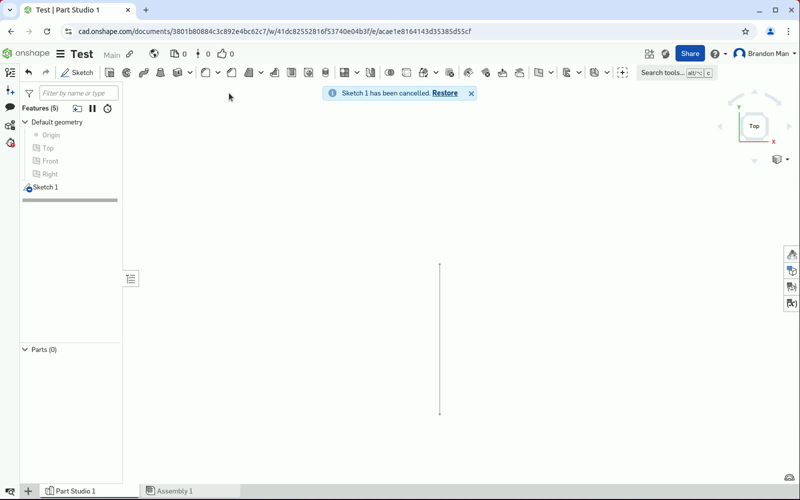
key(shift+s)
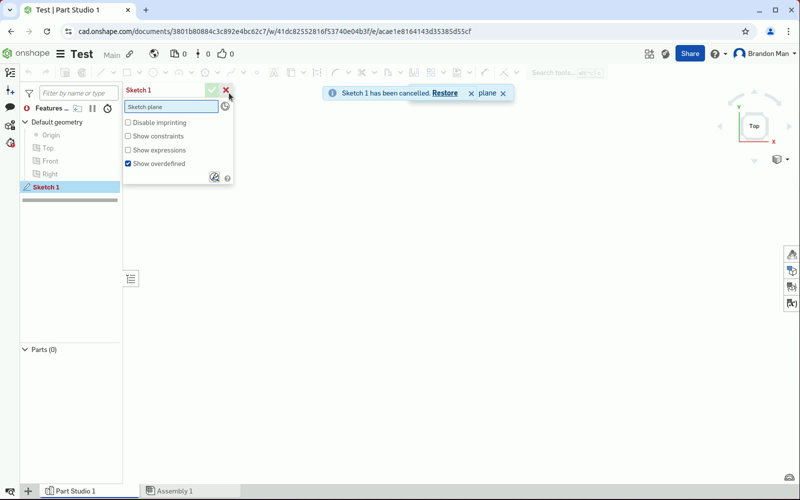
mouse_move(73, 150)
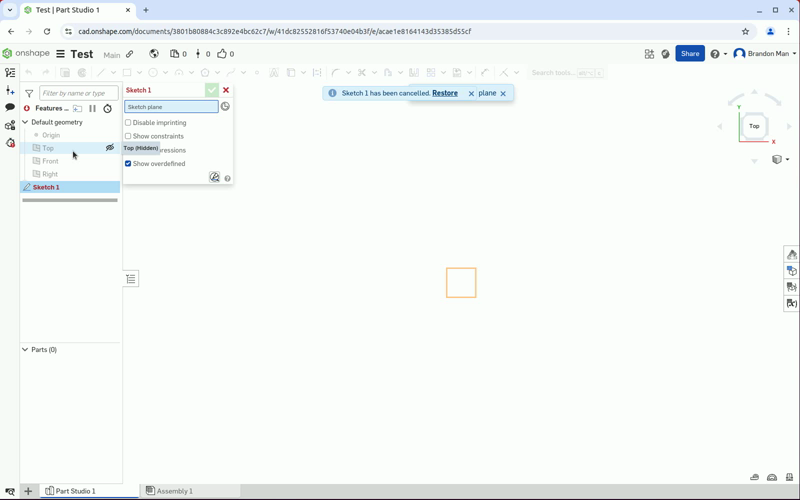
click(73, 150)
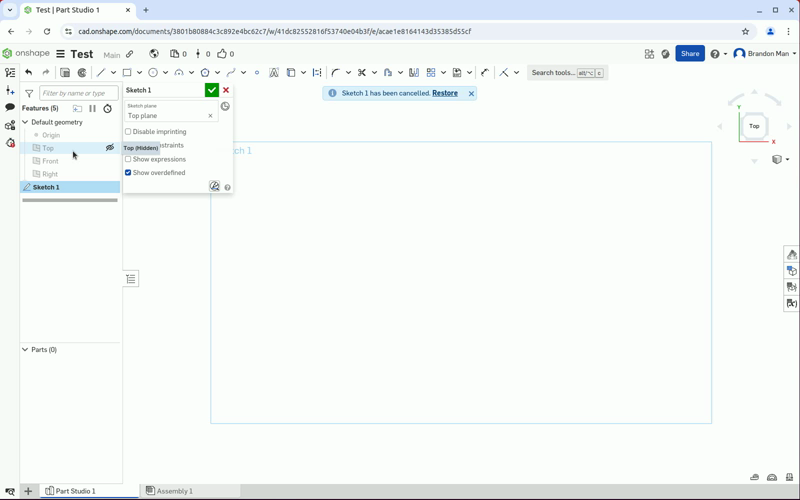
mouse_move(73, 352)
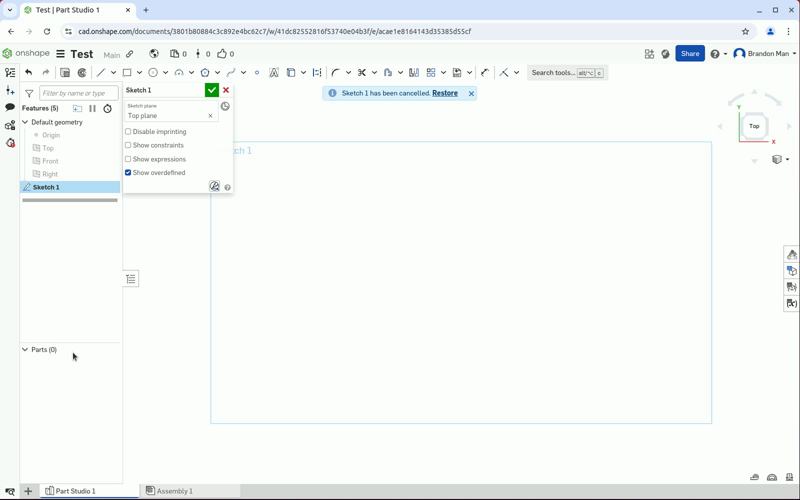
key(y)
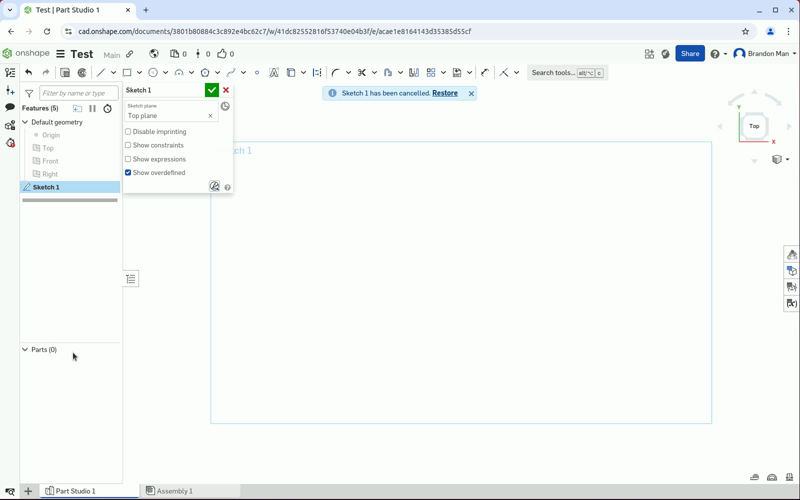
key(l)
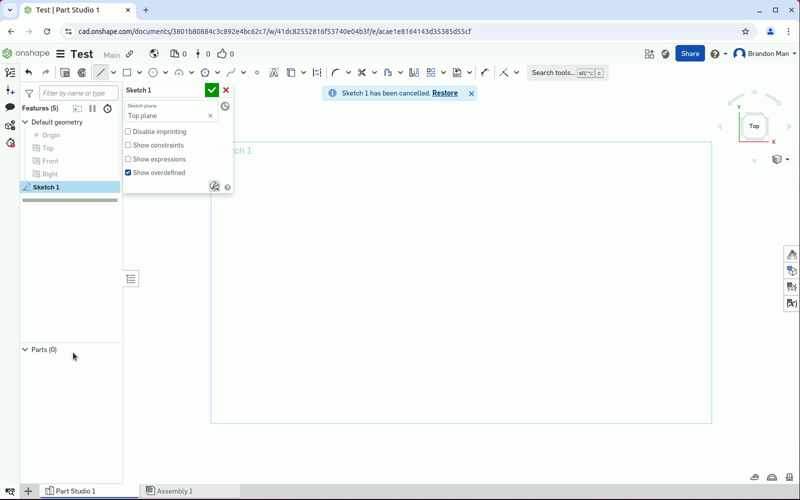
key_down(shift)
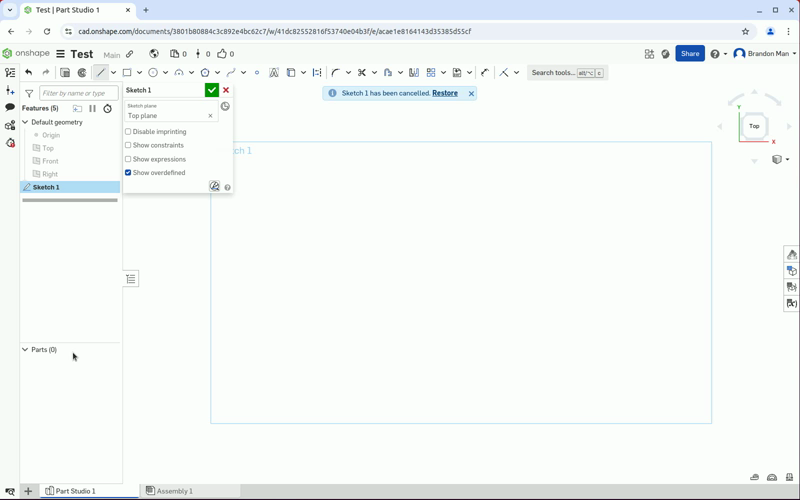
mouse_move(376, 339)
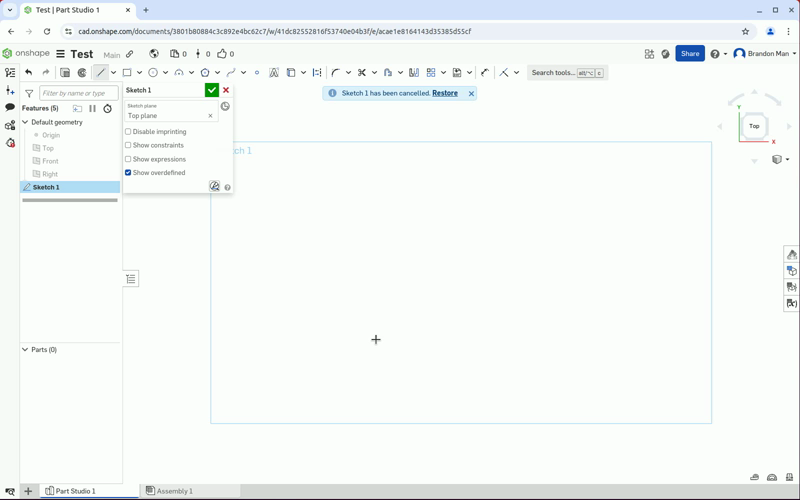
click(376, 339)
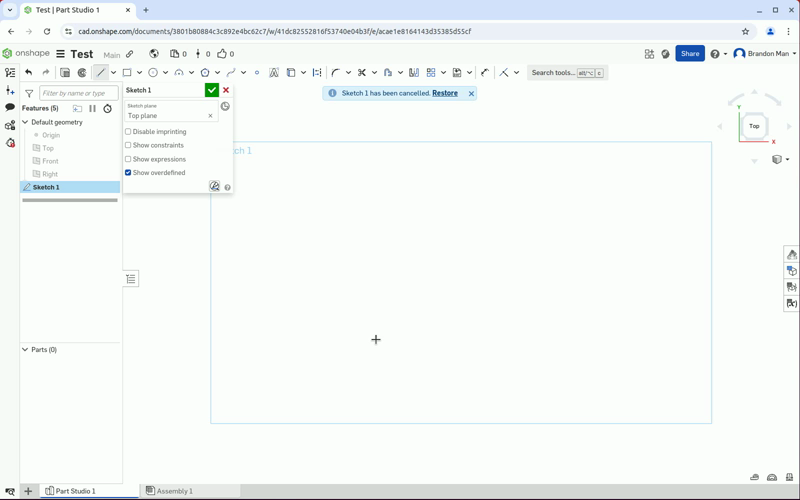
key_up(shift)
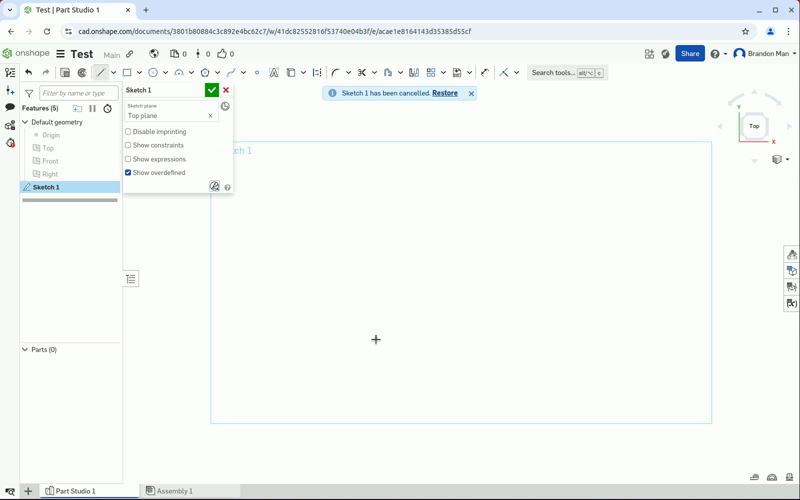
key_down(shift)
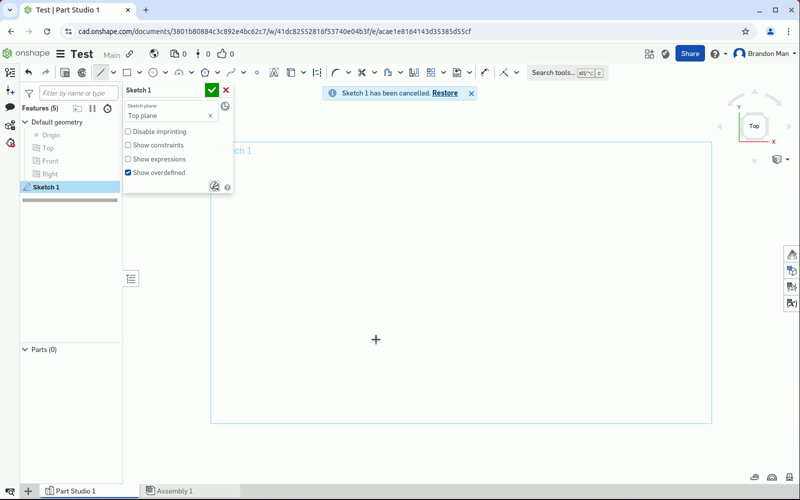
mouse_move(544, 339)
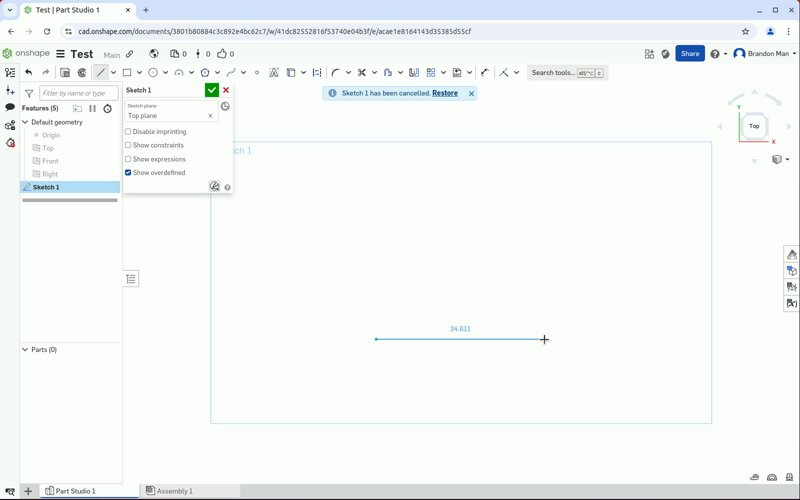
click(544, 339)
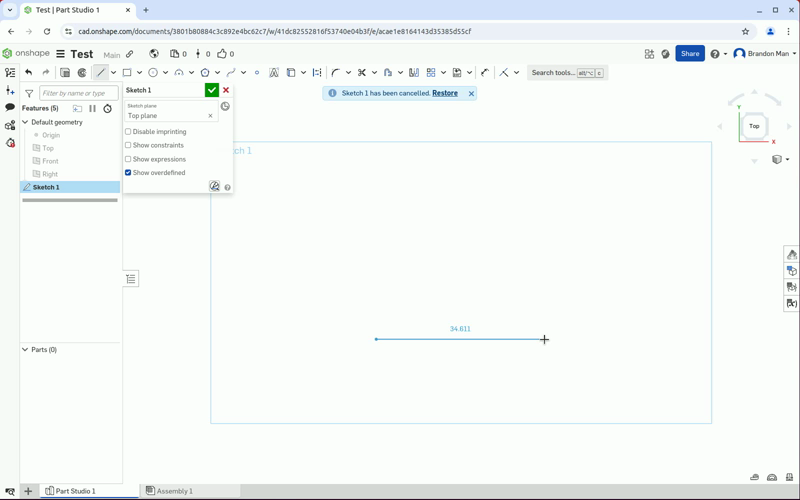
key_up(shift)
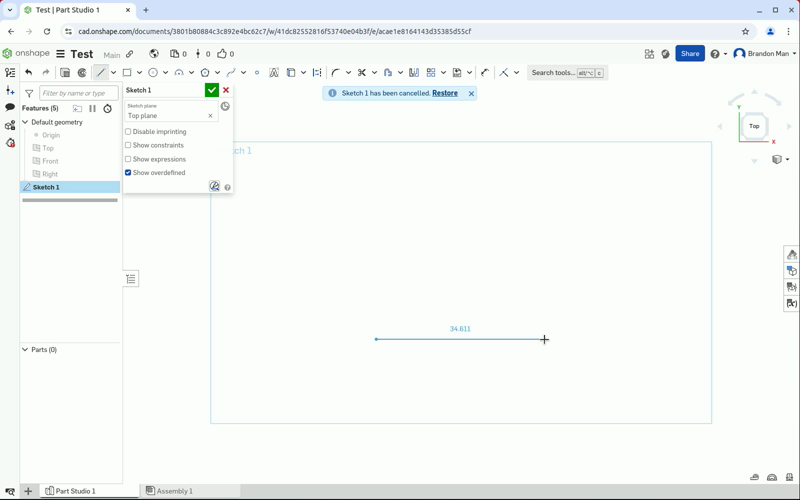
key_down(shift)
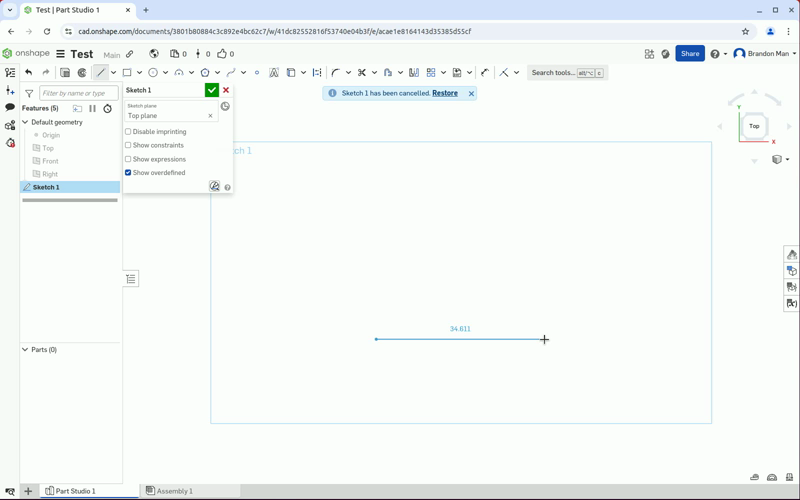
mouse_move(544, 227)
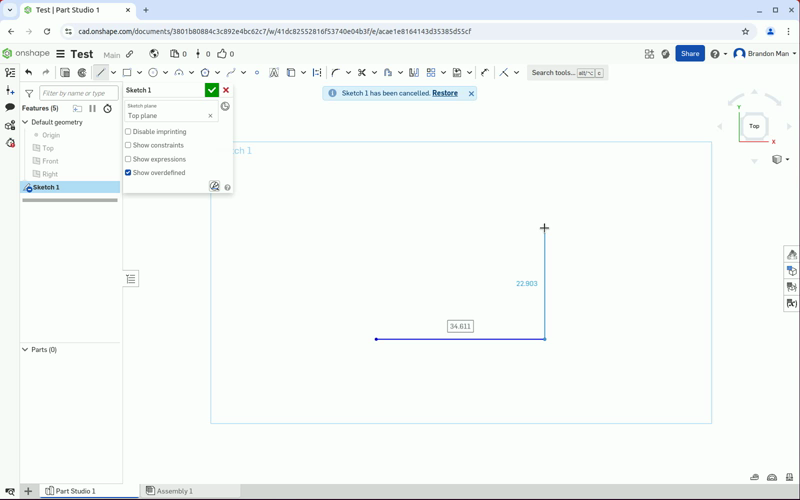
click(544, 227)
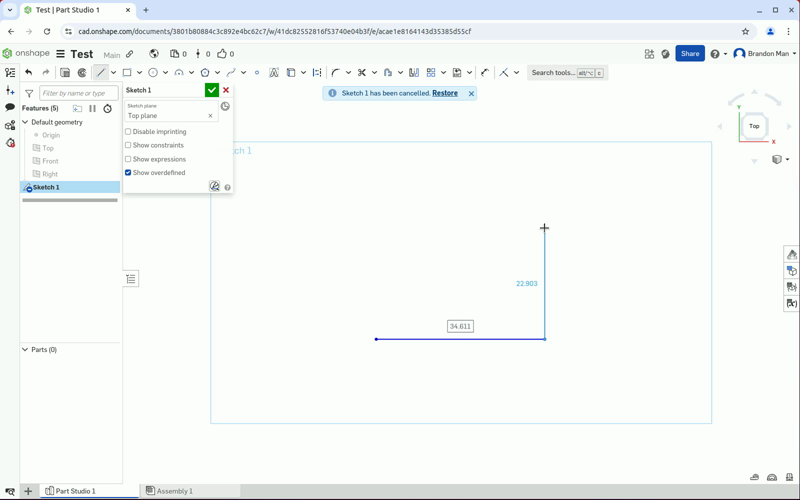
key_up(shift)
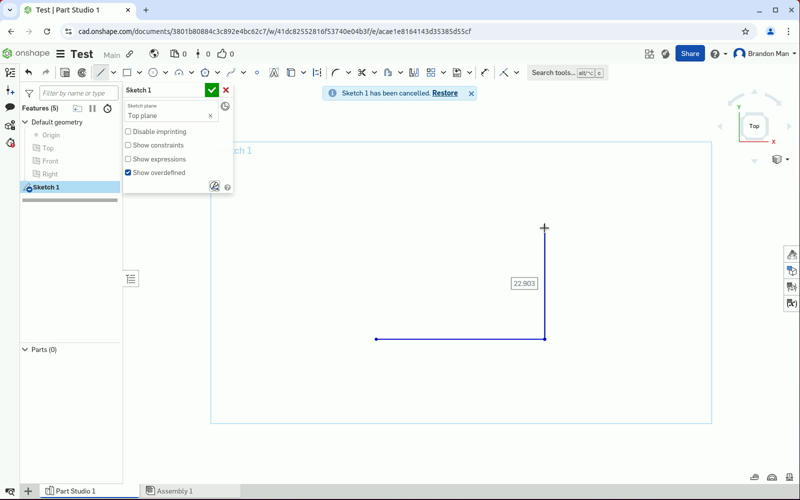
key_down(shift)
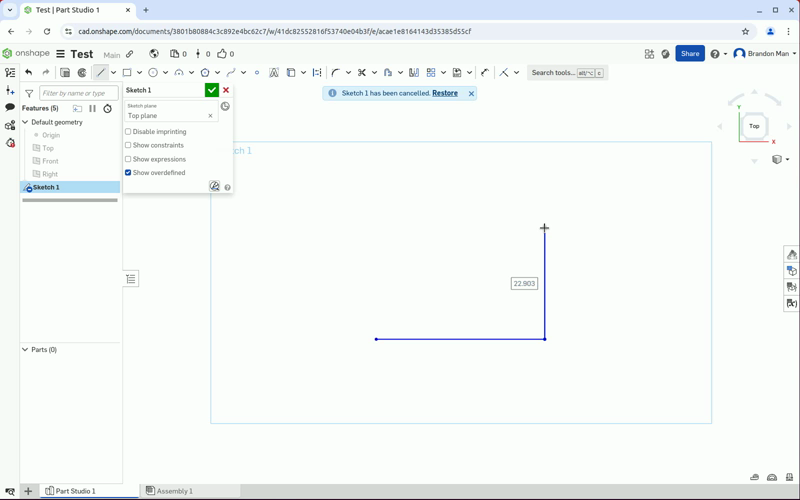
mouse_move(376, 227)
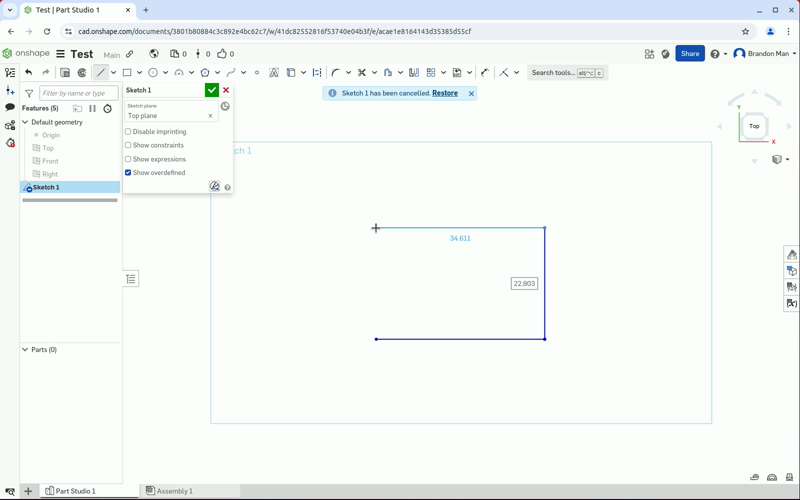
click(376, 227)
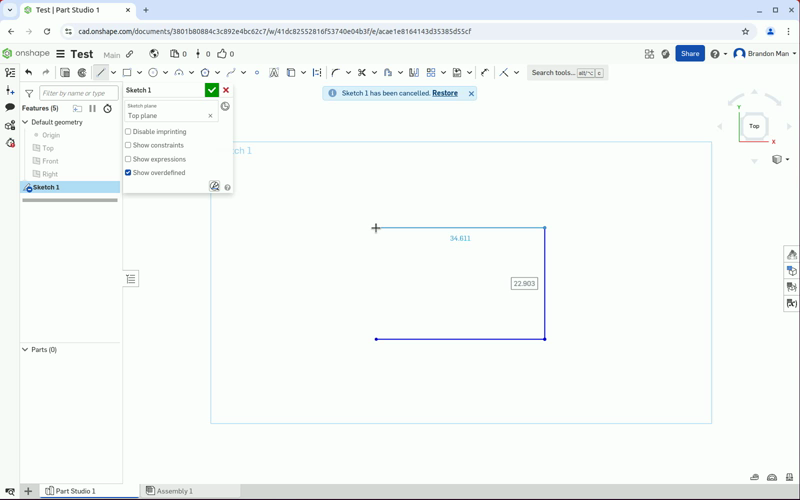
key_up(shift)
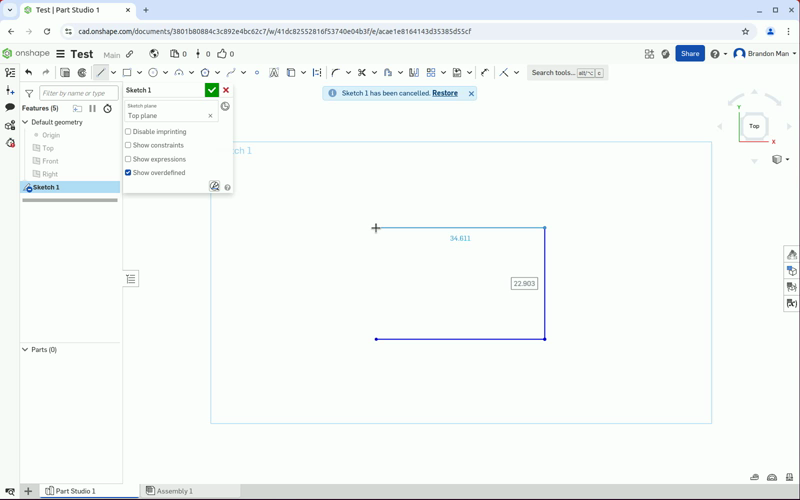
key_down(shift)
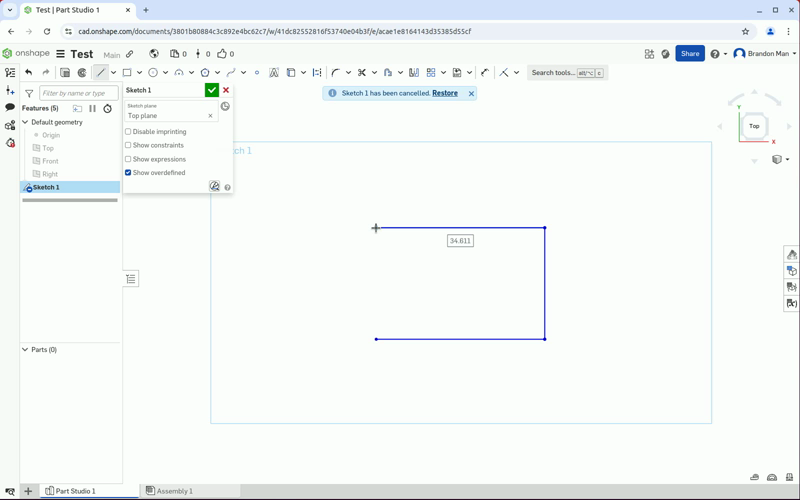
mouse_move(376, 339)
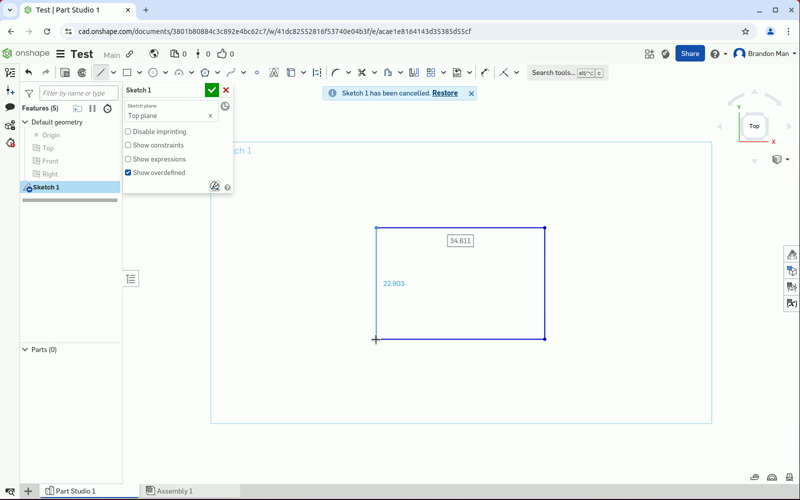
key_up(shift)
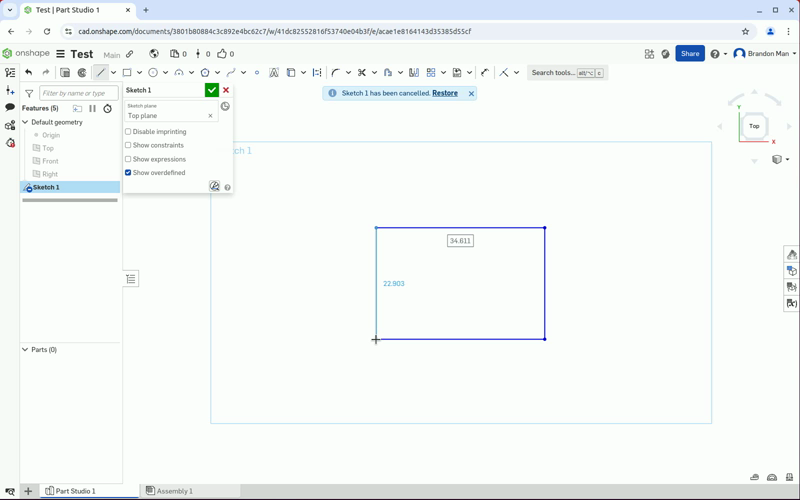
click(376, 339)
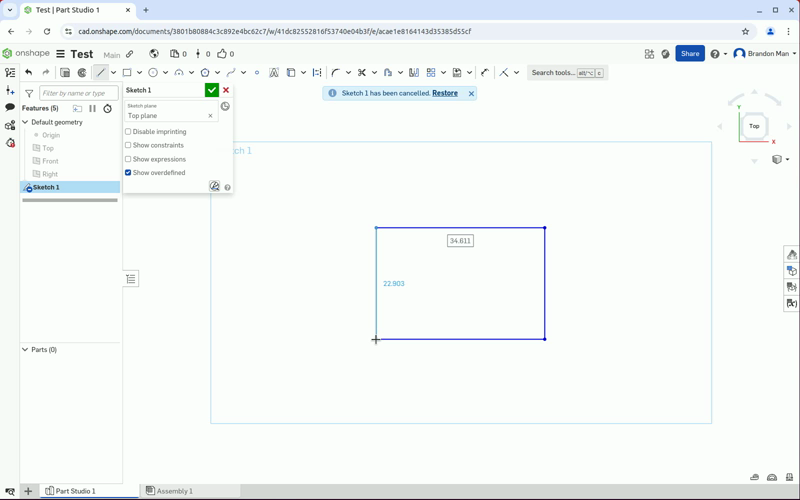
key(esc)
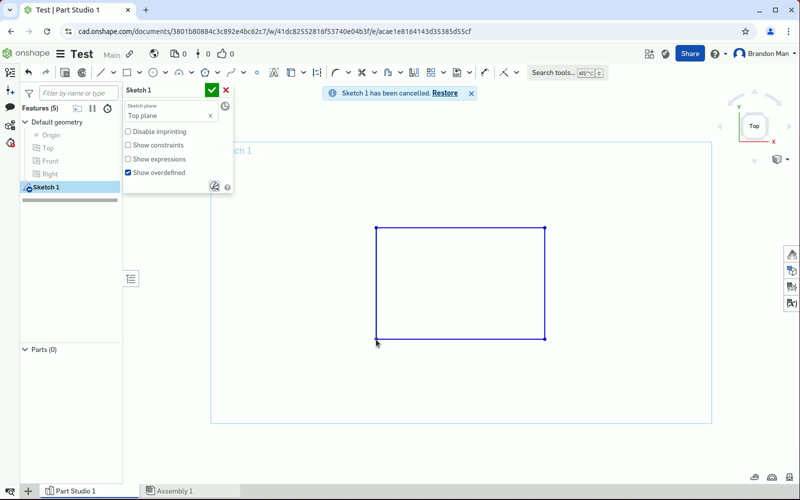
key(c)
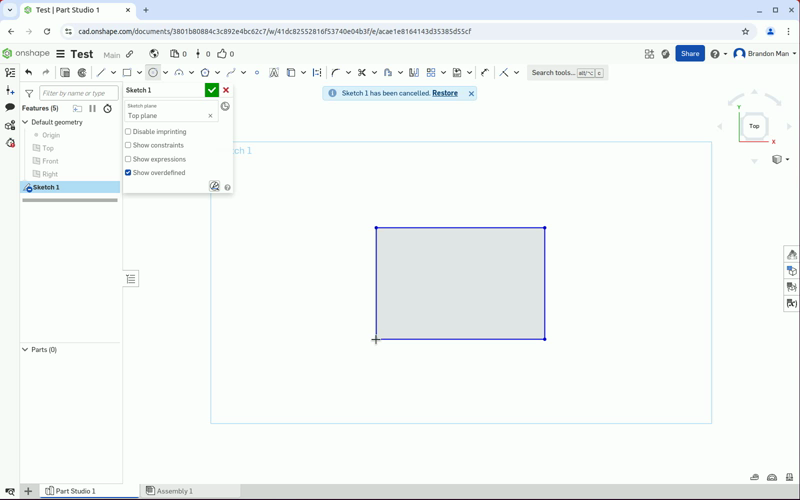
key_down(shift)
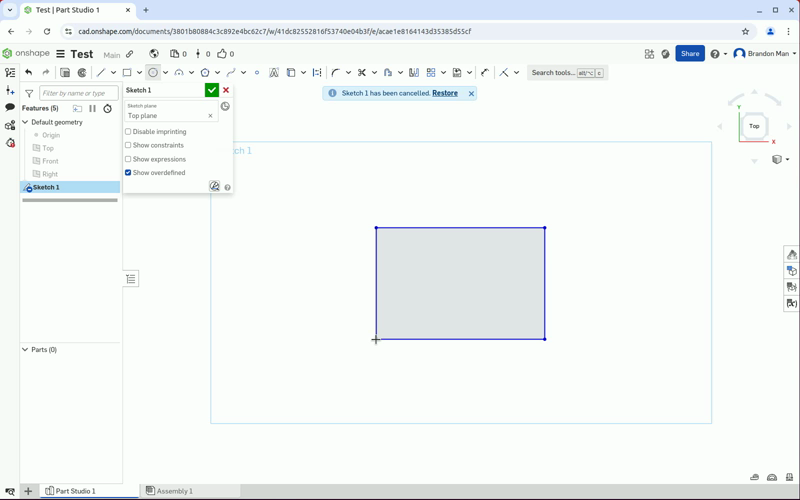
mouse_move(461, 282)
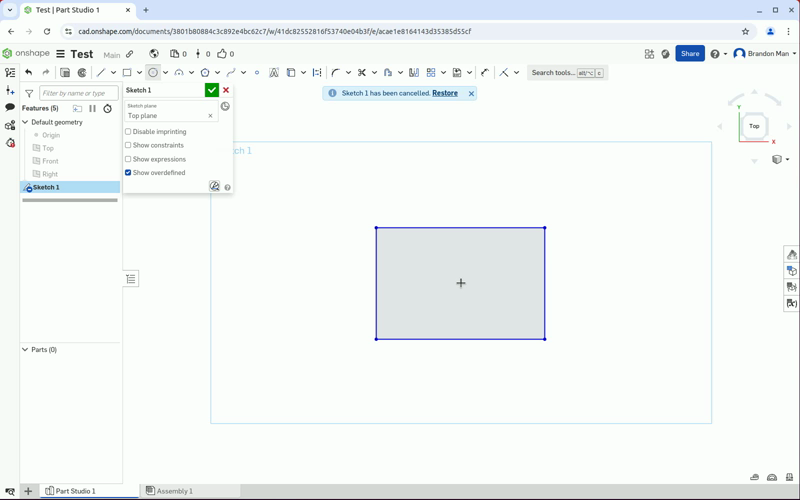
click(461, 282)
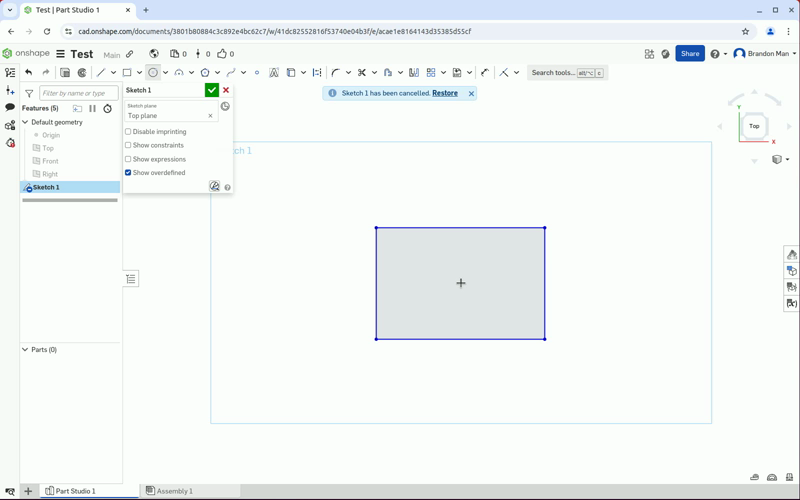
key_up(shift)
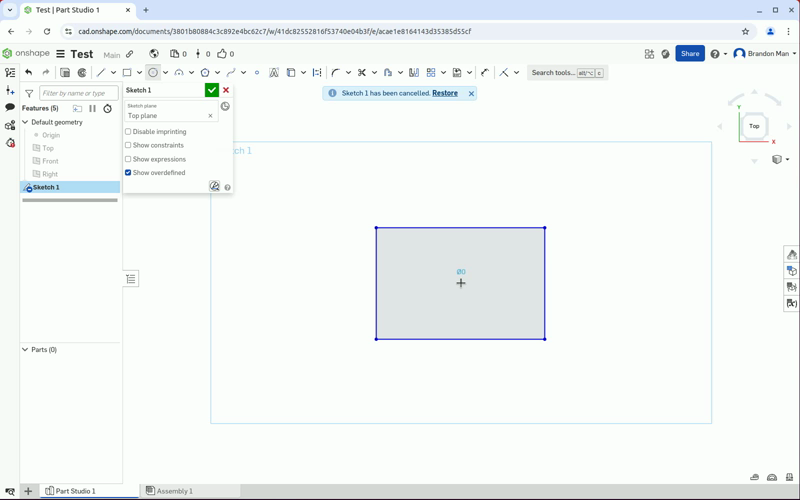
mouse_move(489, 282)
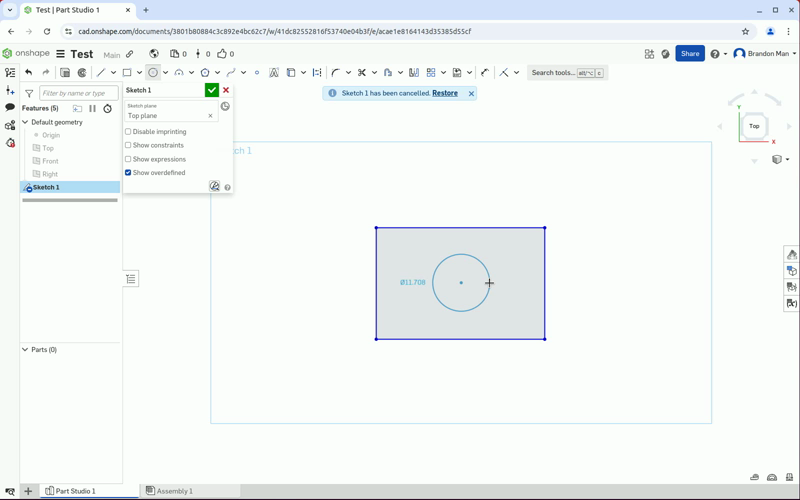
click(489, 282)
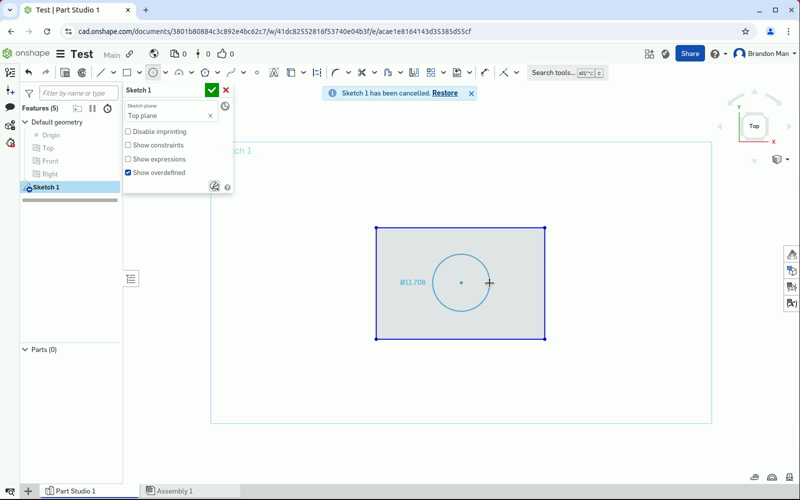
key(esc)
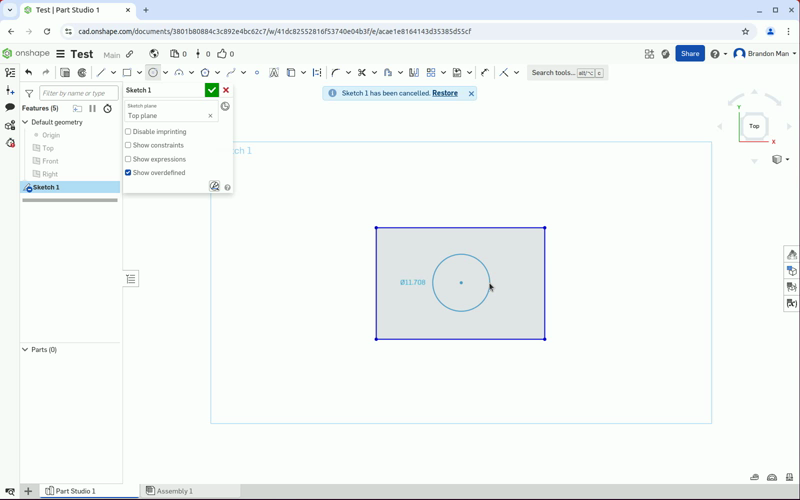
mouse_move(393, 245)
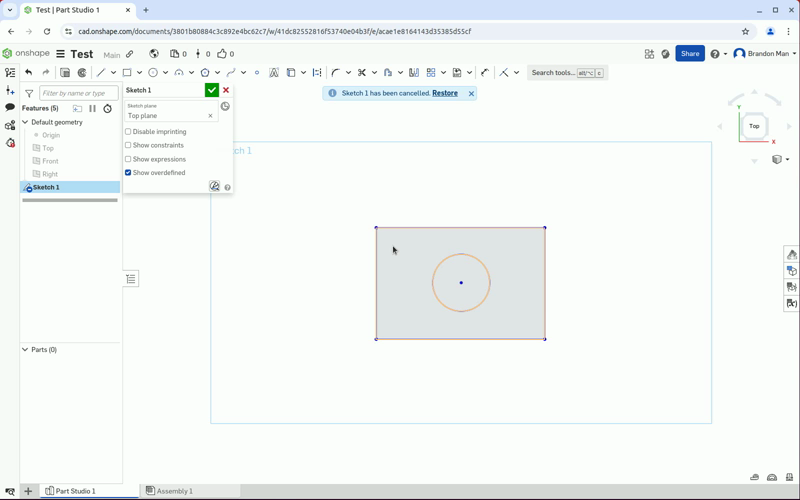
click(393, 245)
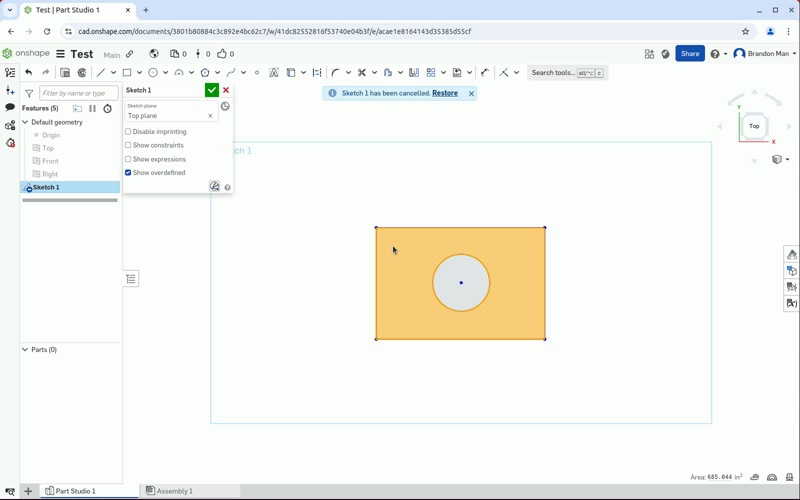
mouse_move(73, 352)
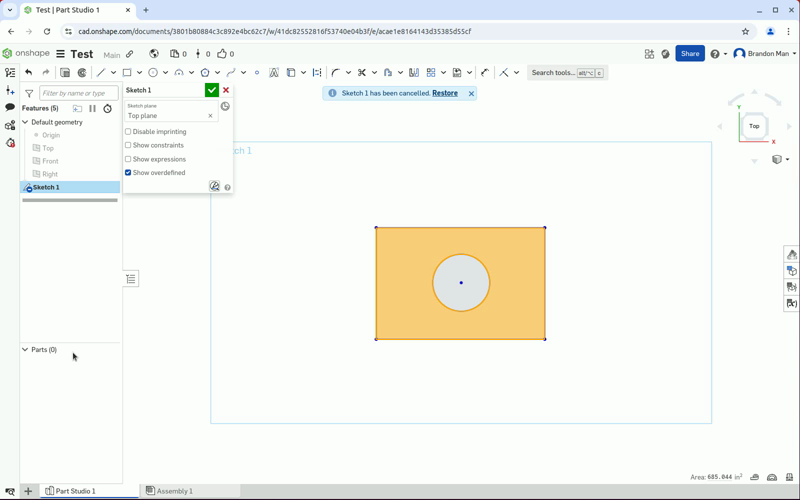
key(shift+y)
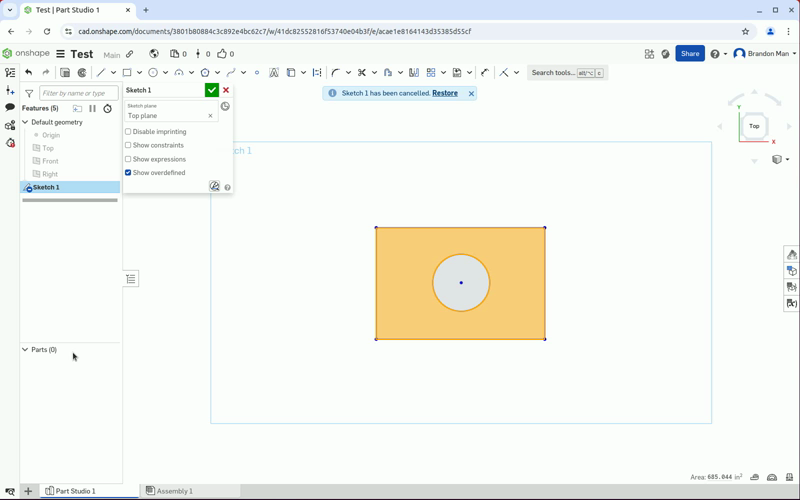
key(shift+e)
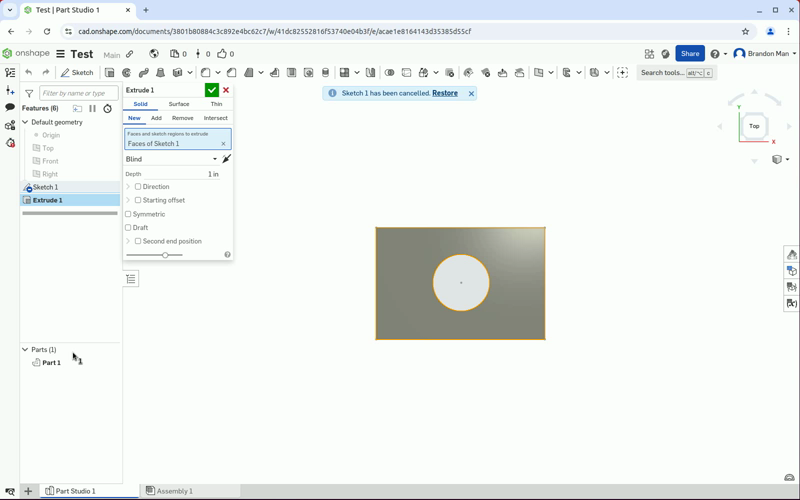
mouse_move(143, 106)
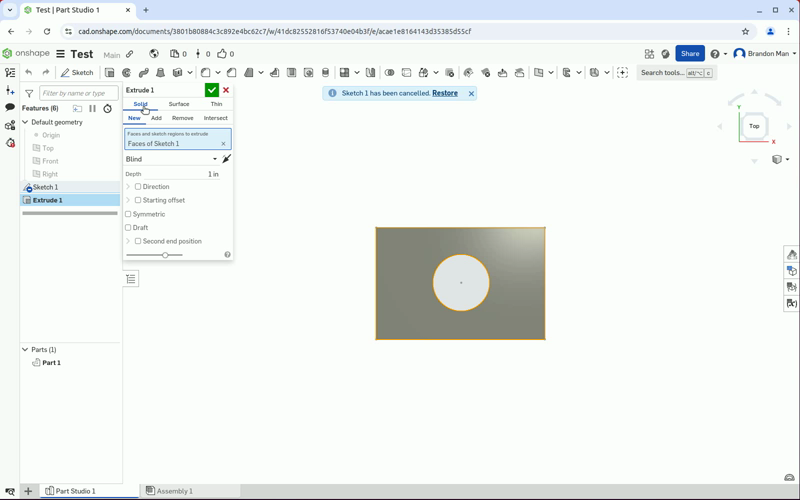
click(143, 106)
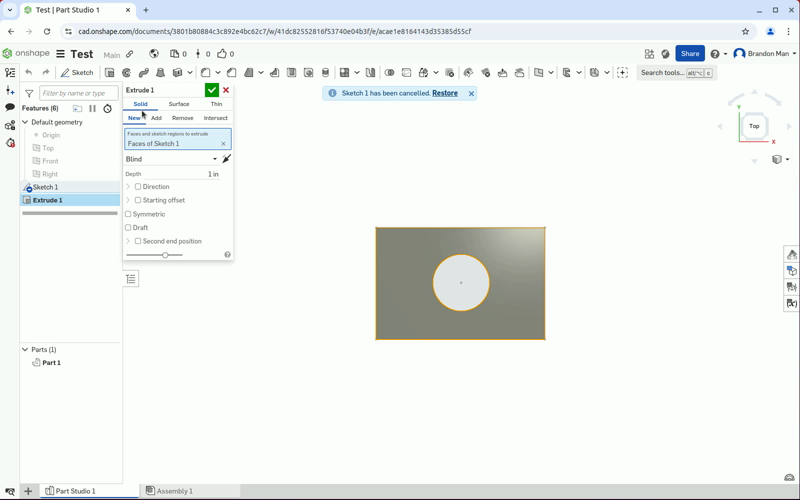
mouse_move(137, 120)
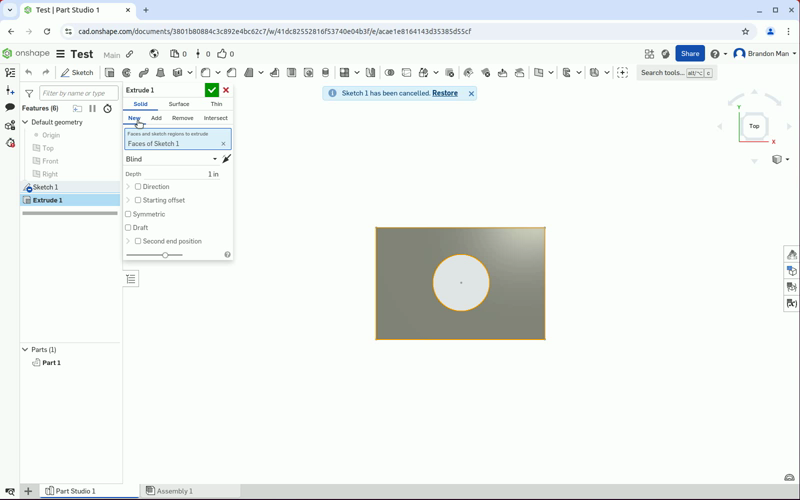
click(137, 120)
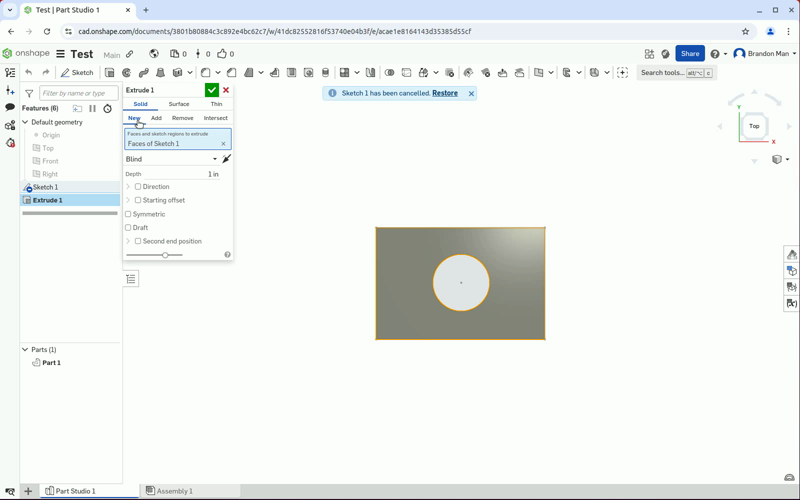
key(tab, 4)
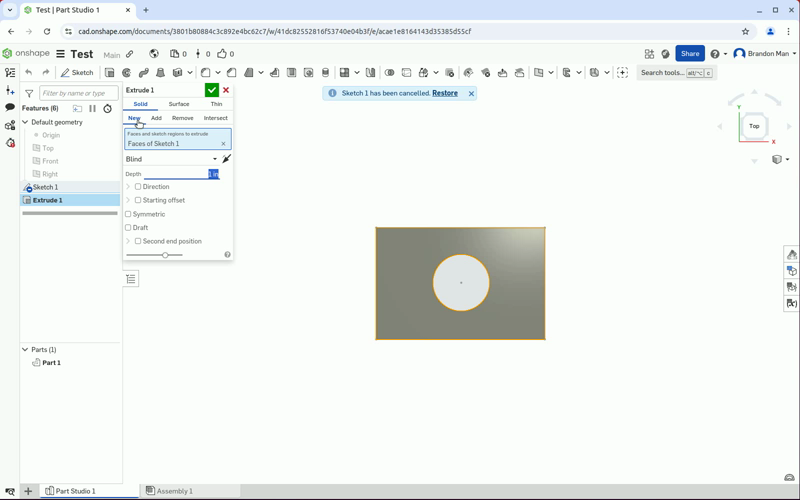
text(5.777)
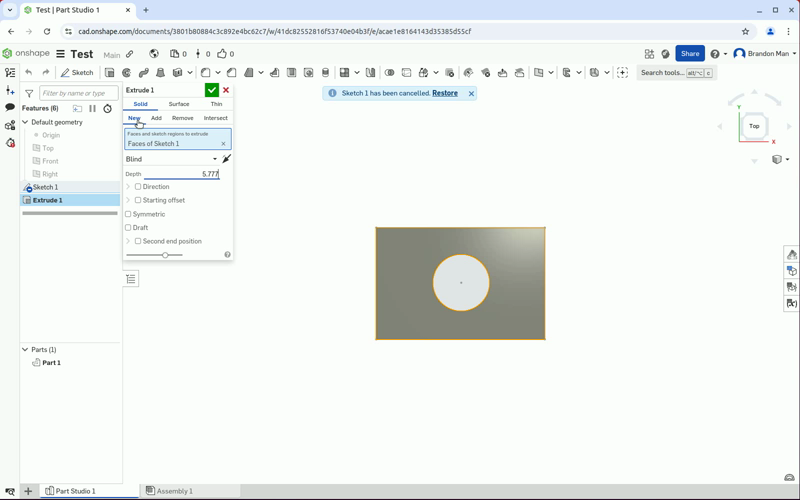
key(enter)
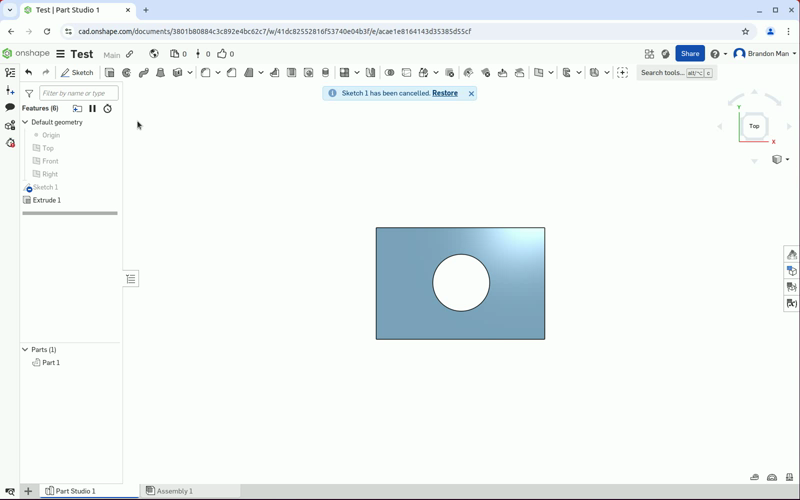
key(shift+h)
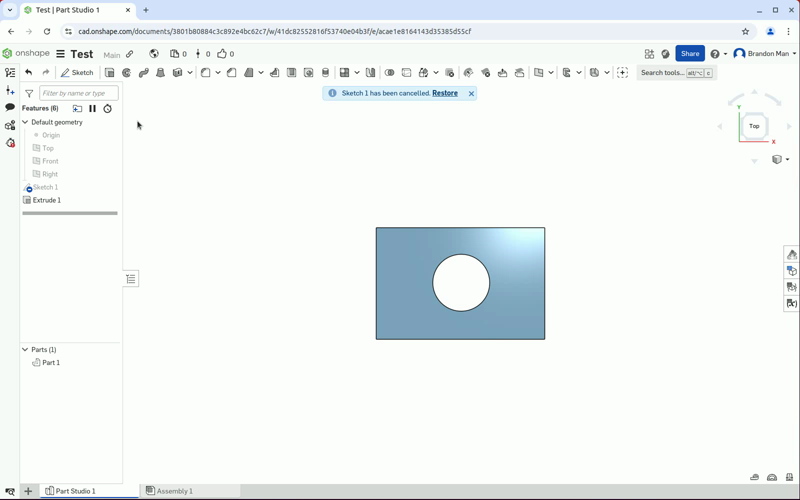
key(shift+h)
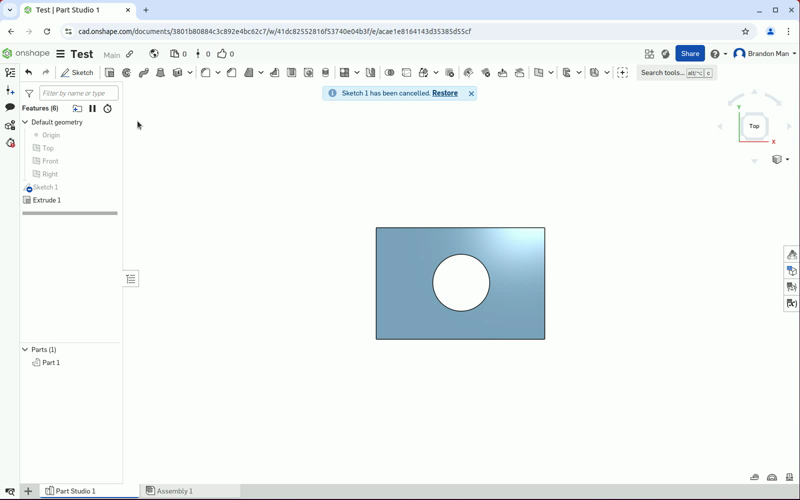
mouse_move(73, 189)
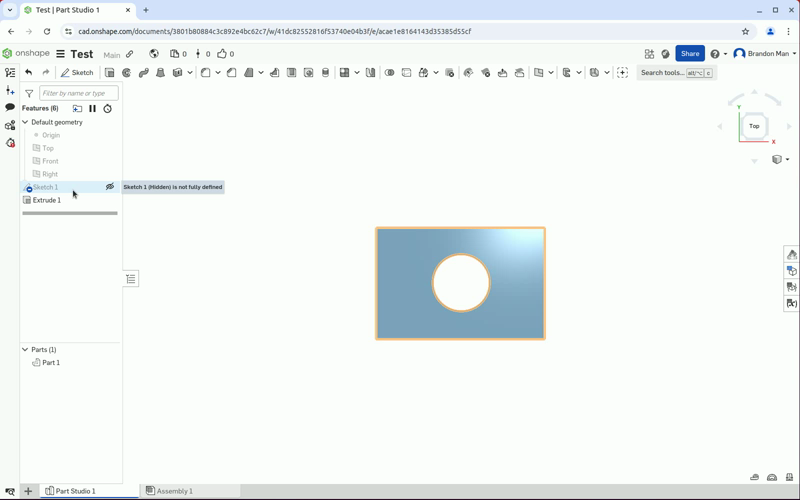
click(73, 189)
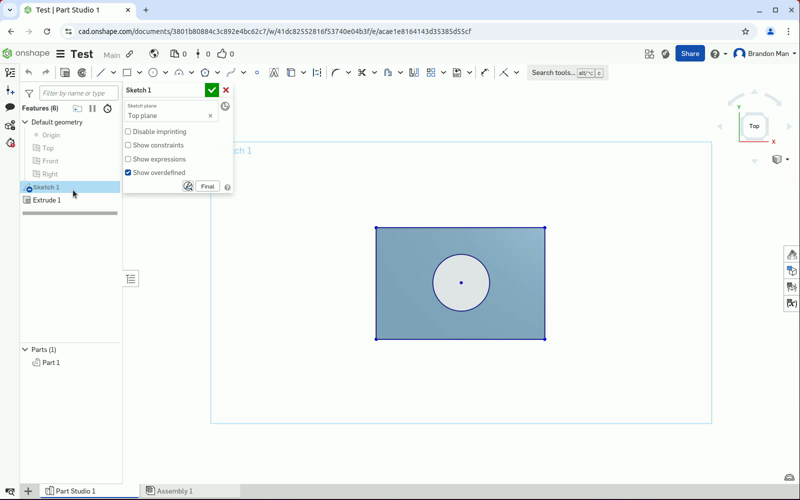
mouse_move(229, 92)
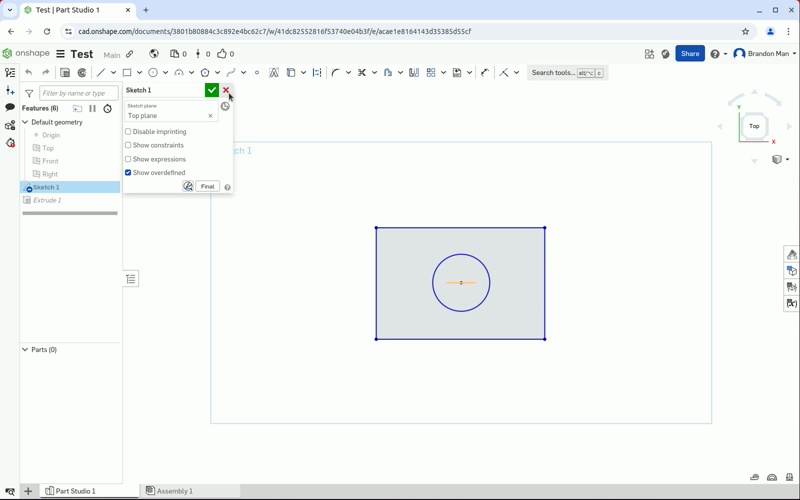
click(229, 92)
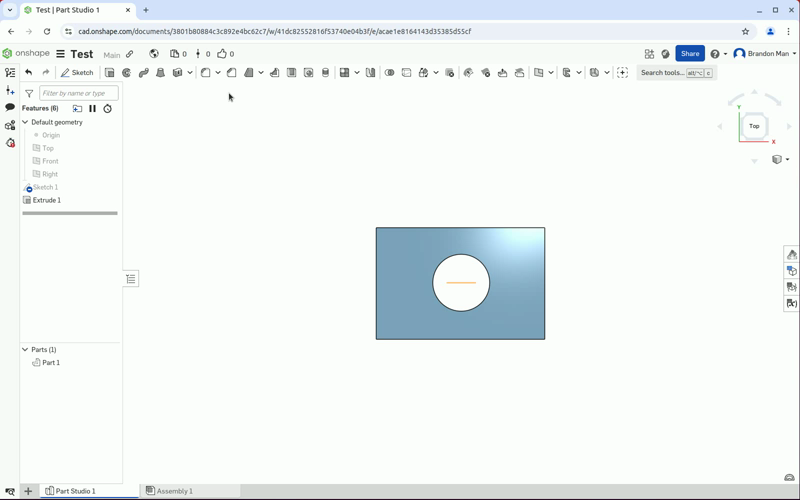
mouse_move(541, 75)
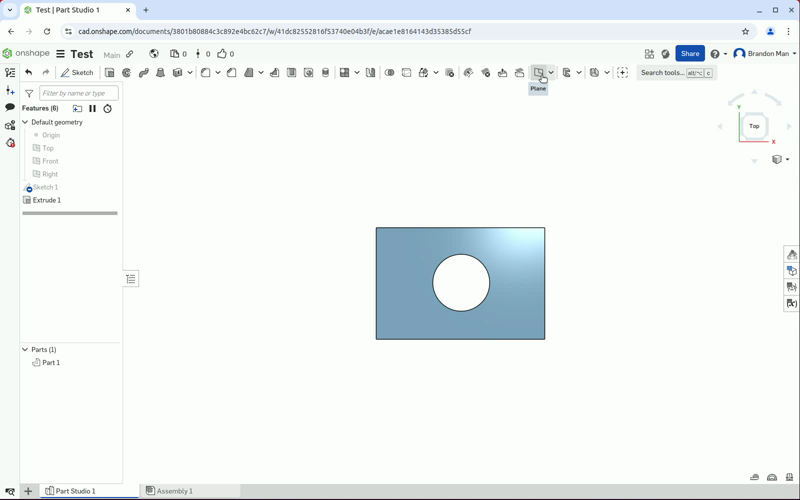
click(541, 75)
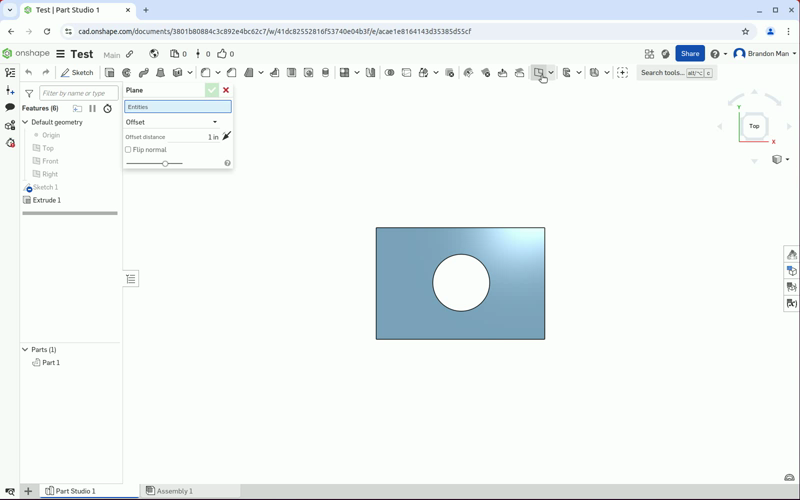
mouse_move(73, 150)
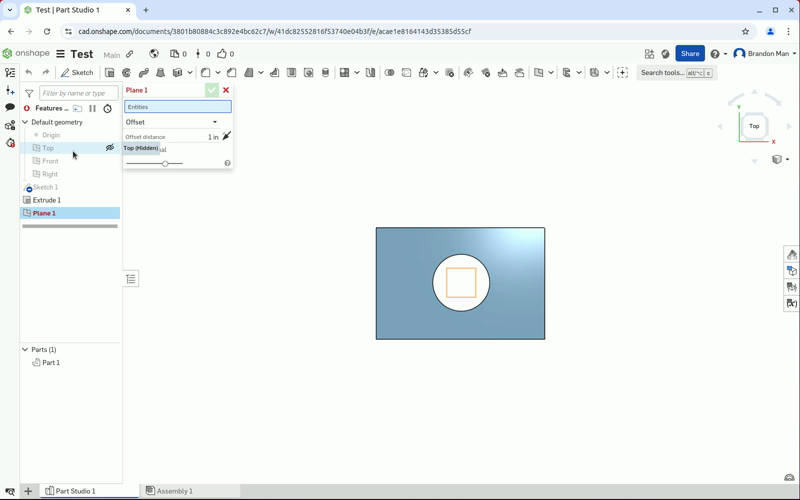
click(73, 150)
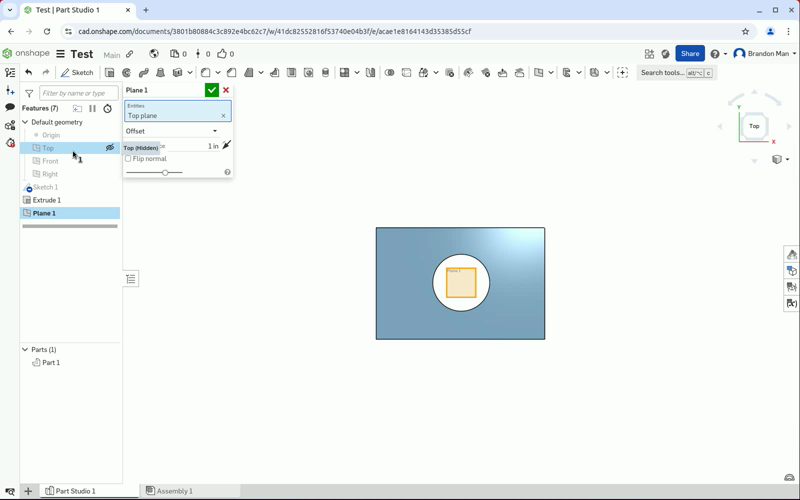
key(tab, 2)
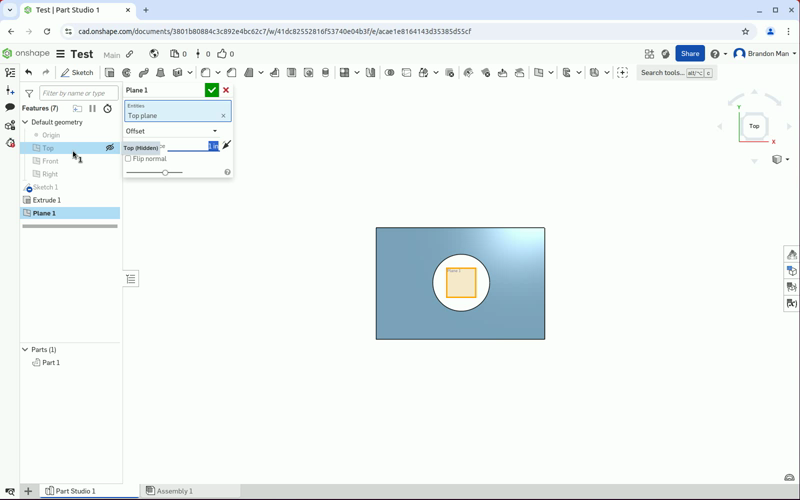
text(5.792)
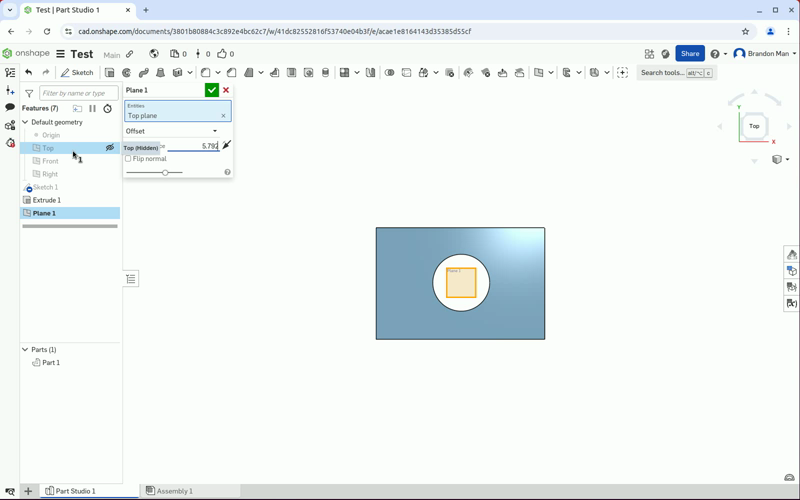
key(enter, 2)
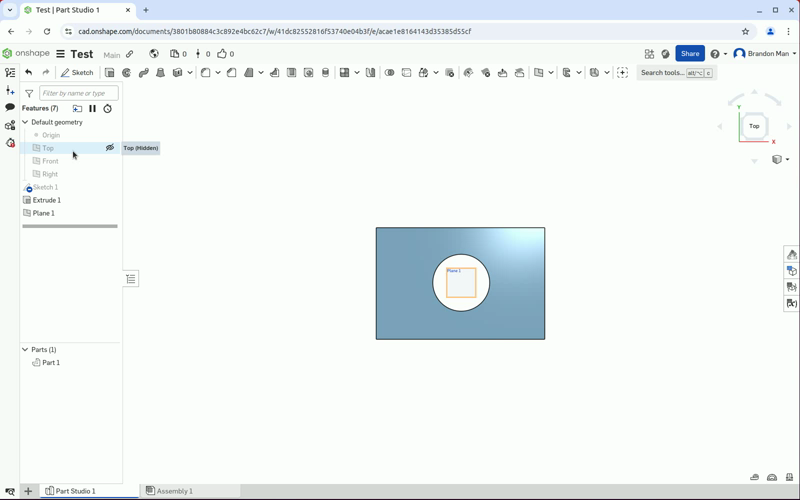
key(shift+s)
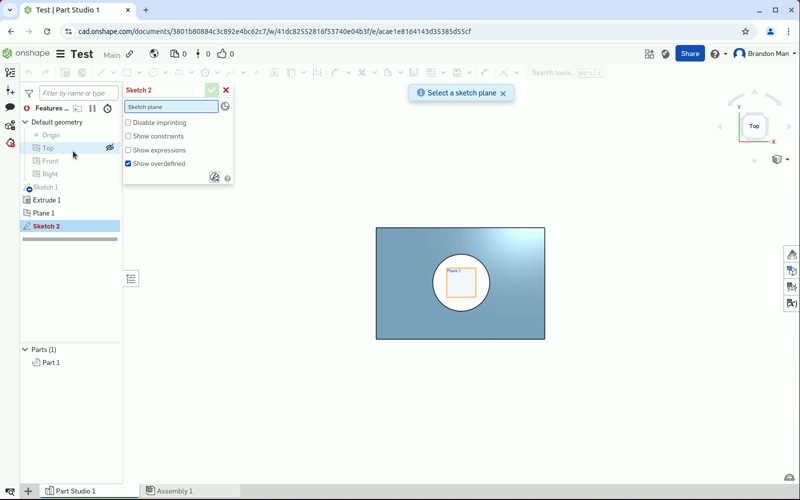
mouse_move(73, 215)
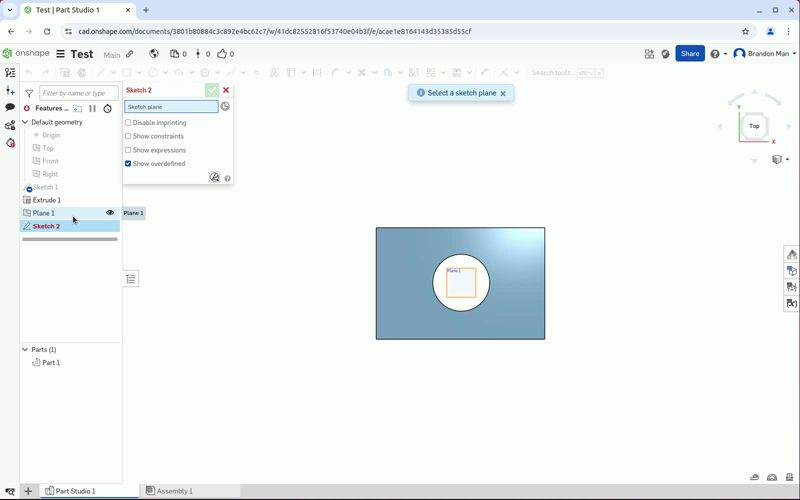
click(73, 215)
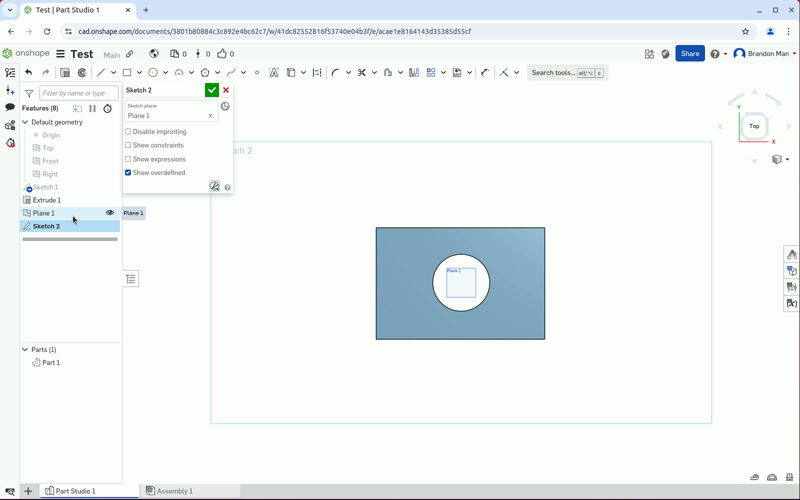
mouse_move(73, 352)
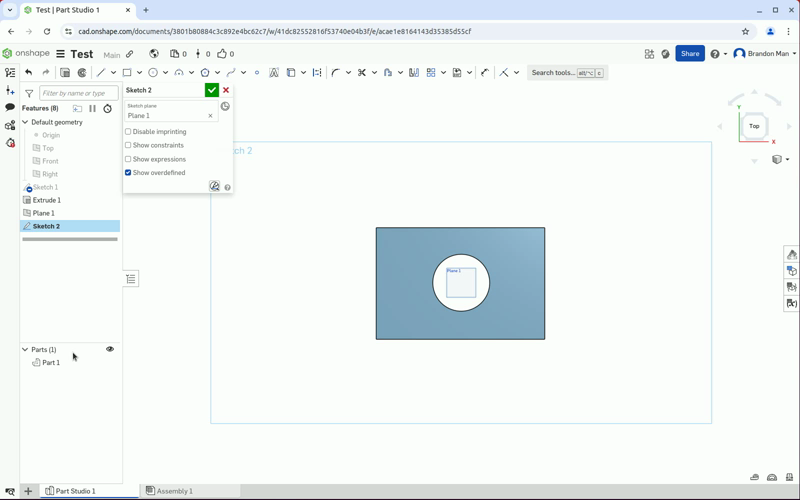
key(y)
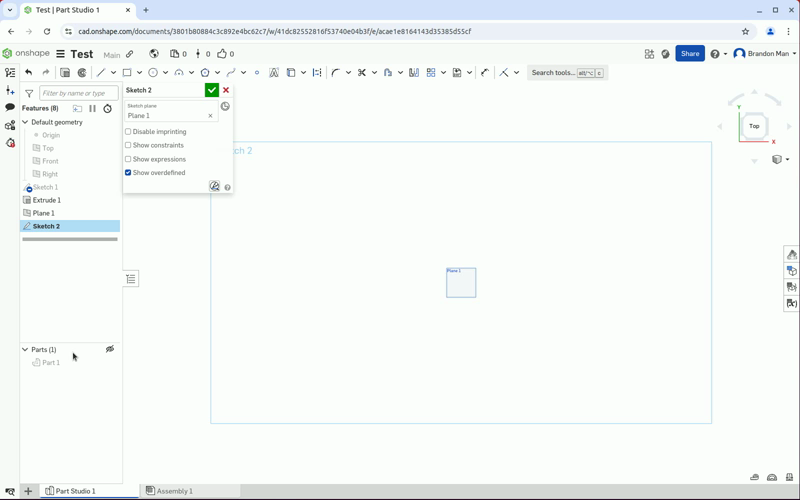
key(l)
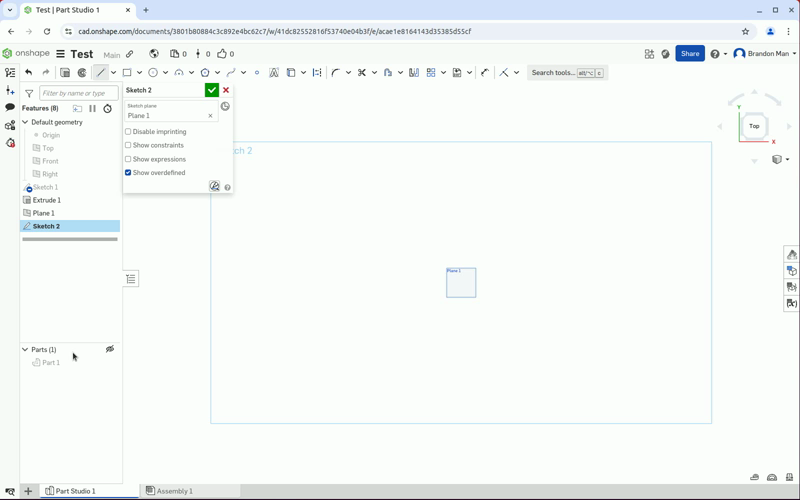
key_down(shift)
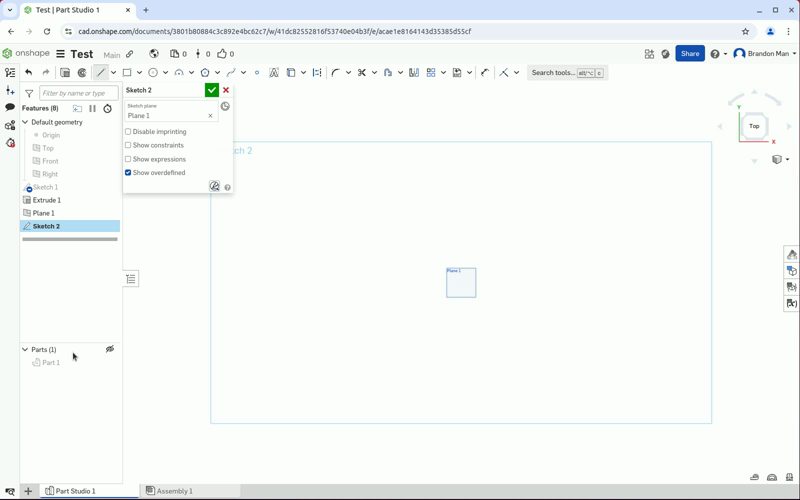
mouse_move(398, 339)
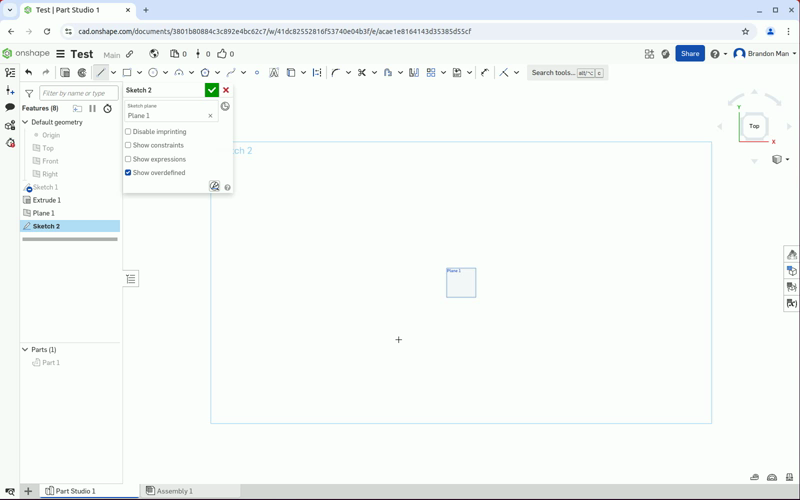
click(398, 339)
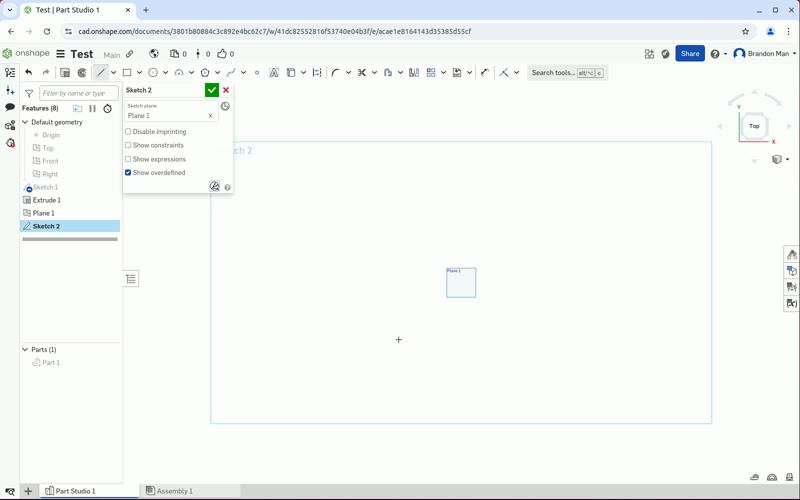
key_up(shift)
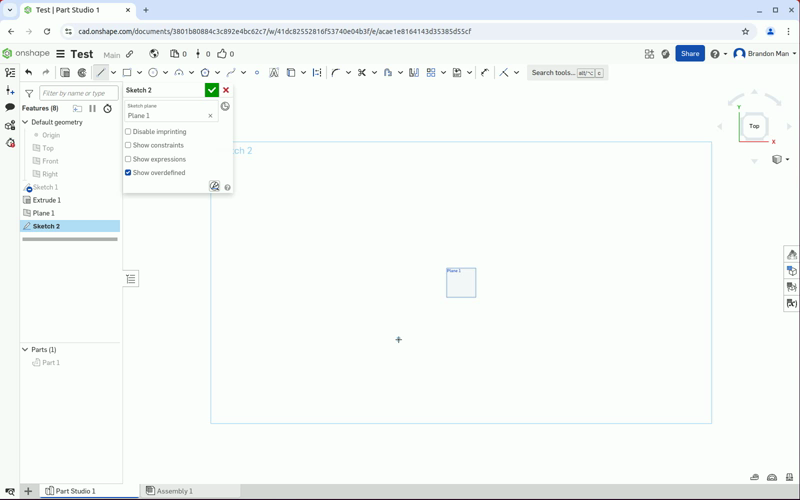
key_down(shift)
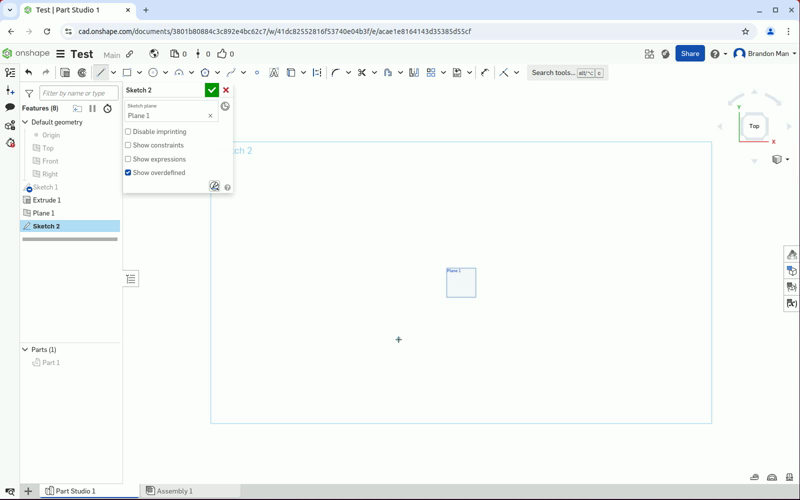
mouse_move(428, 339)
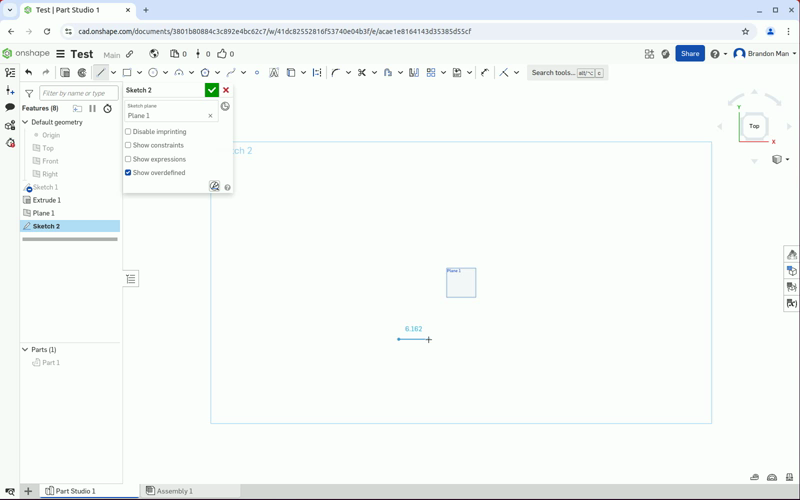
mouse_move(404, 339)
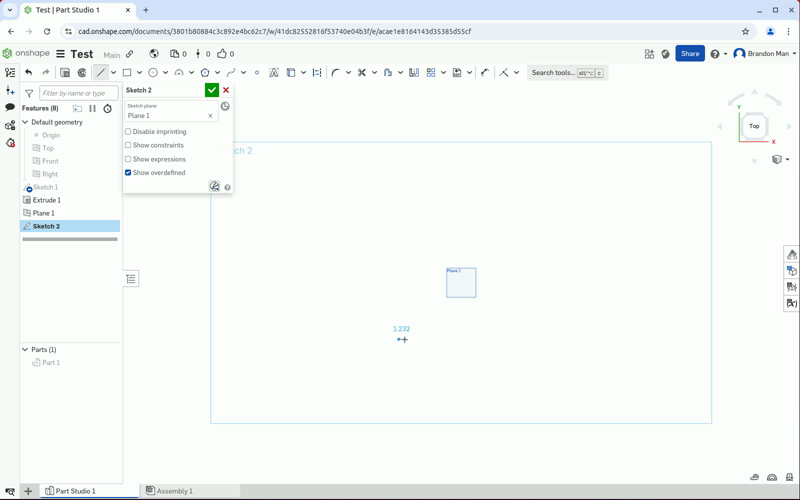
scroll(6)
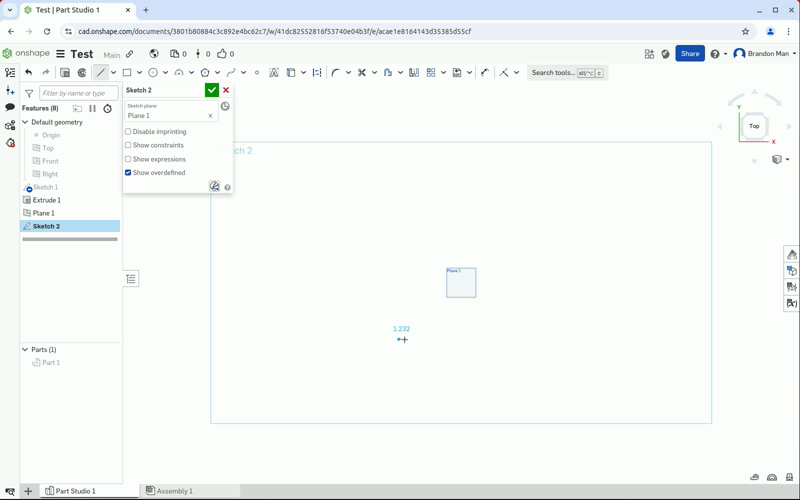
scroll(6)
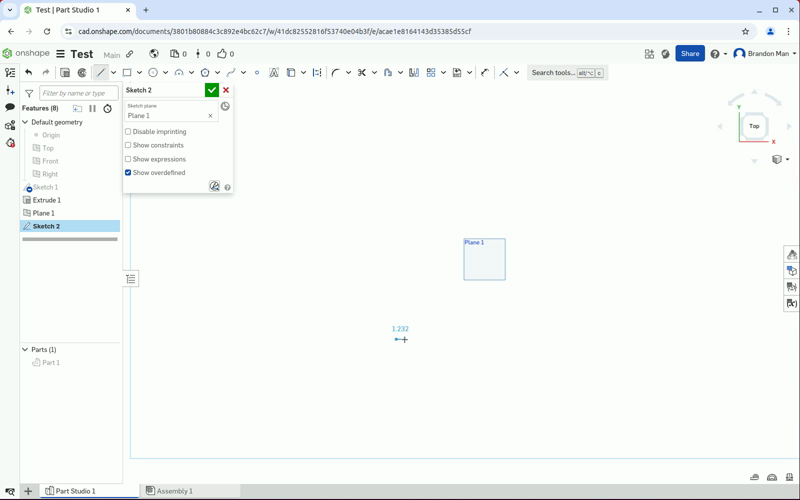
scroll(6)
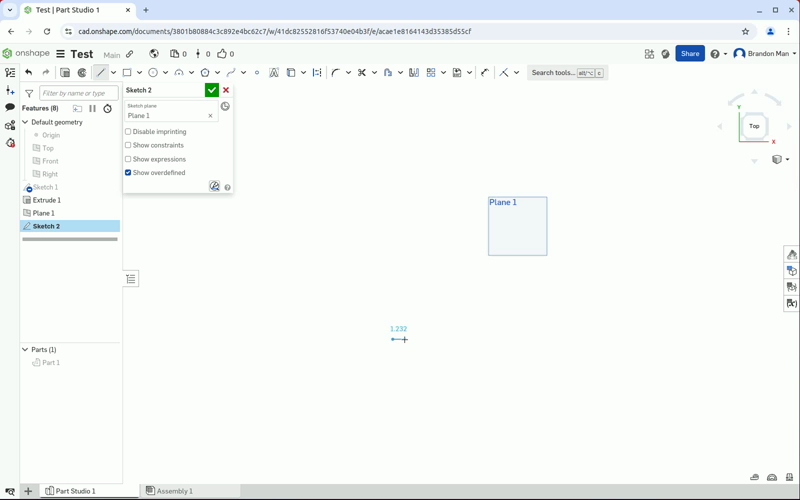
scroll(6)
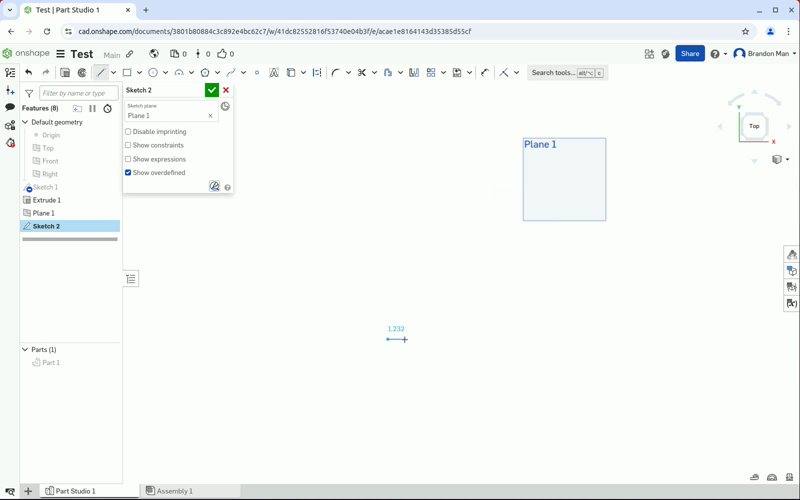
scroll(6)
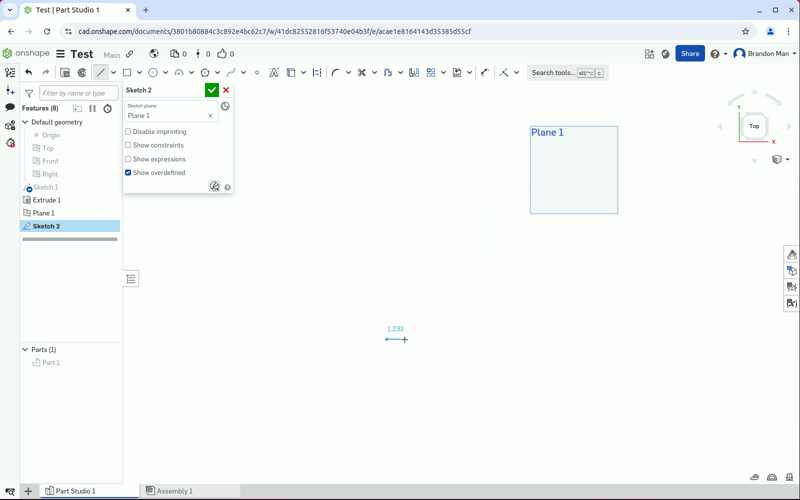
scroll(6)
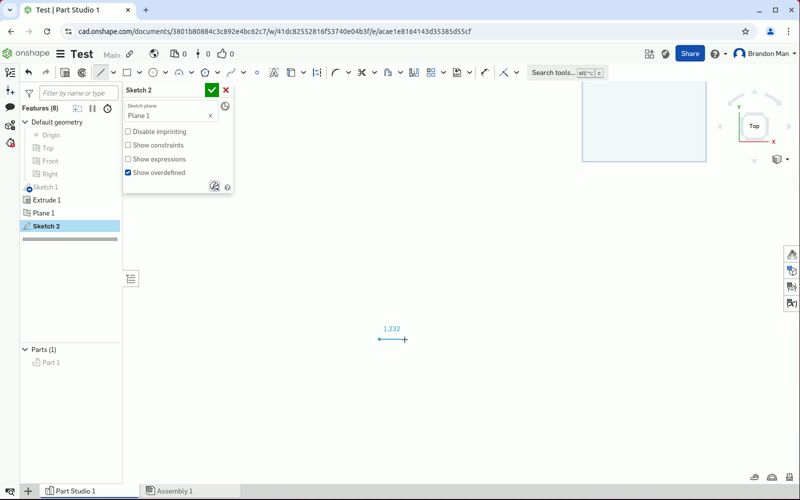
scroll(6)
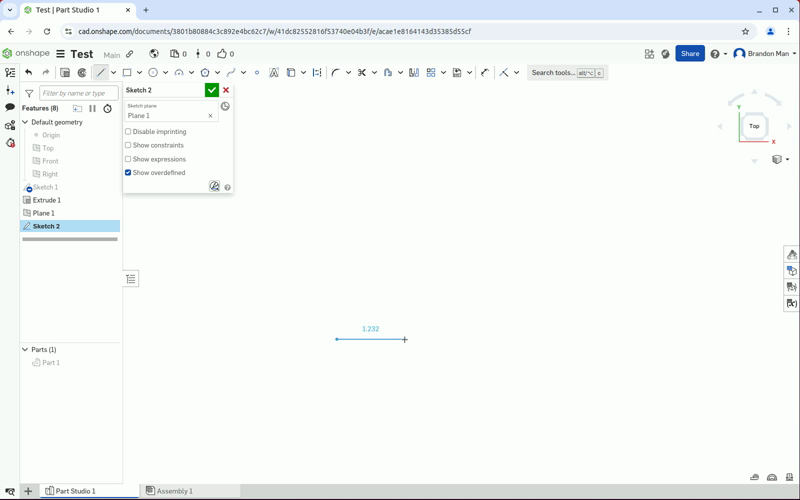
click(404, 339)
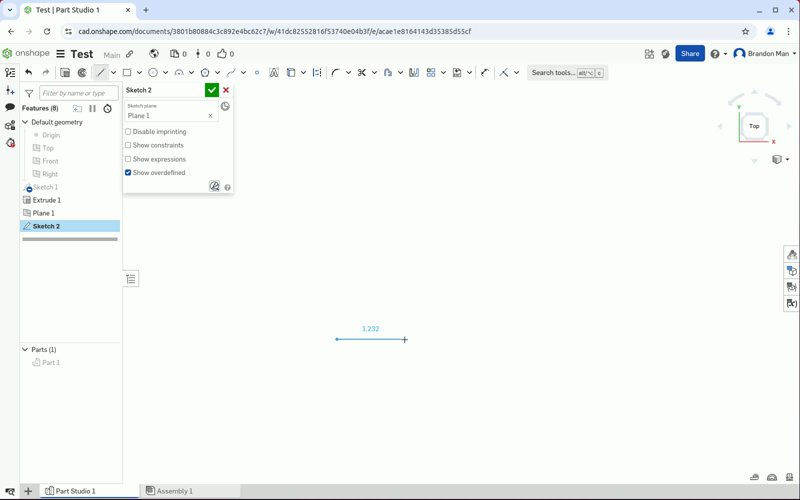
scroll(-6)
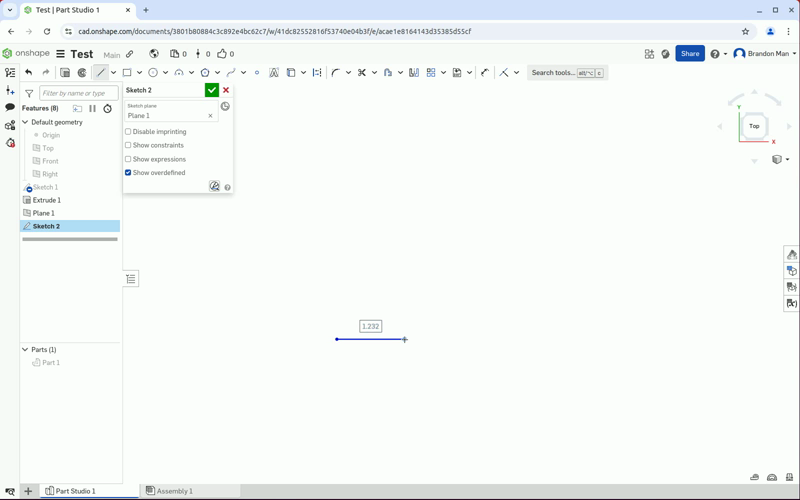
scroll(-6)
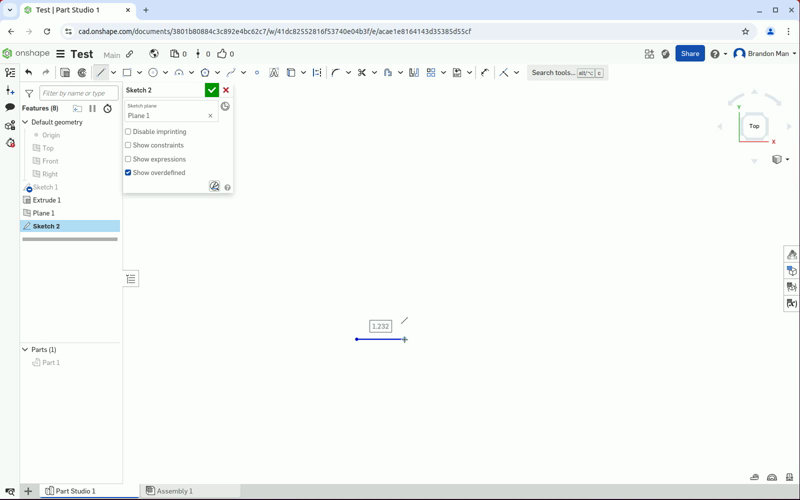
scroll(-6)
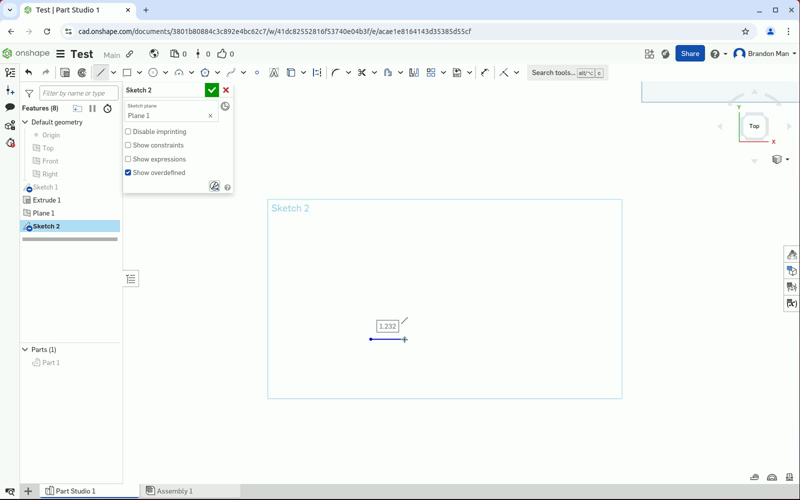
scroll(-6)
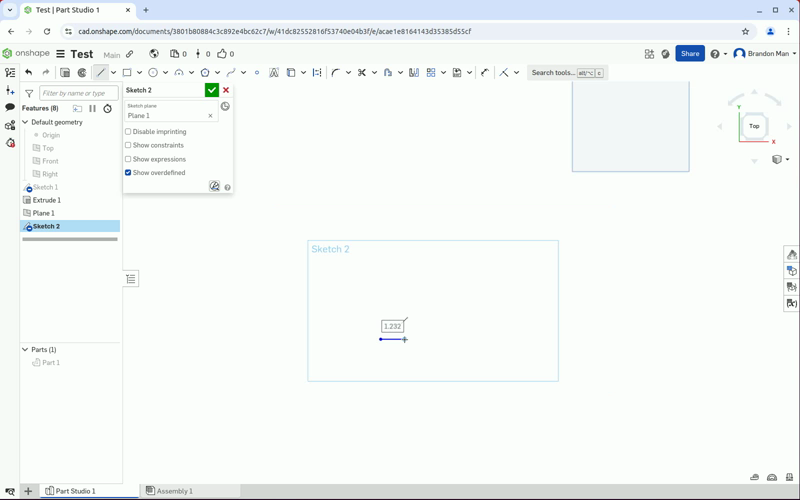
scroll(-6)
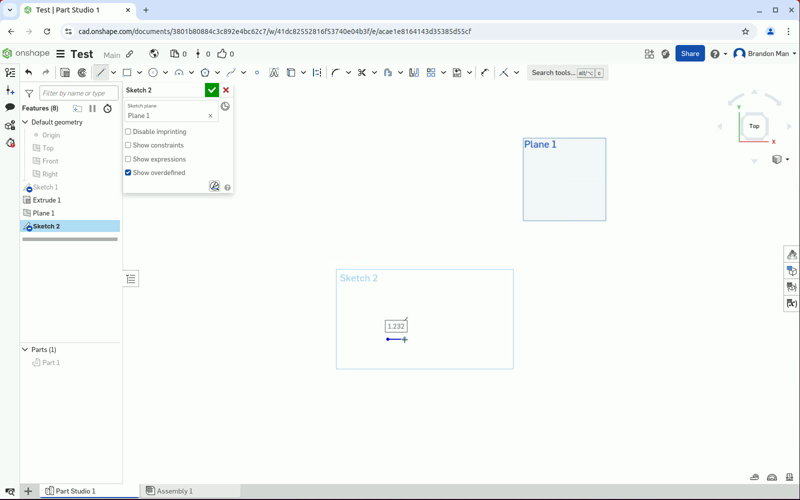
scroll(-6)
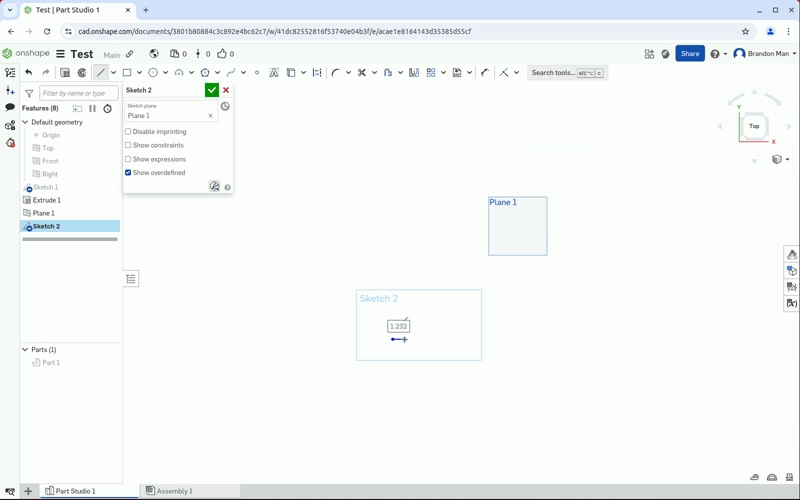
scroll(-6)
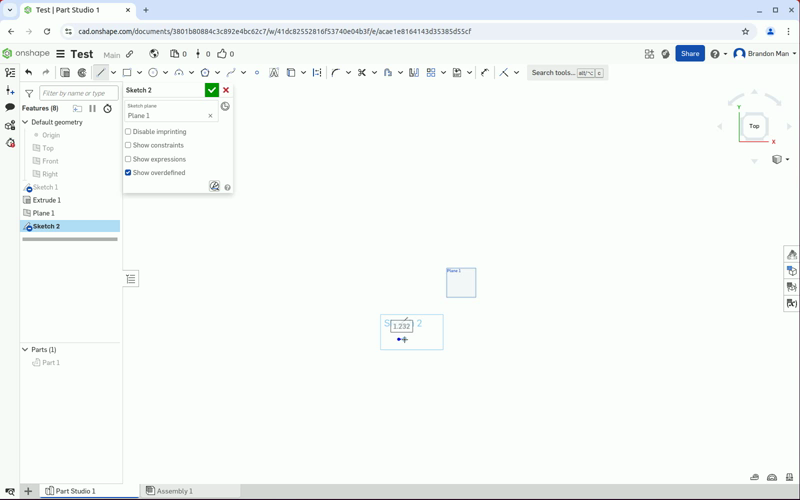
key_up(shift)
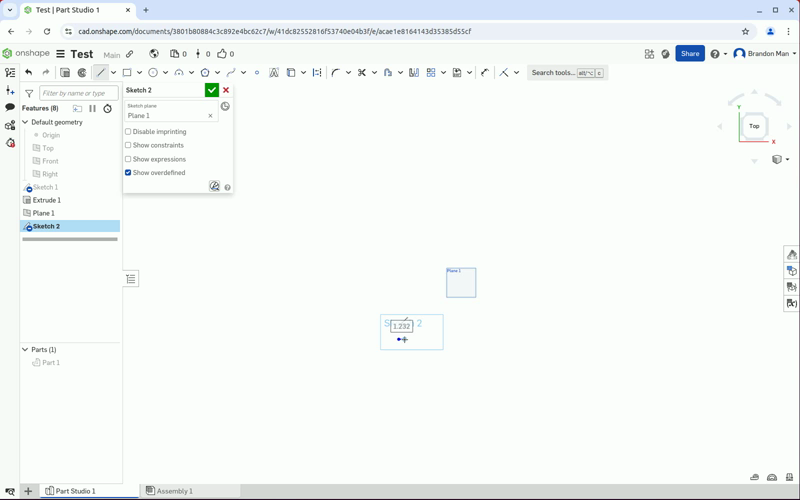
key_down(shift)
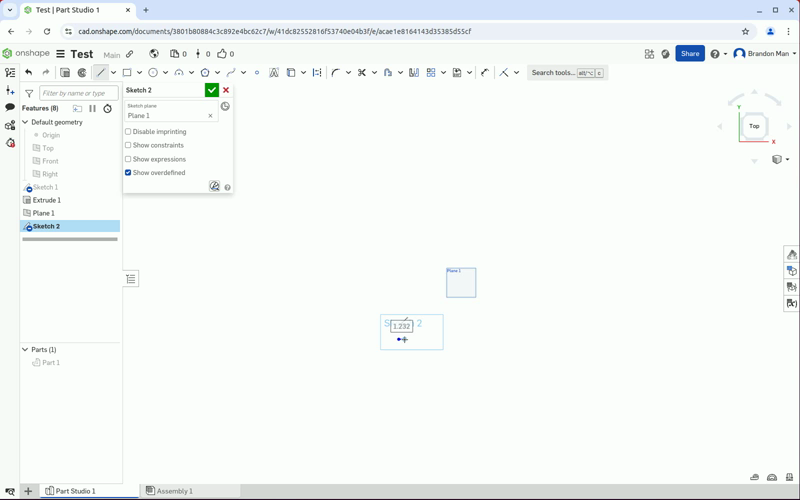
mouse_move(404, 226)
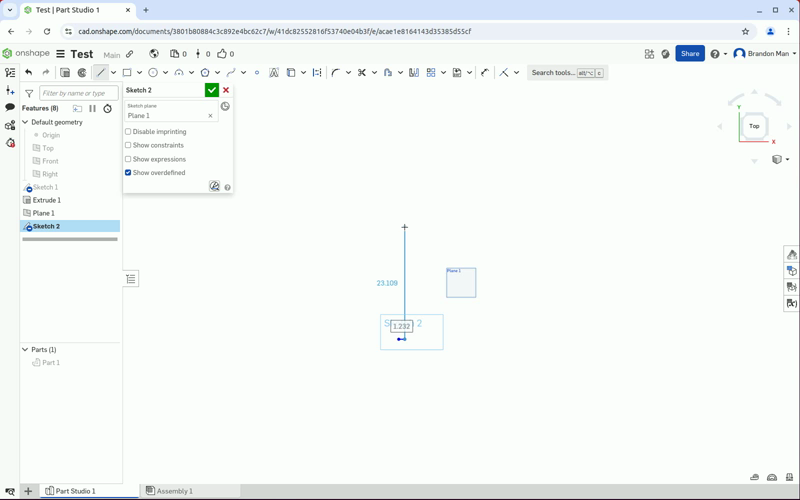
click(404, 226)
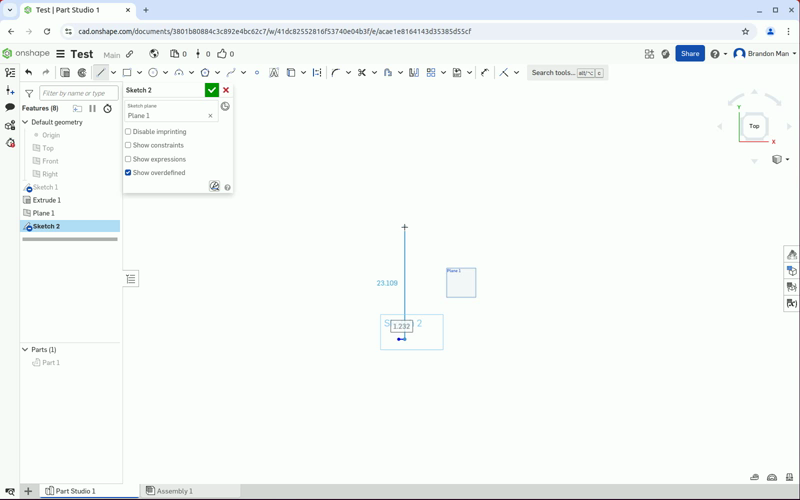
key_up(shift)
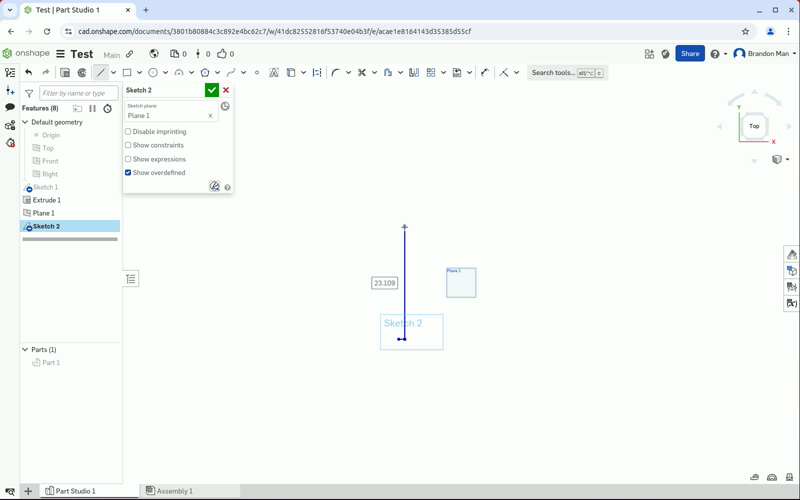
key_down(shift)
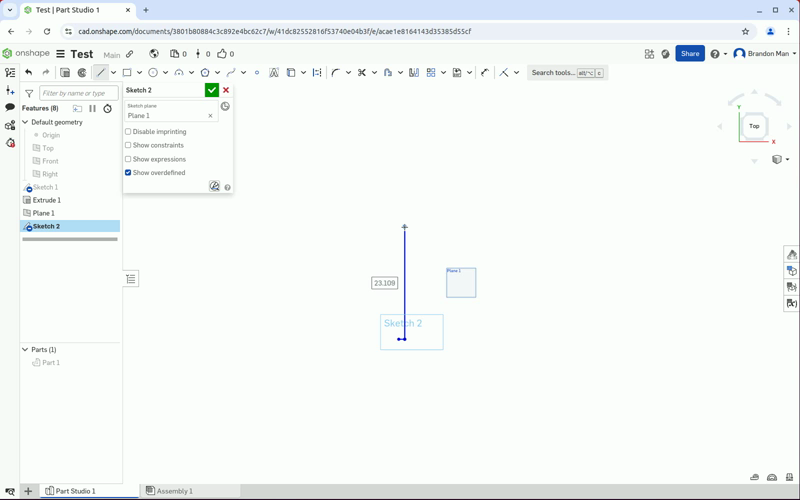
mouse_move(434, 226)
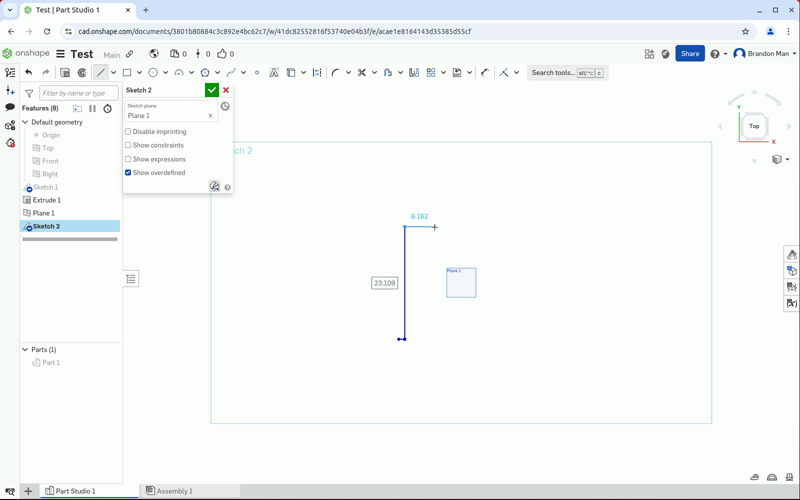
mouse_move(398, 226)
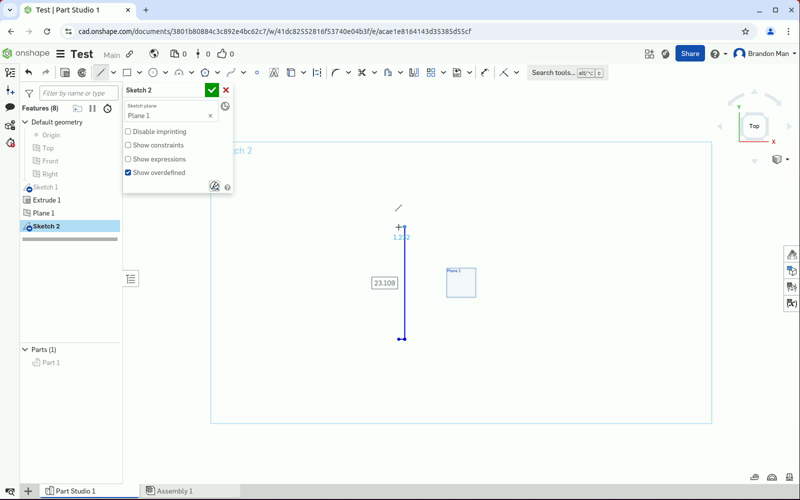
scroll(6)
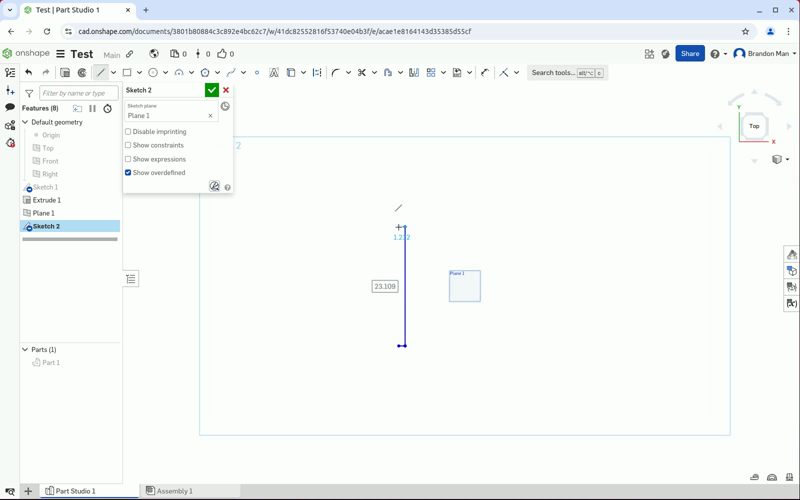
scroll(6)
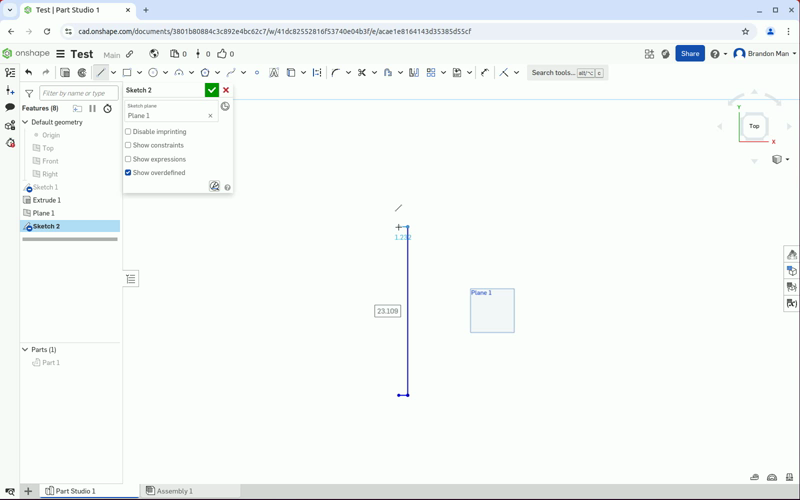
scroll(6)
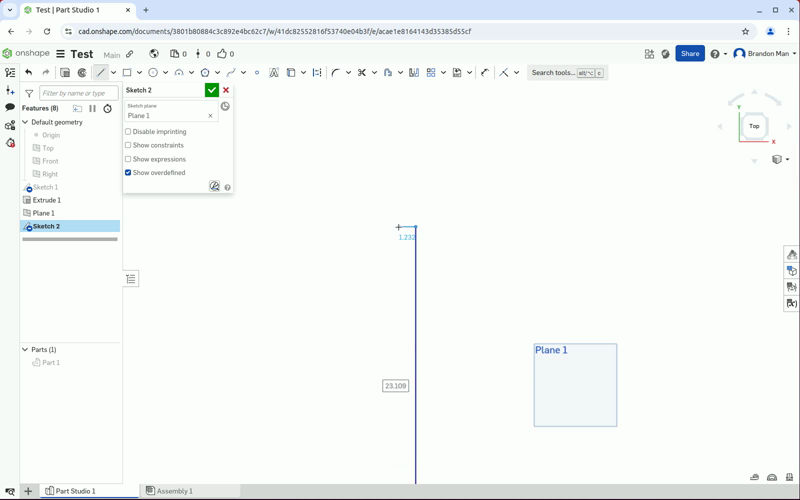
scroll(6)
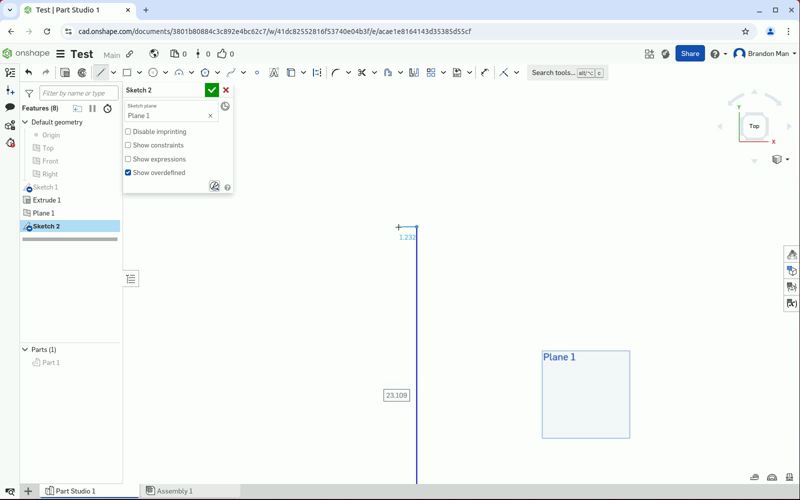
scroll(6)
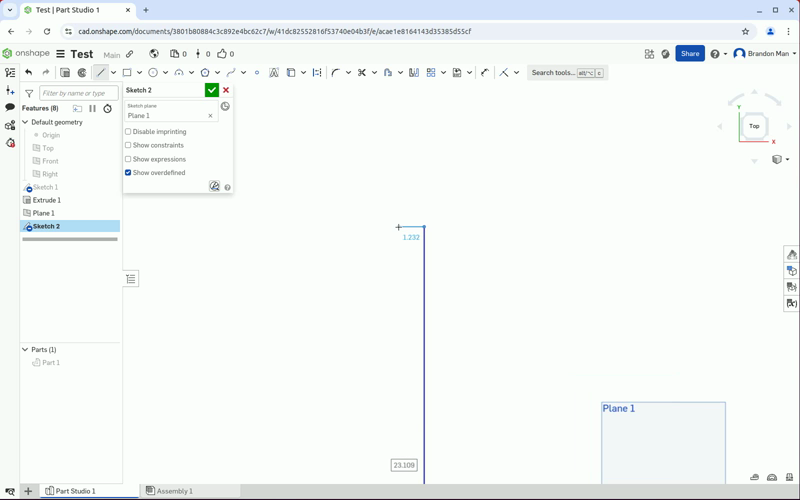
scroll(6)
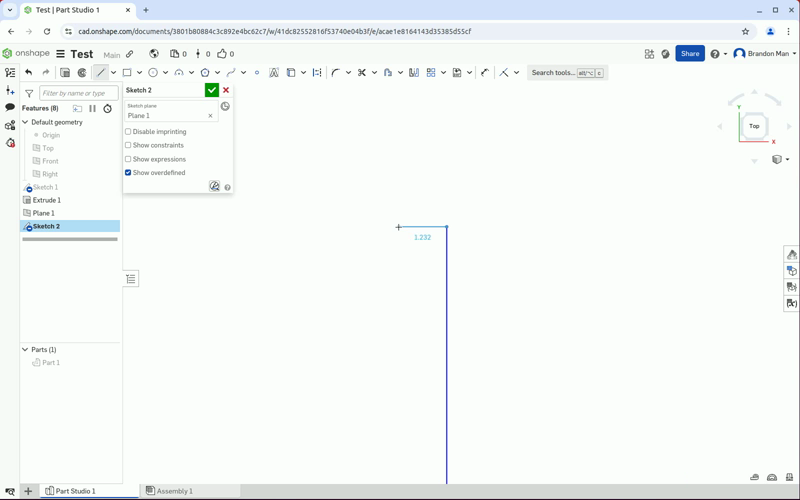
scroll(6)
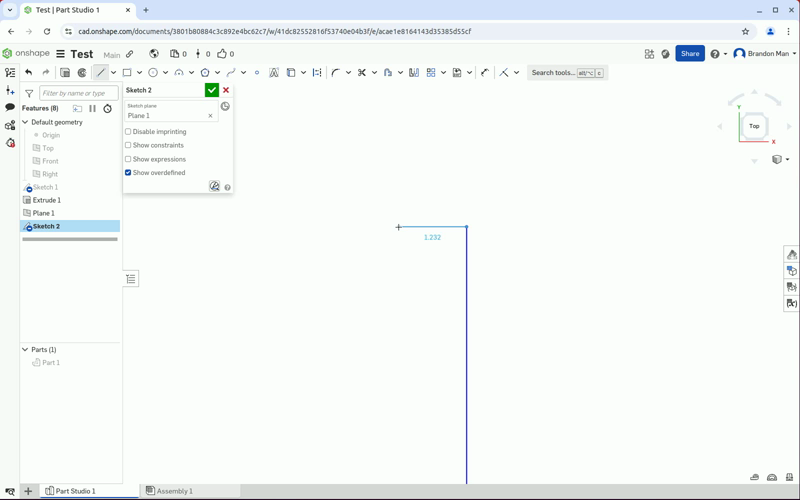
click(398, 226)
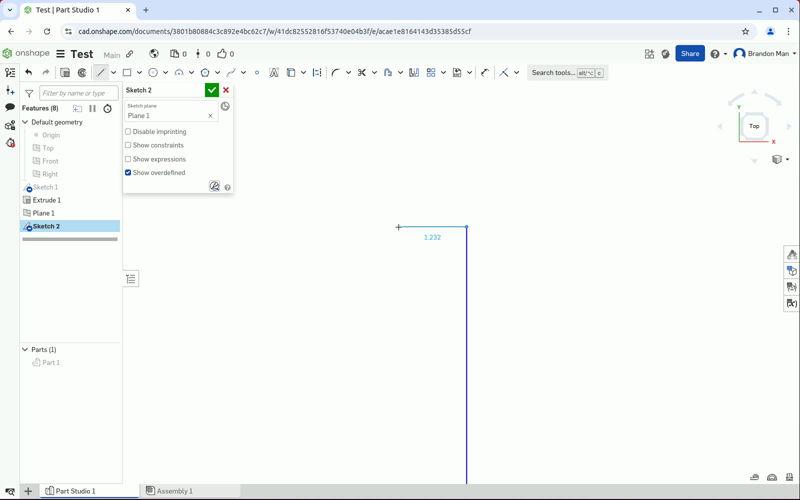
scroll(-6)
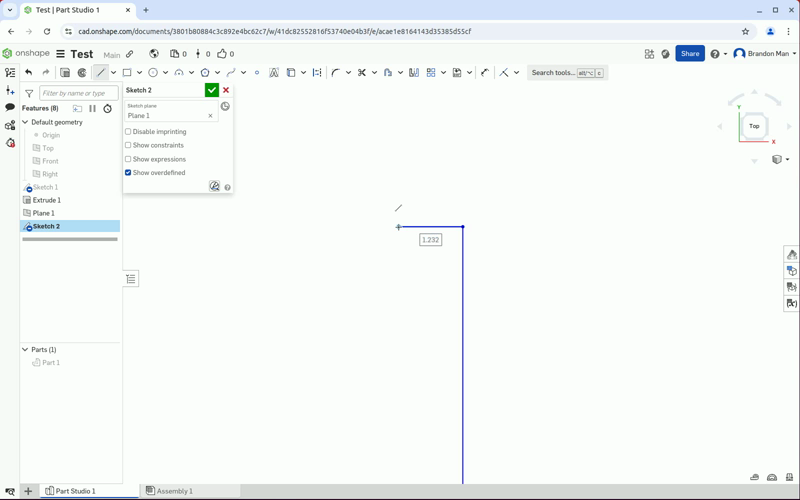
scroll(-6)
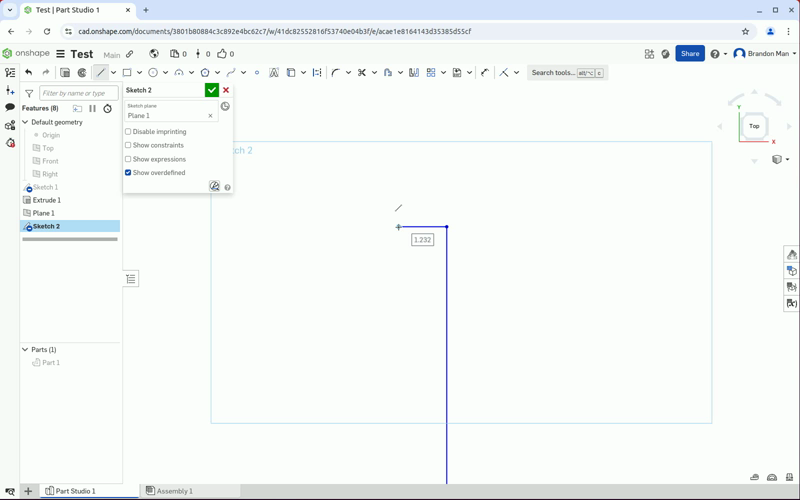
scroll(-6)
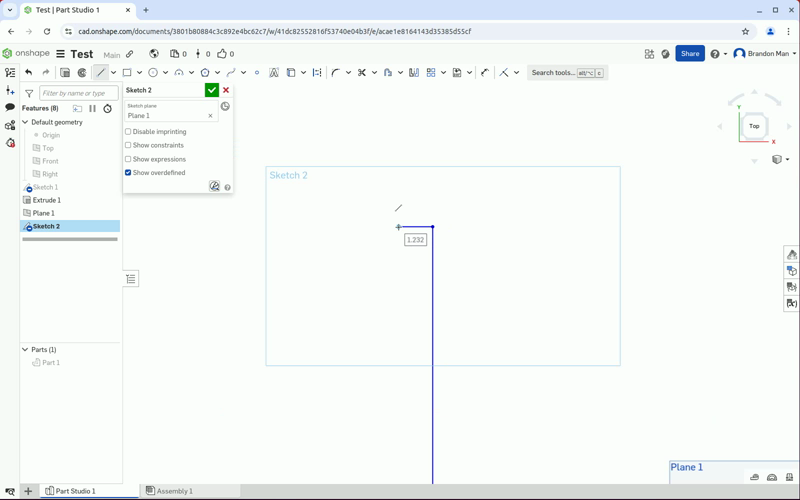
scroll(-6)
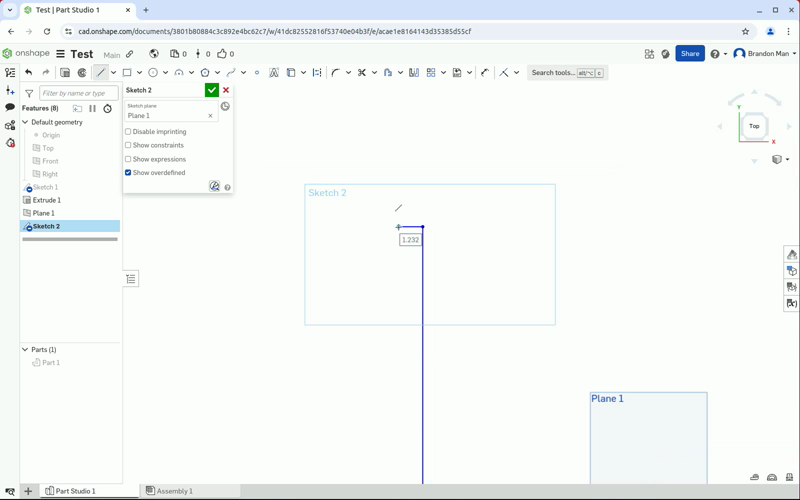
scroll(-6)
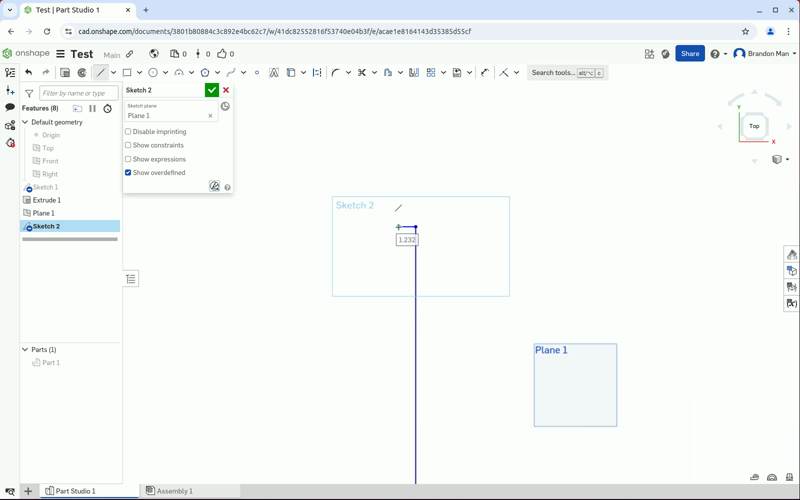
scroll(-6)
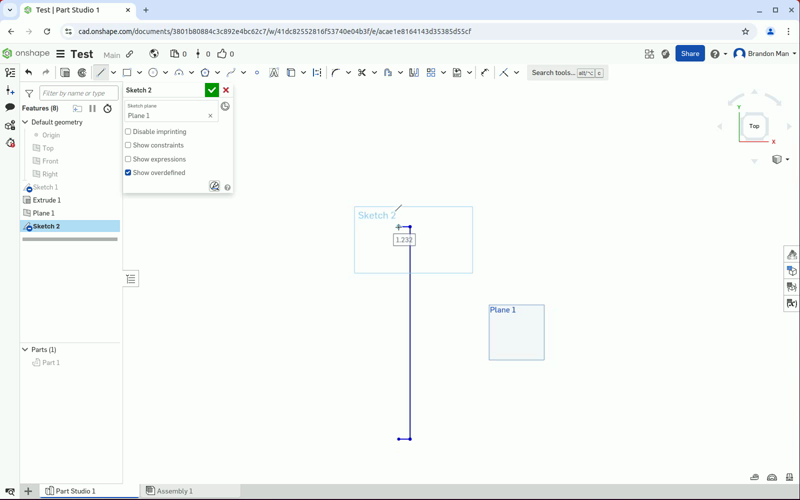
scroll(-6)
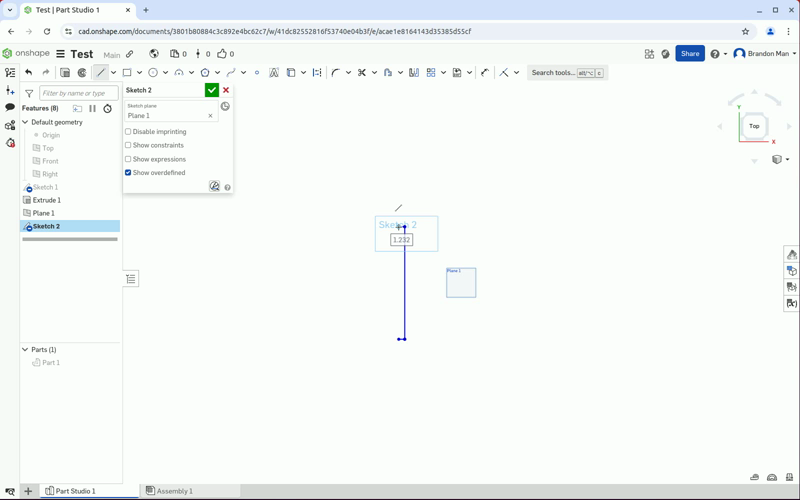
key_up(shift)
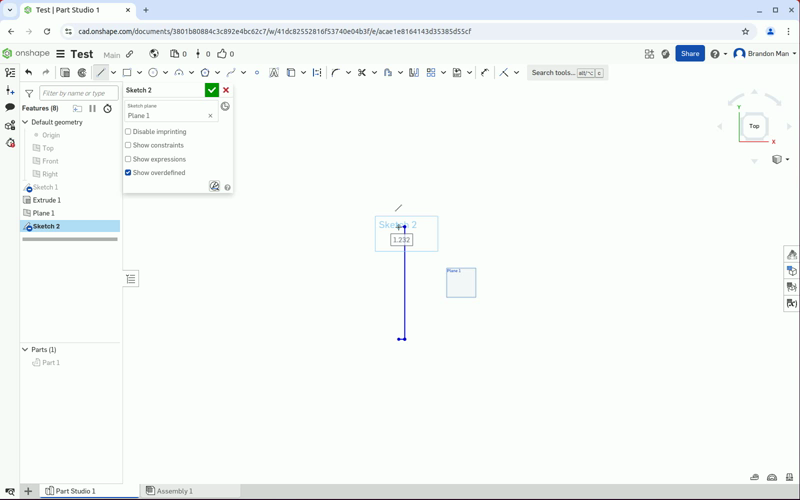
key_down(shift)
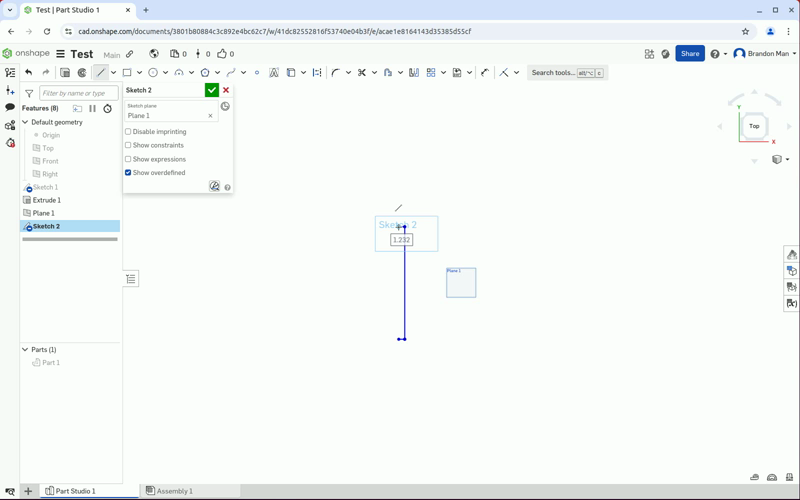
mouse_move(398, 339)
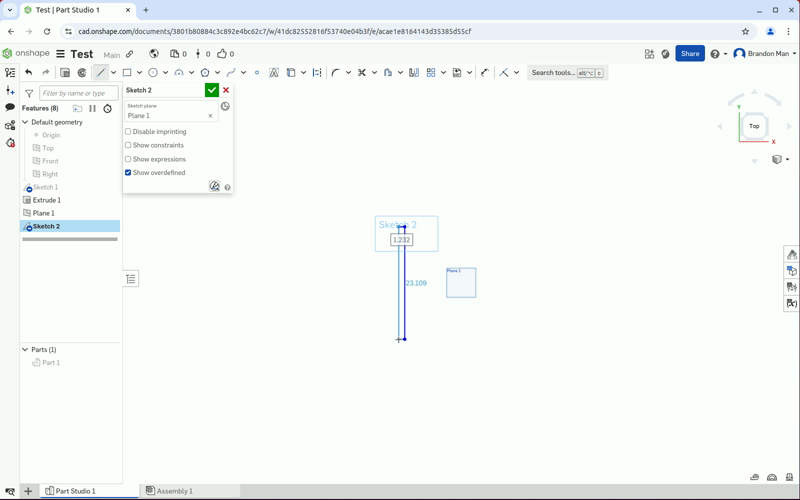
key_up(shift)
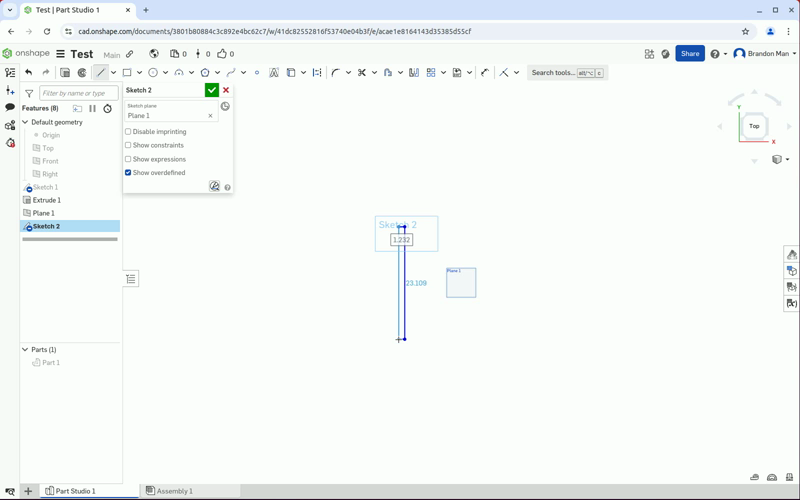
click(398, 339)
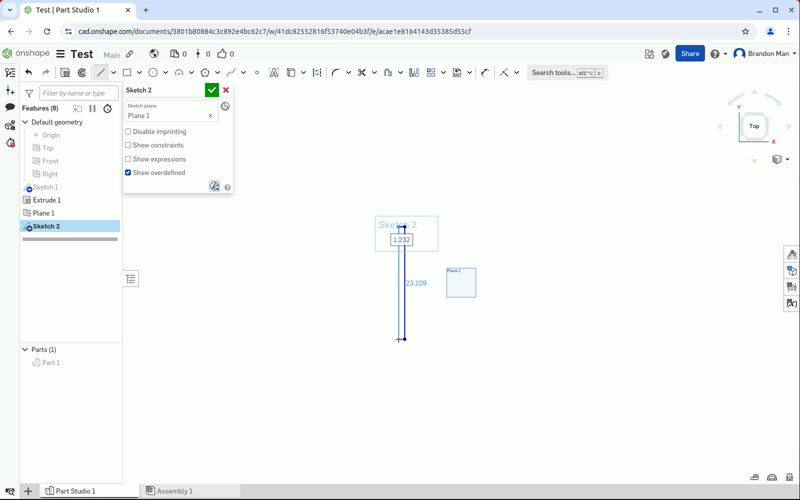
key(esc)
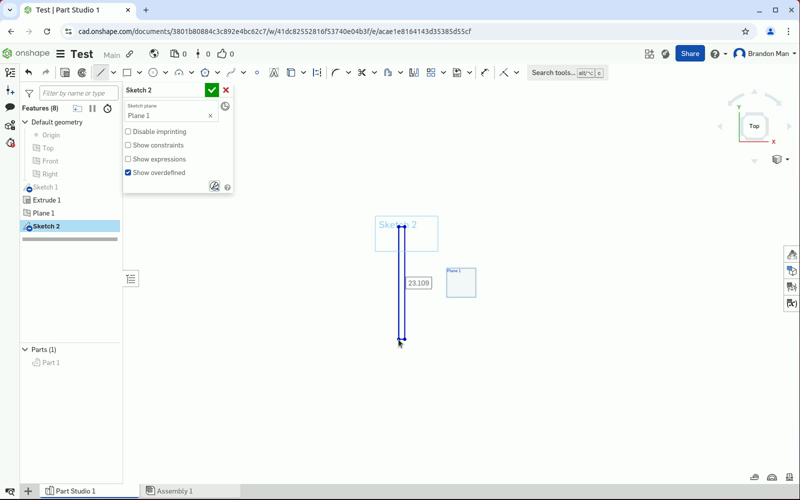
mouse_move(400, 325)
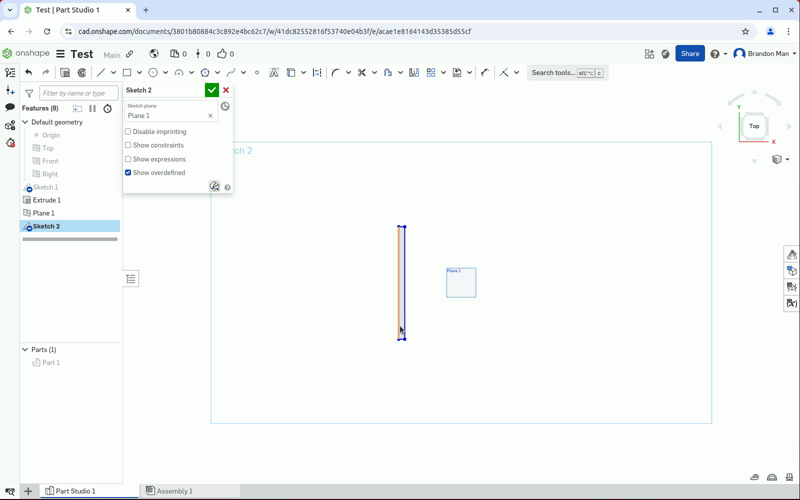
scroll(6)
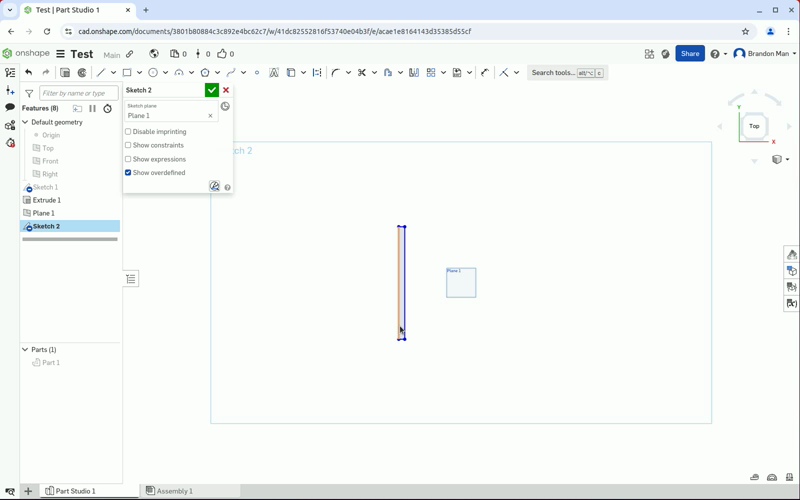
scroll(6)
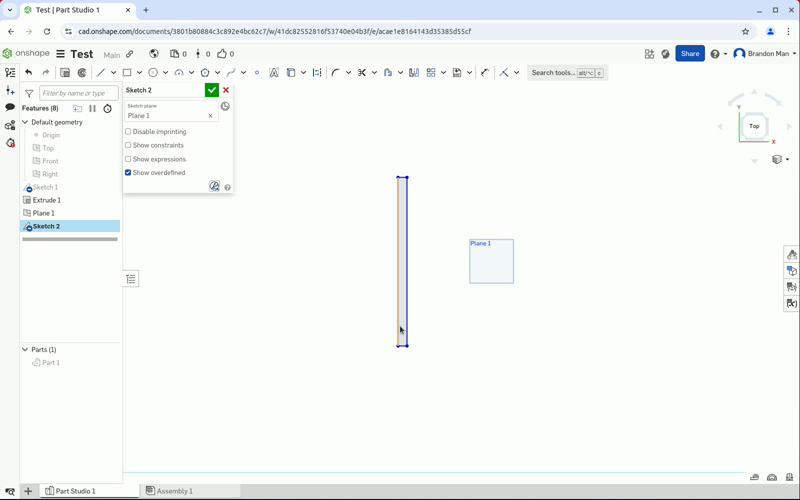
scroll(6)
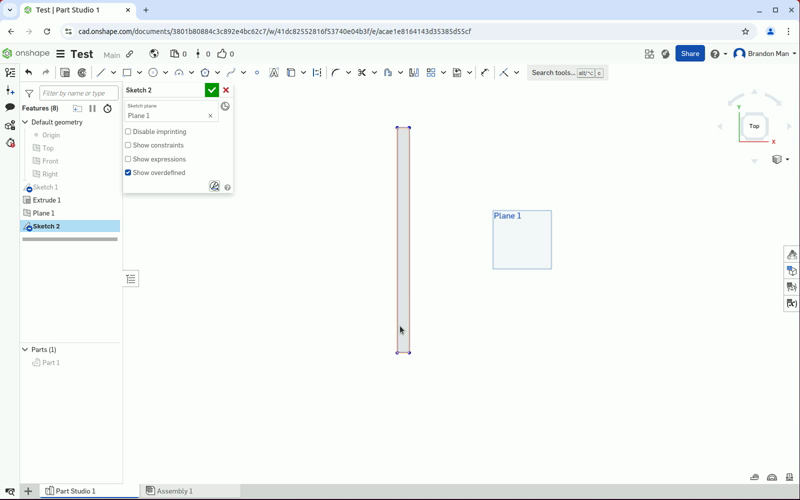
scroll(6)
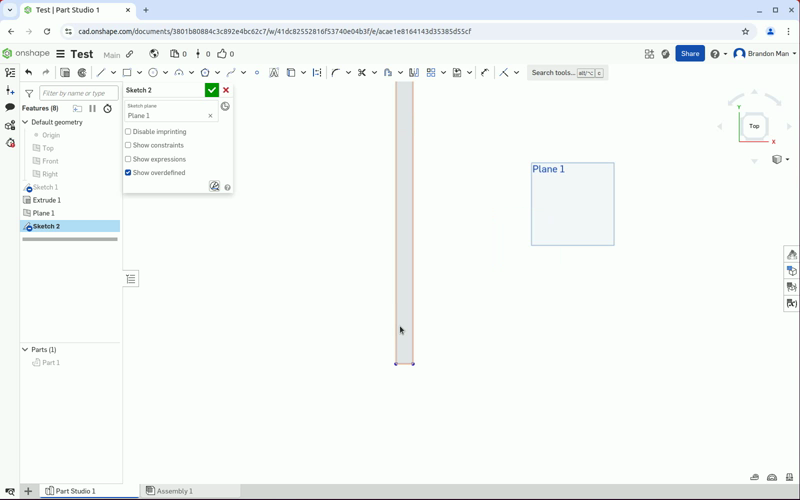
scroll(6)
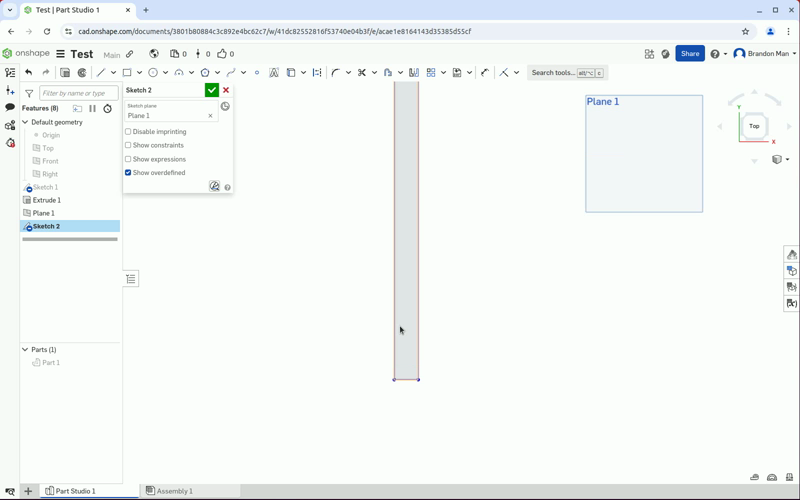
scroll(6)
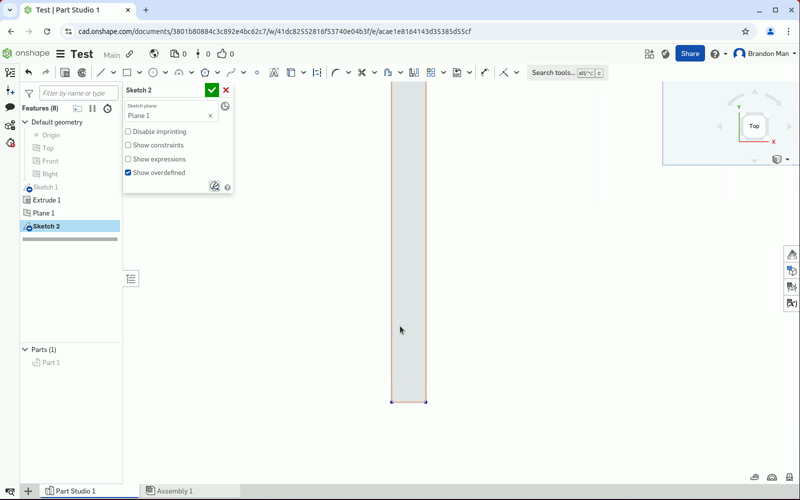
scroll(6)
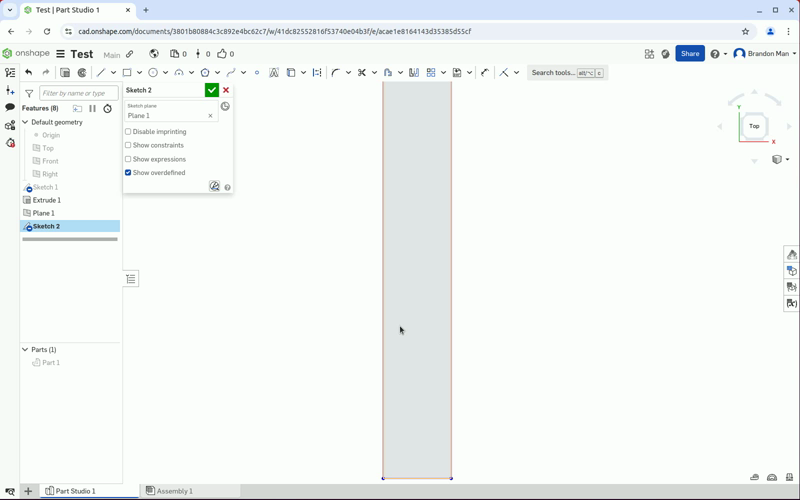
click(400, 325)
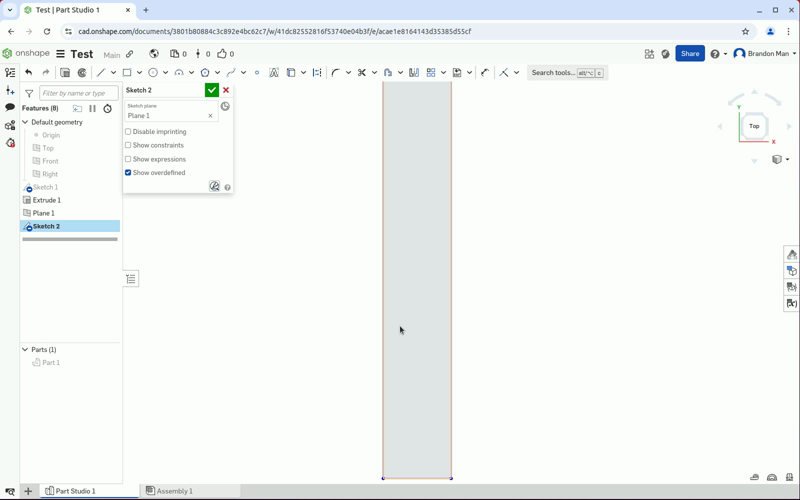
scroll(-6)
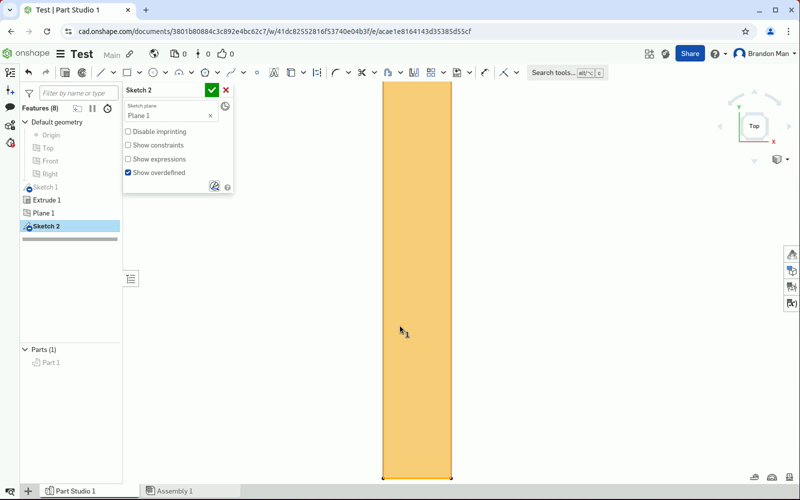
scroll(-6)
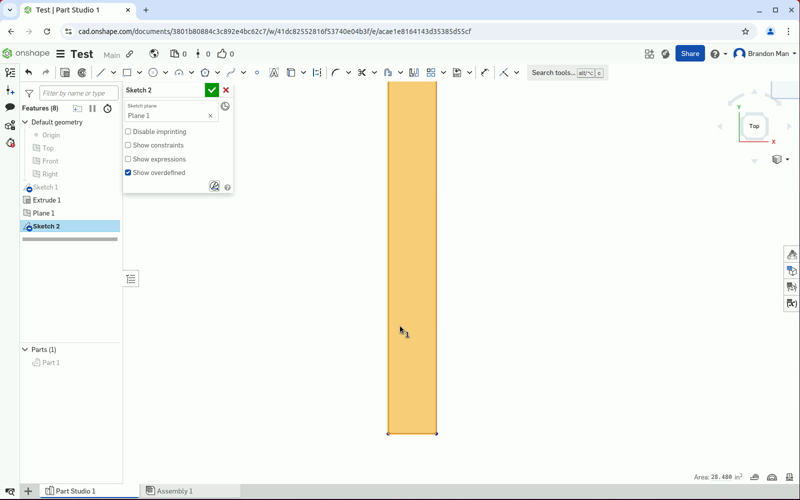
scroll(-6)
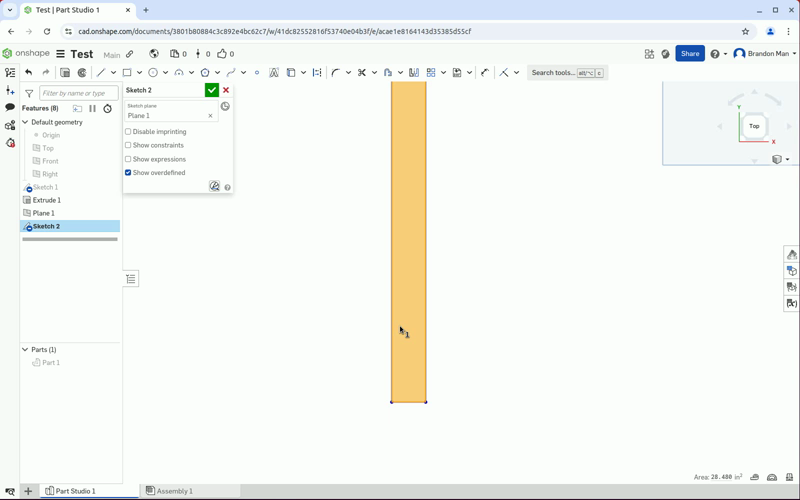
scroll(-6)
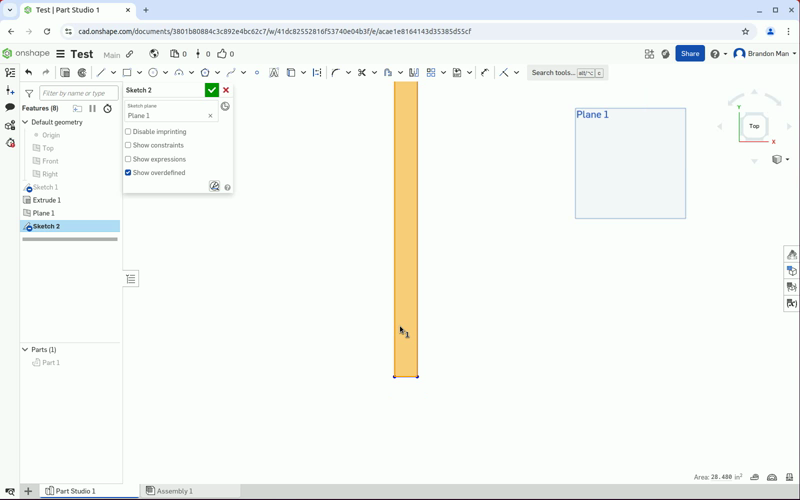
scroll(-6)
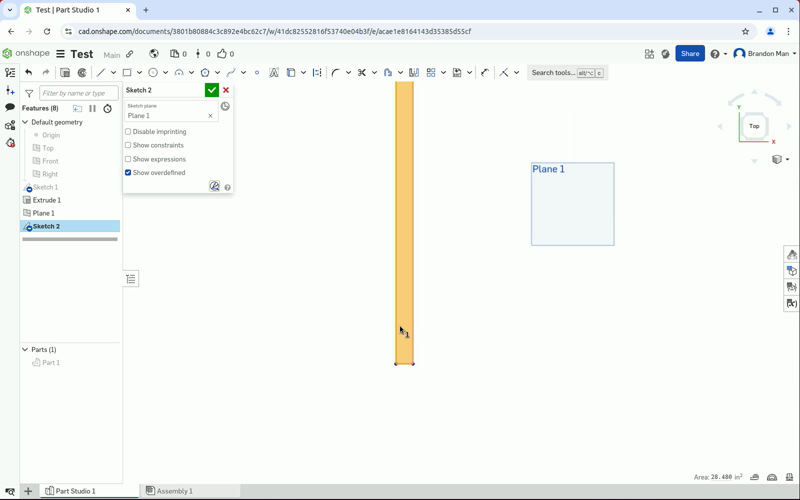
scroll(-6)
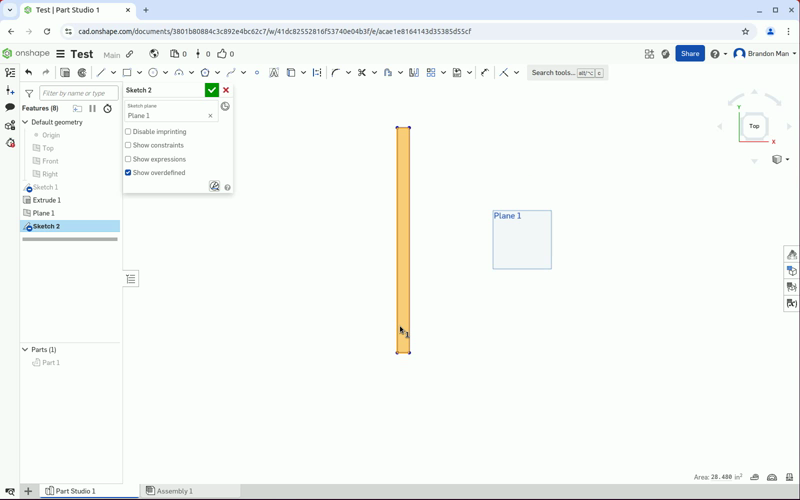
scroll(-6)
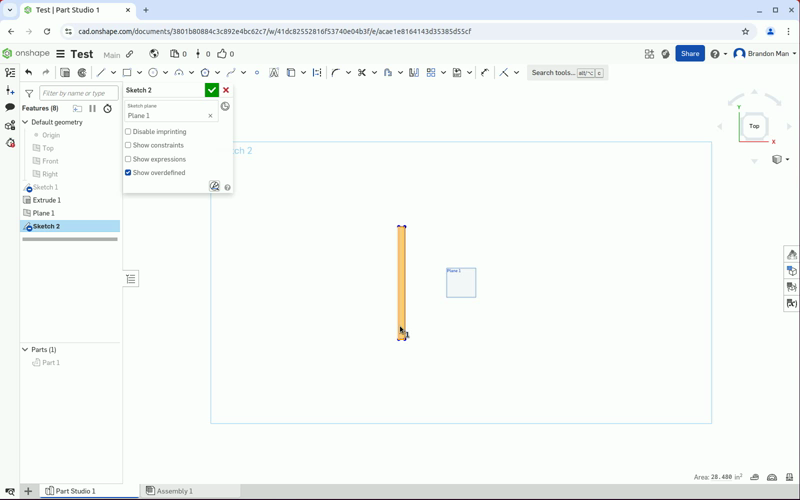
mouse_move(73, 352)
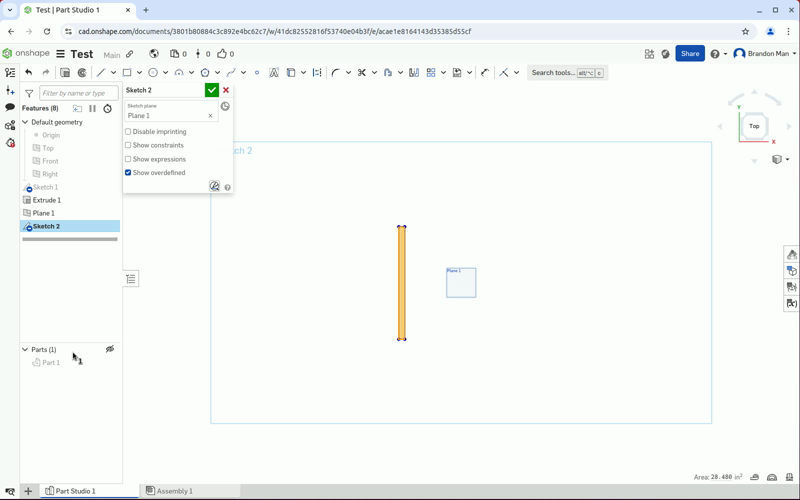
key(shift+y)
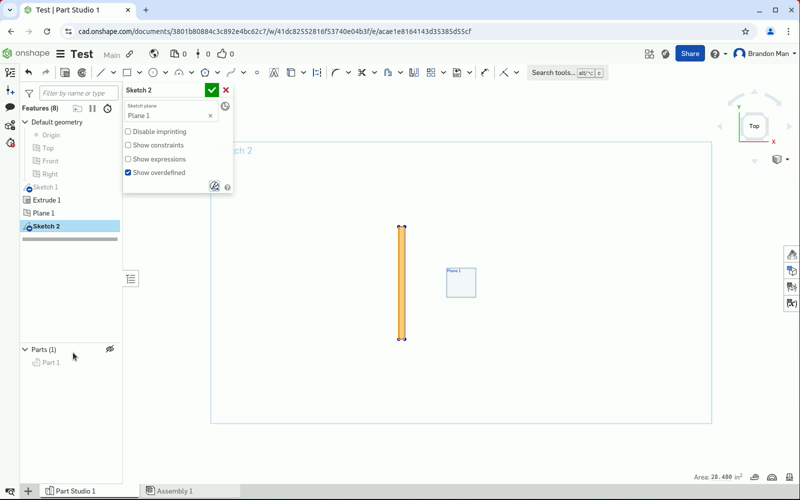
key(shift+e)
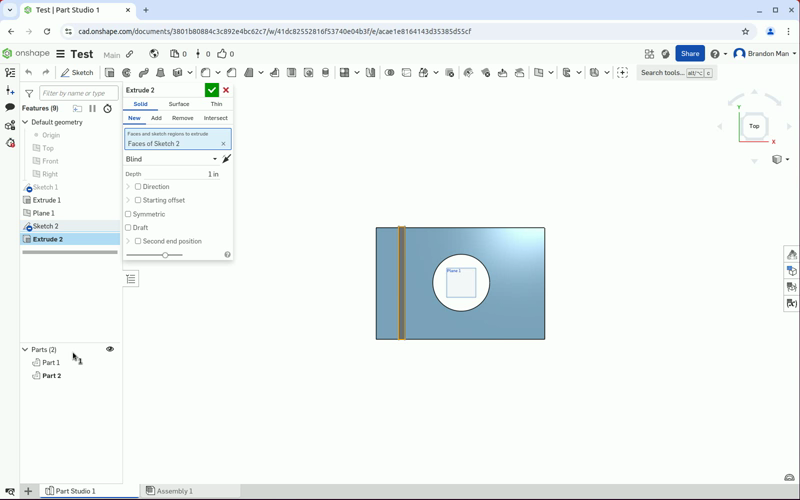
mouse_move(143, 106)
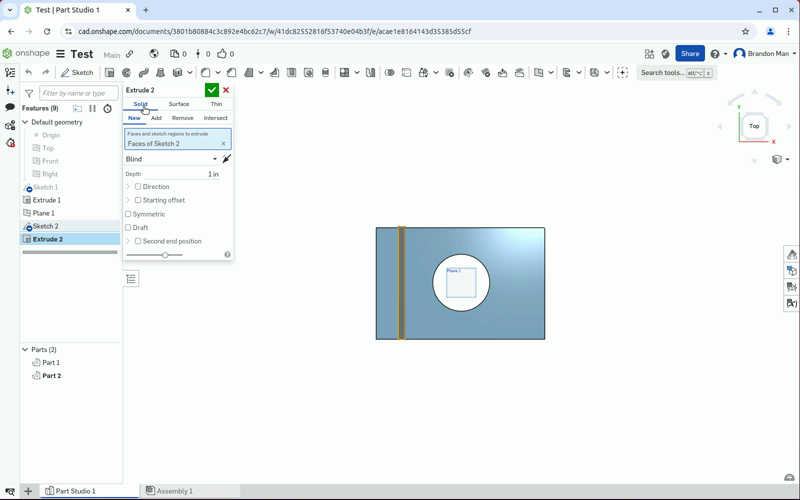
click(143, 106)
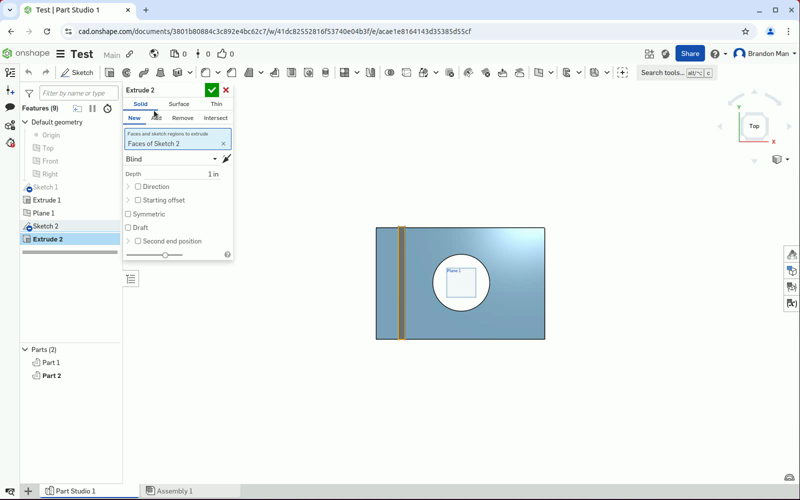
mouse_move(186, 120)
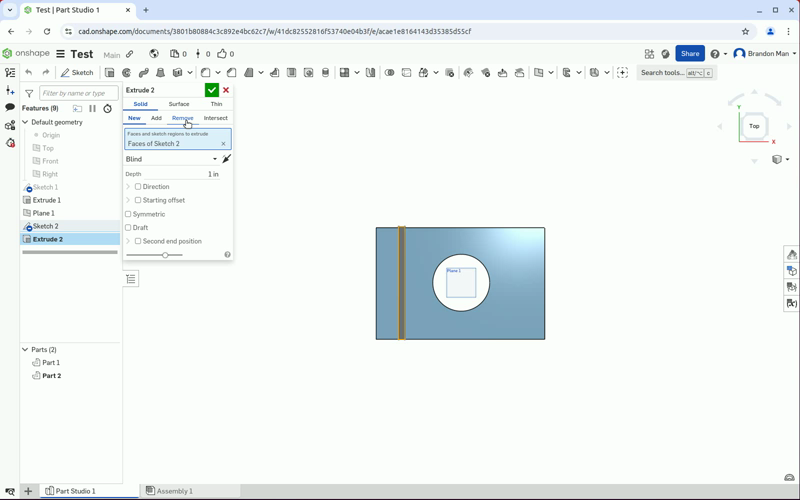
click(186, 120)
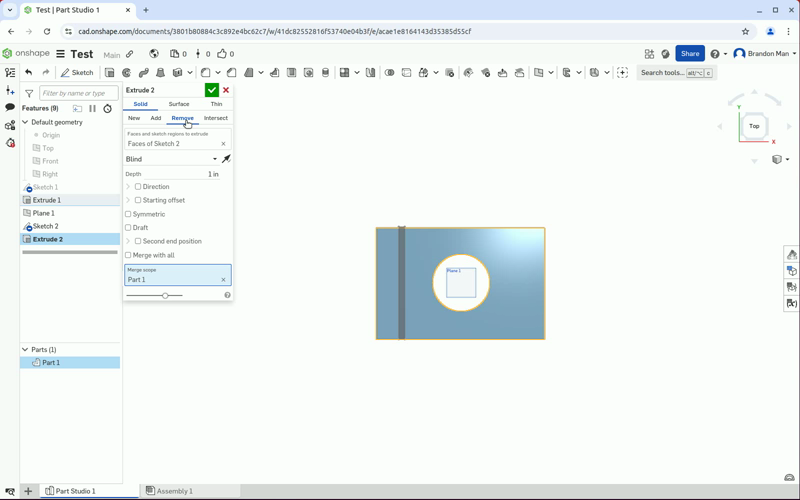
key(tab, 4)
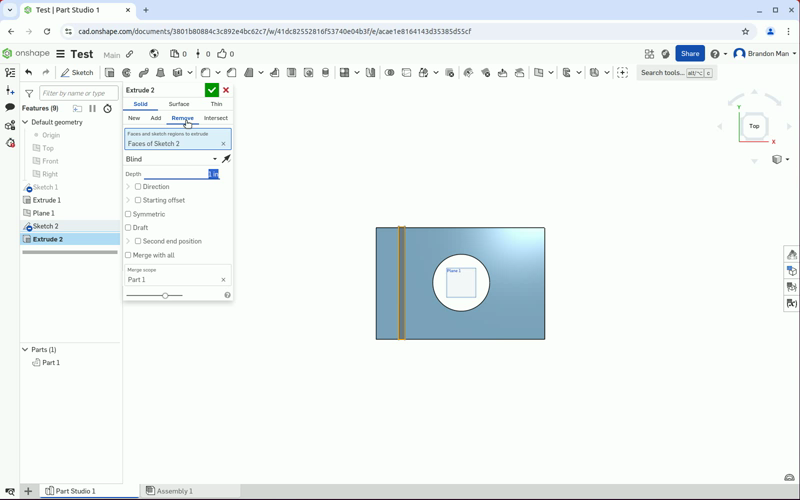
text(2.889)
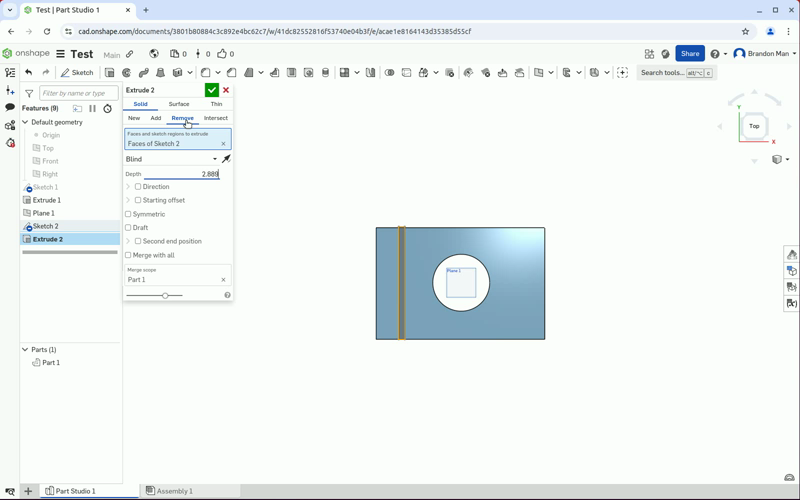
key(tab, 6)
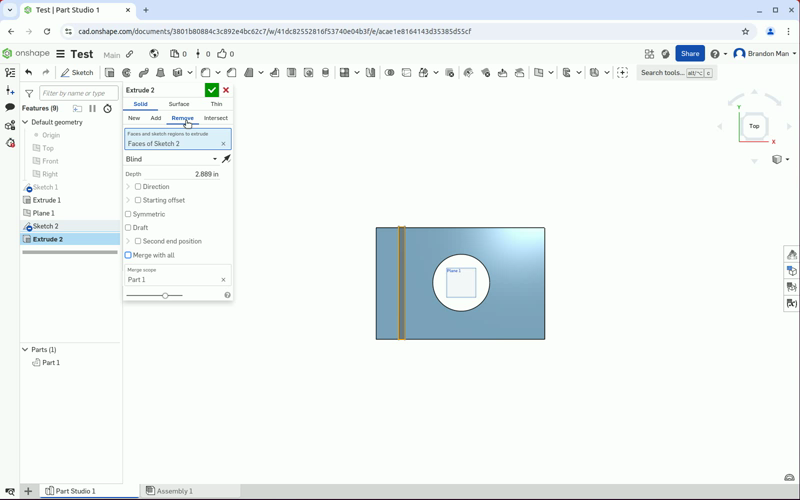
key(space)
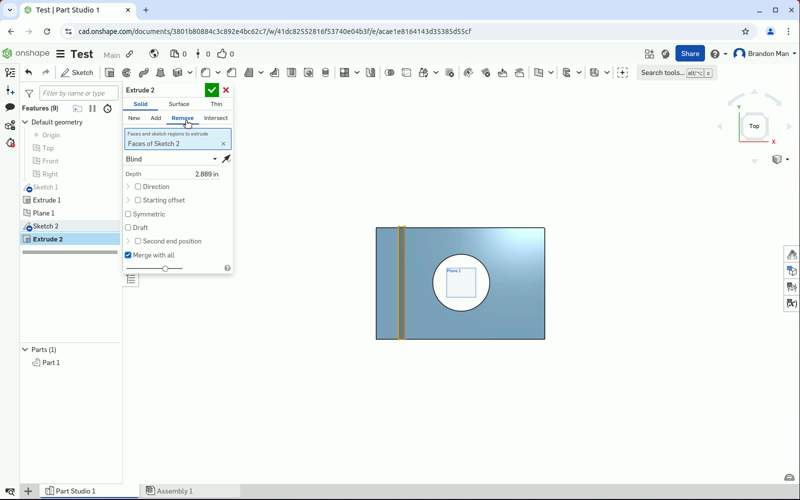
key(enter)
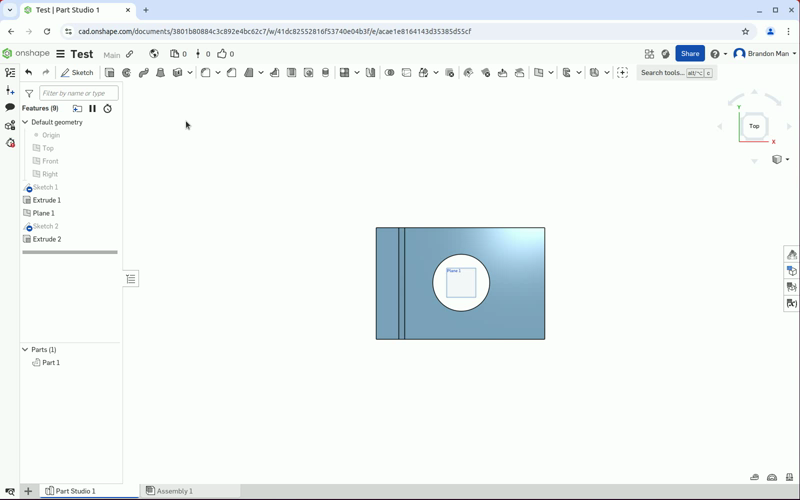
key(shift+h)
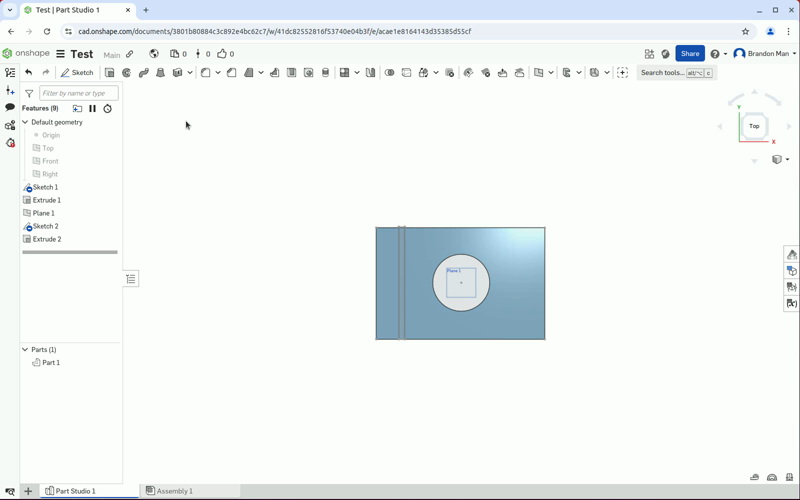
key(shift+h)
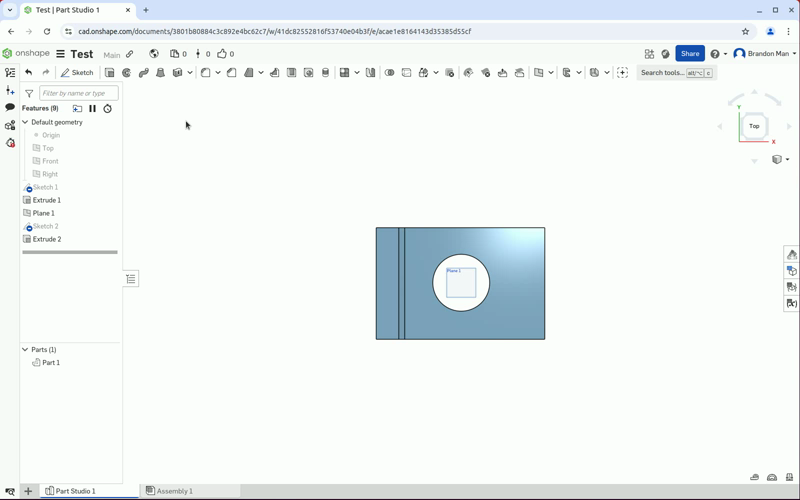
mouse_move(73, 189)
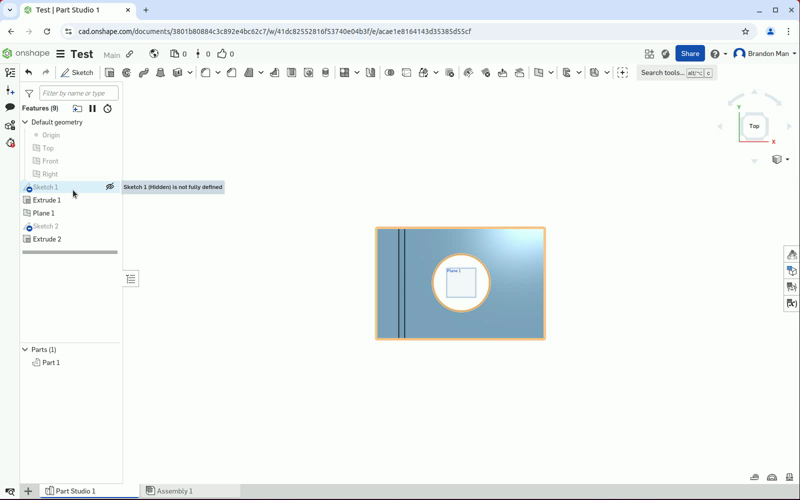
click(73, 189)
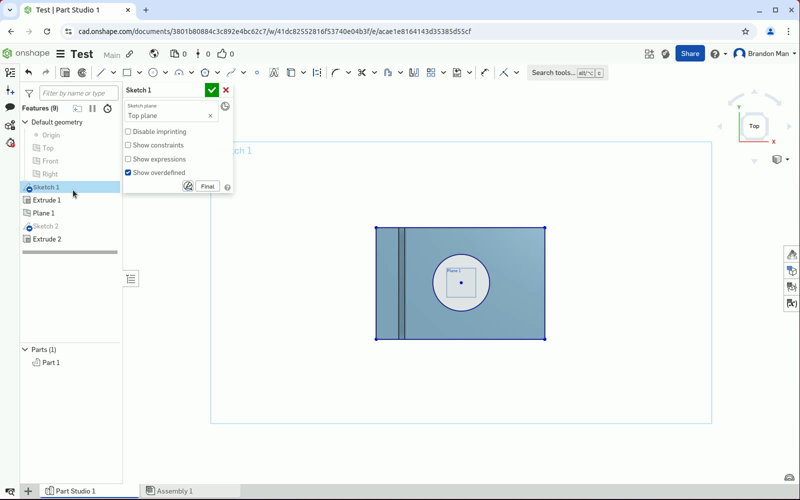
mouse_move(229, 92)
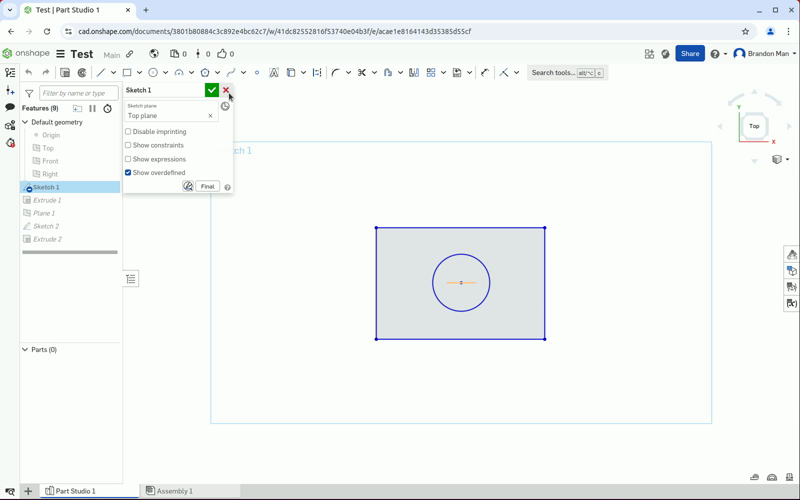
click(229, 92)
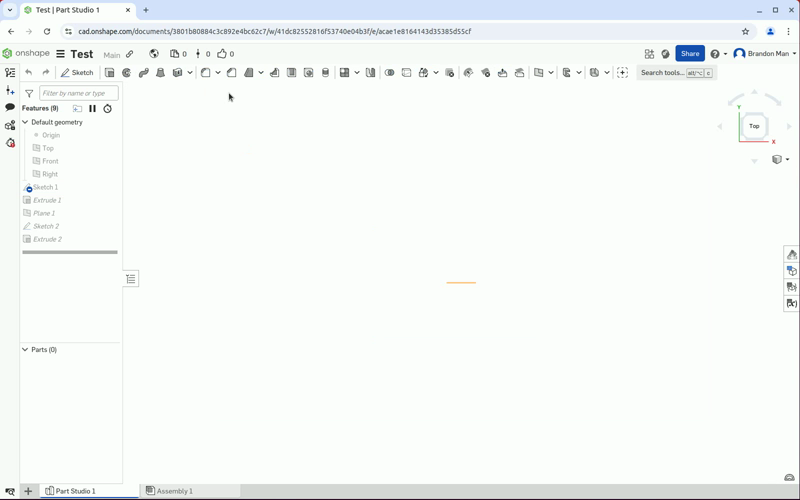
key(shift+s)
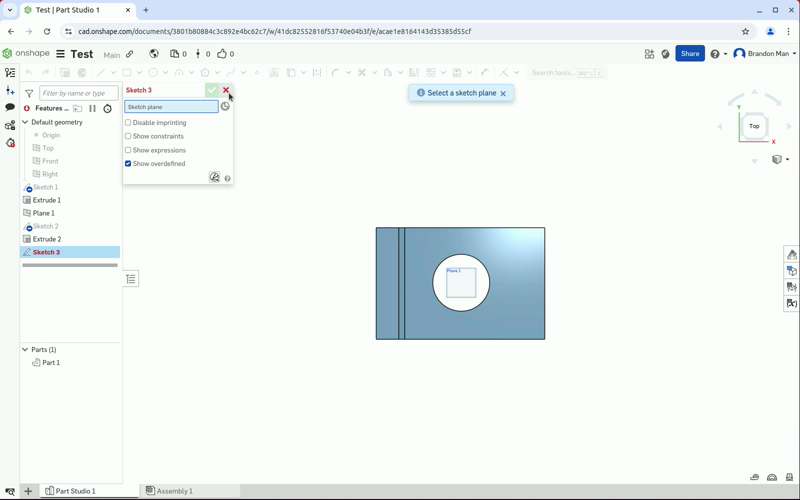
mouse_move(73, 215)
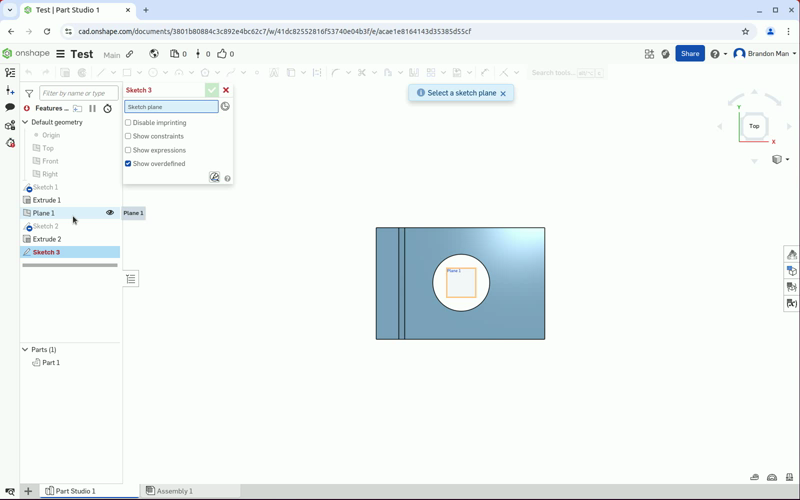
click(73, 215)
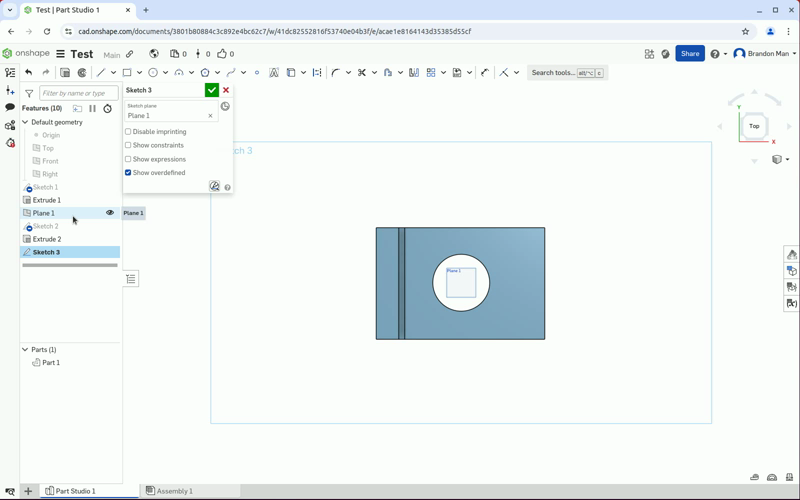
mouse_move(73, 352)
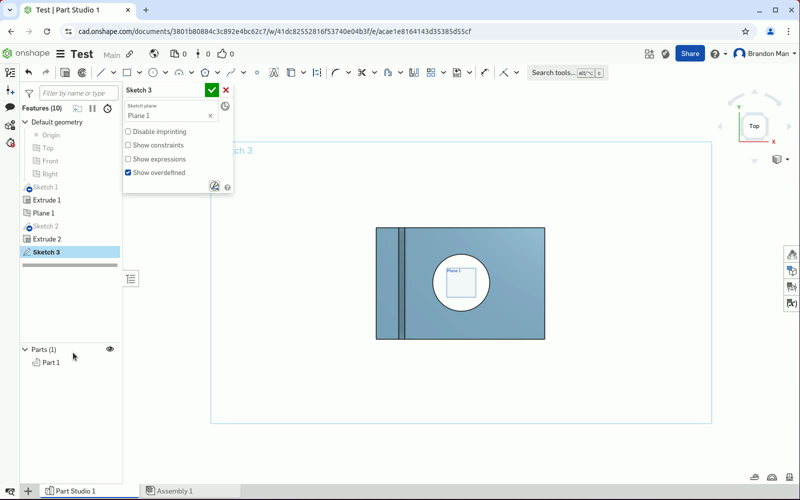
key(y)
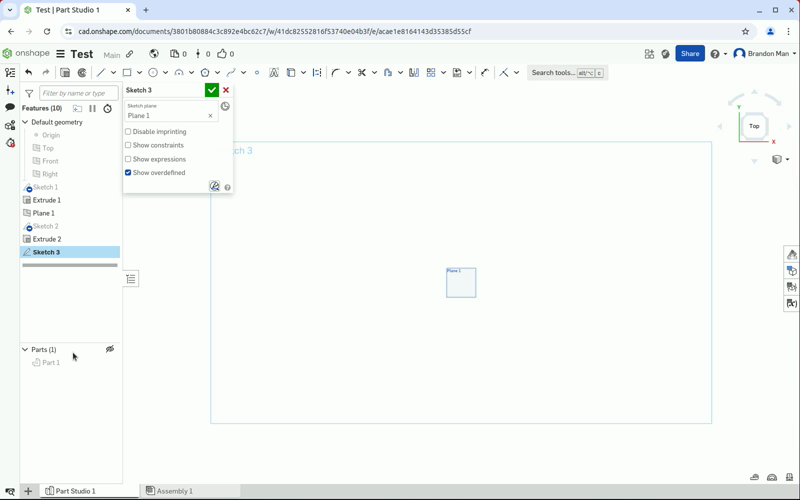
key(a)
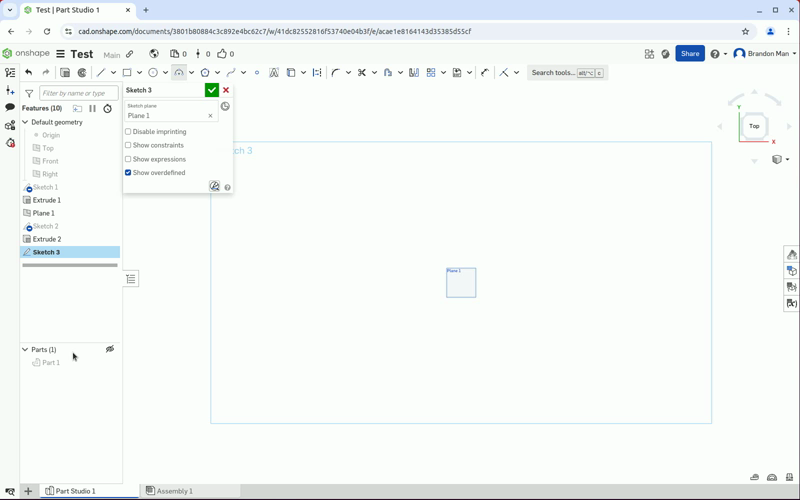
key_down(shift)
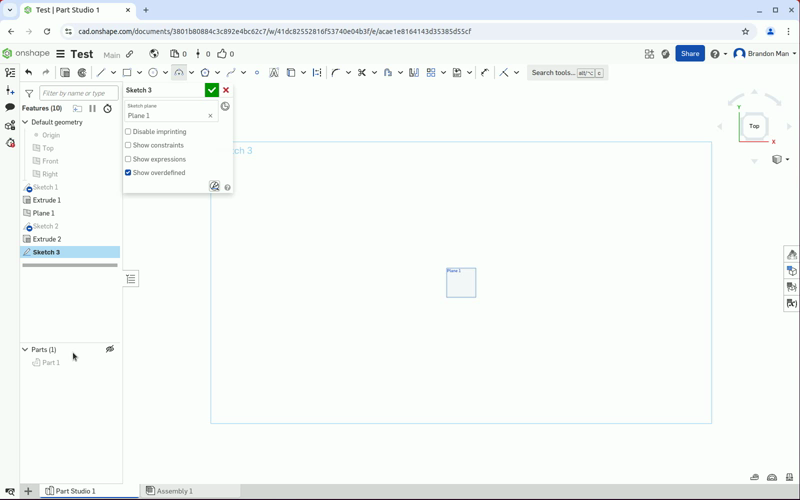
mouse_move(446, 258)
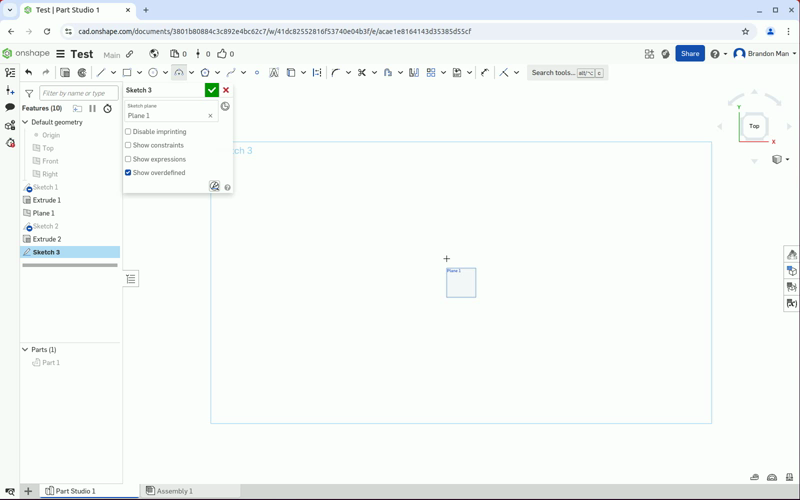
click(446, 258)
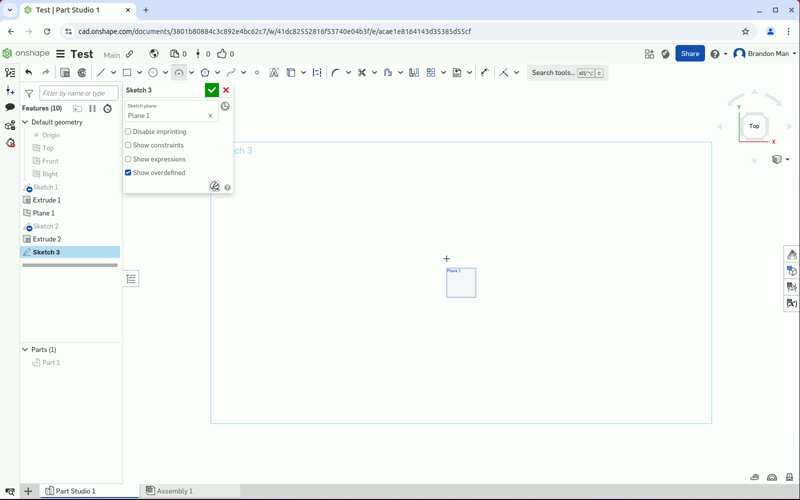
key_up(shift)
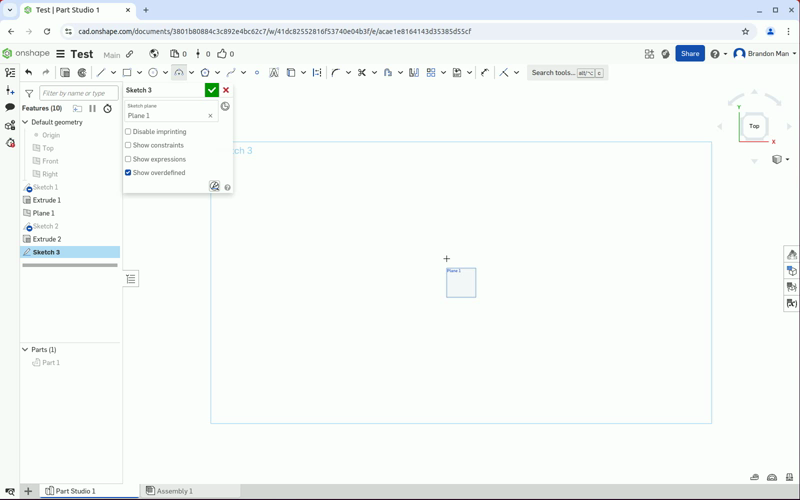
key_down(shift)
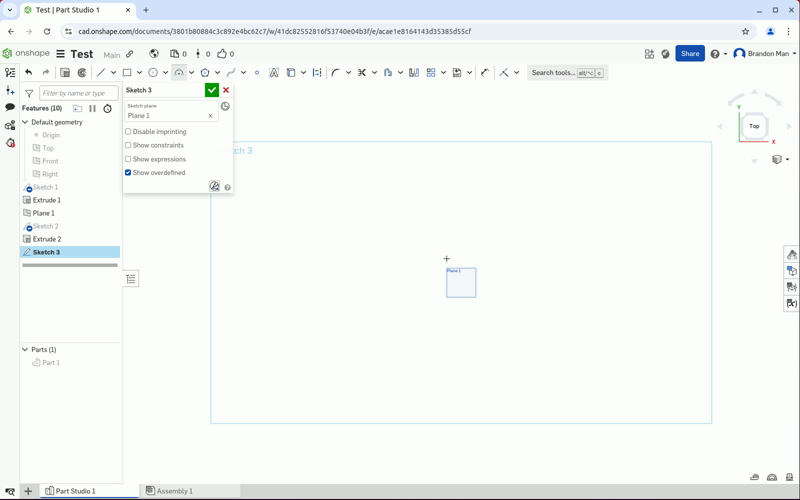
mouse_move(475, 258)
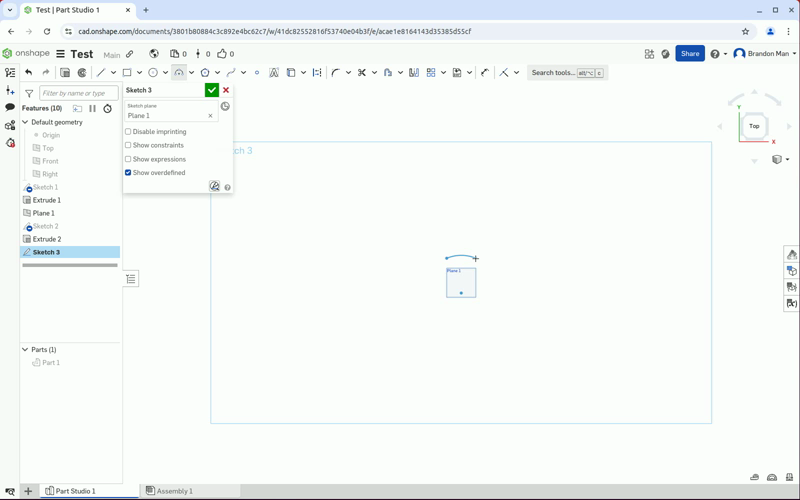
click(475, 258)
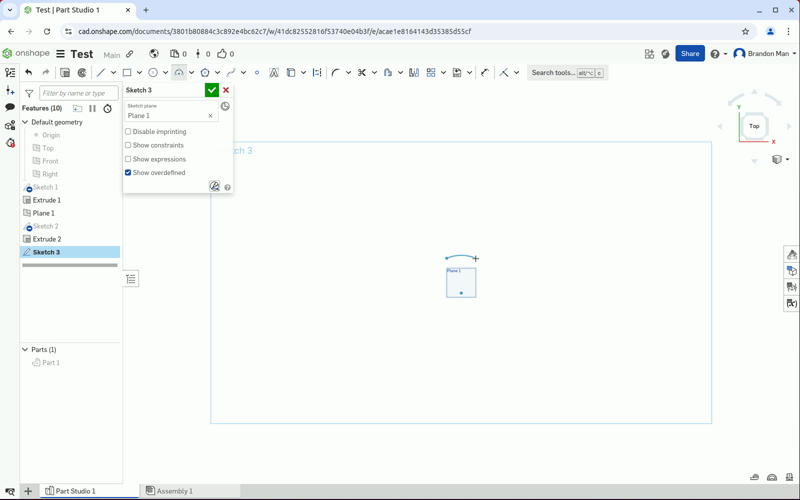
mouse_move(461, 254)
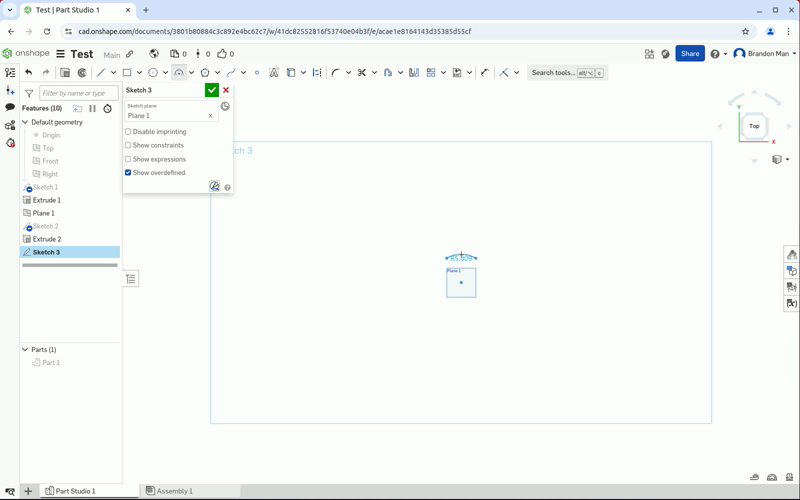
click(461, 254)
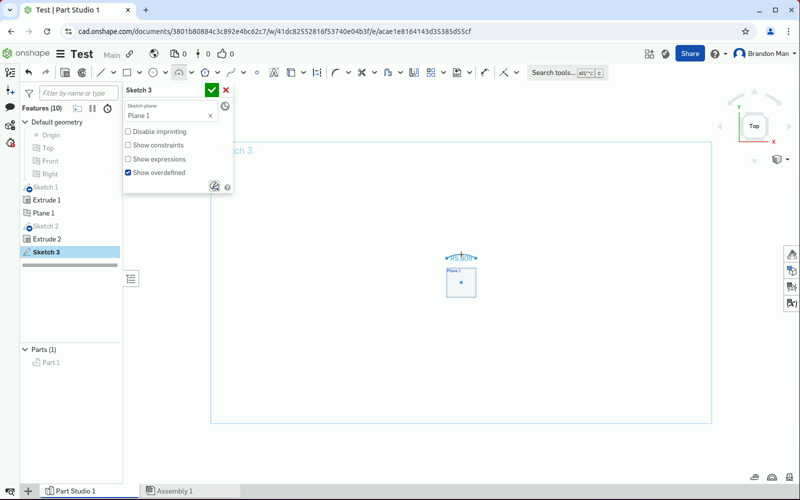
key_up(shift)
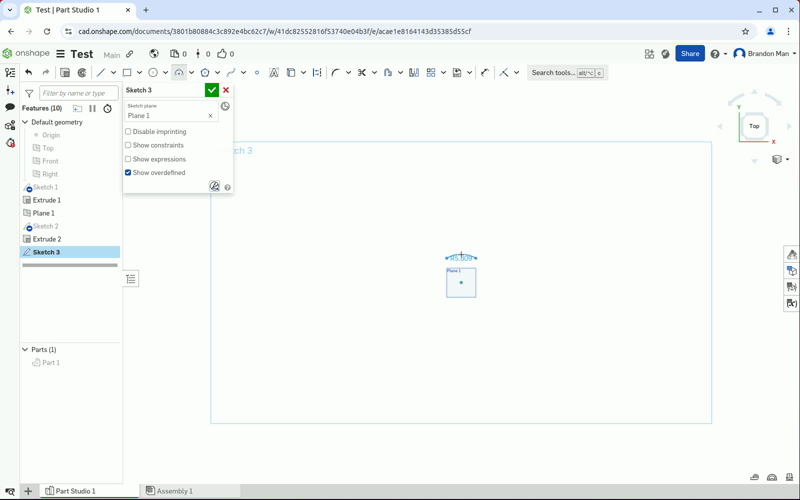
key(esc)
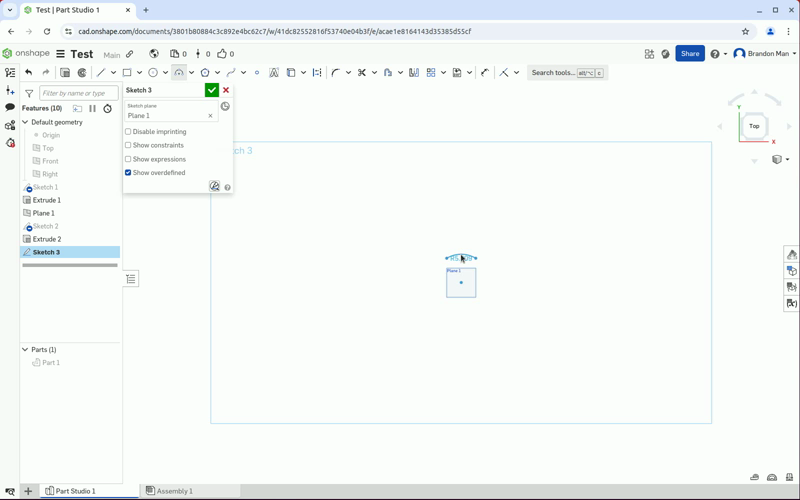
key(l)
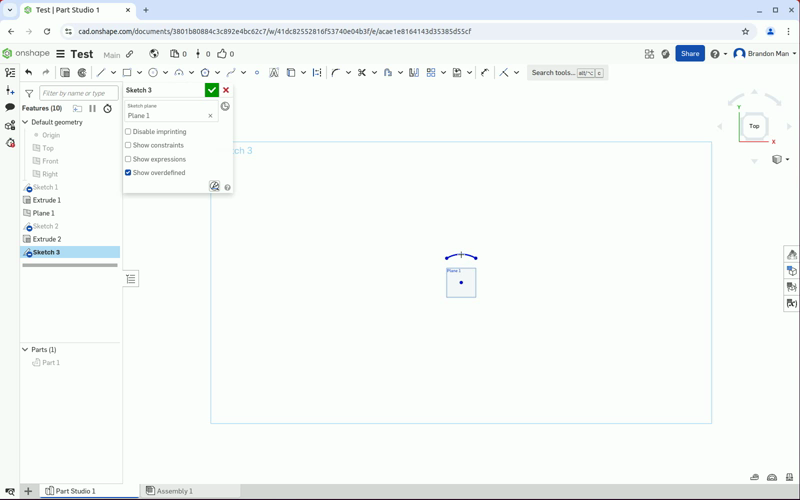
mouse_move(475, 258)
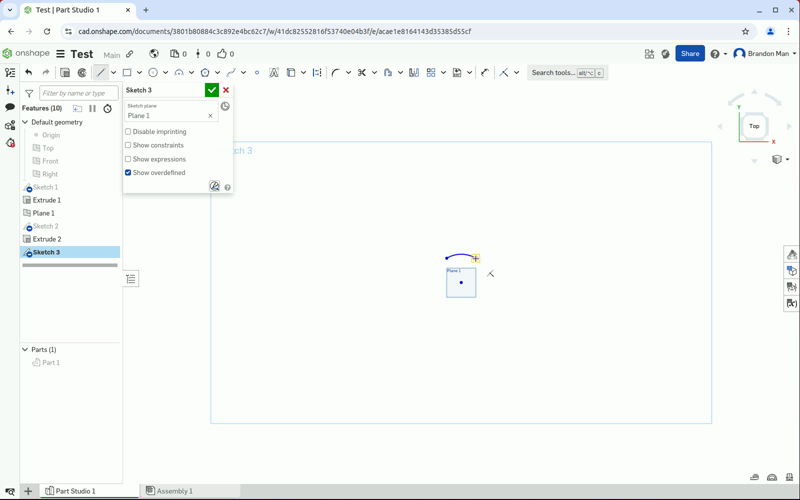
click(475, 258)
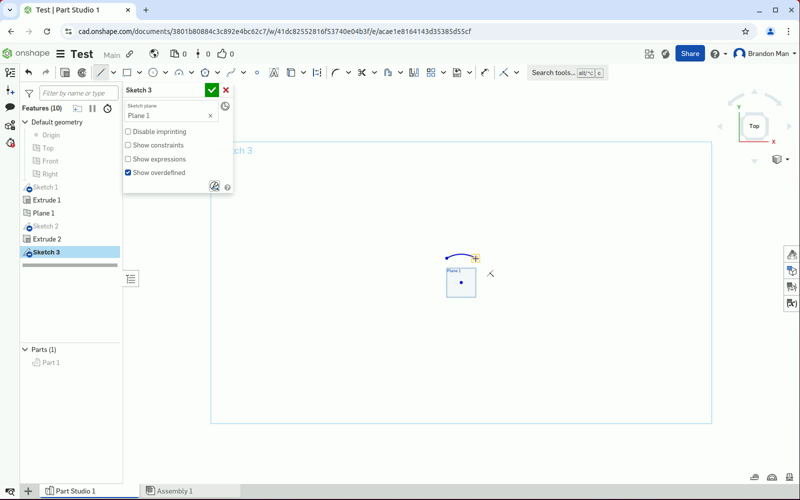
key_down(shift)
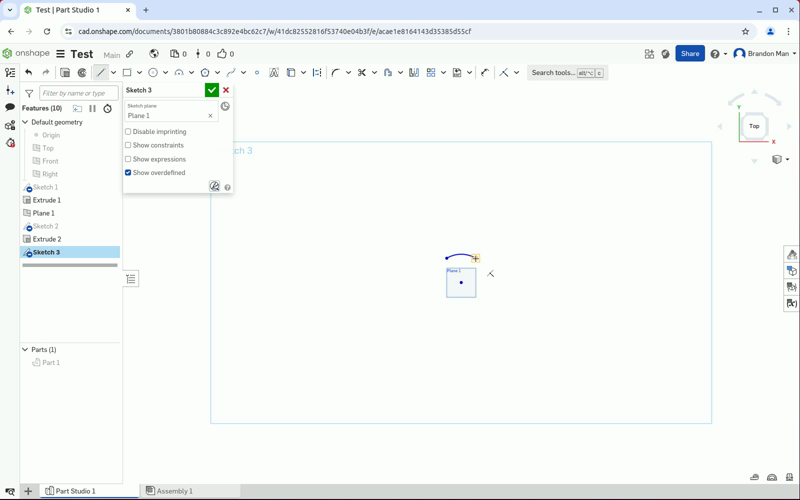
mouse_move(505, 258)
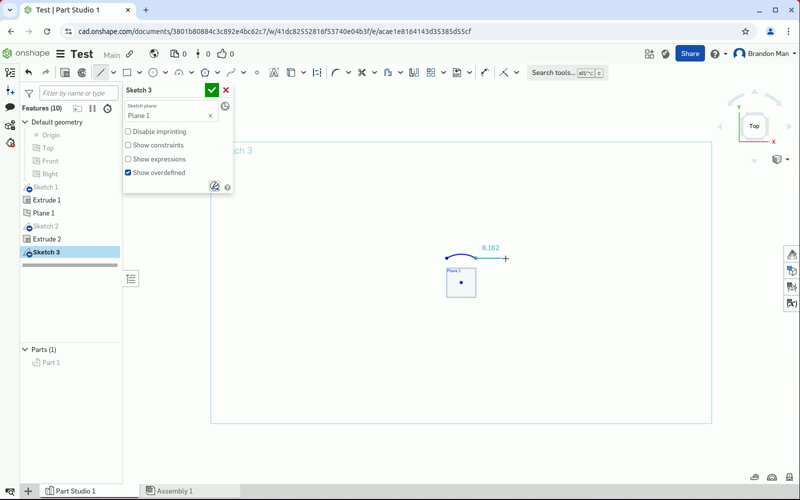
mouse_move(475, 225)
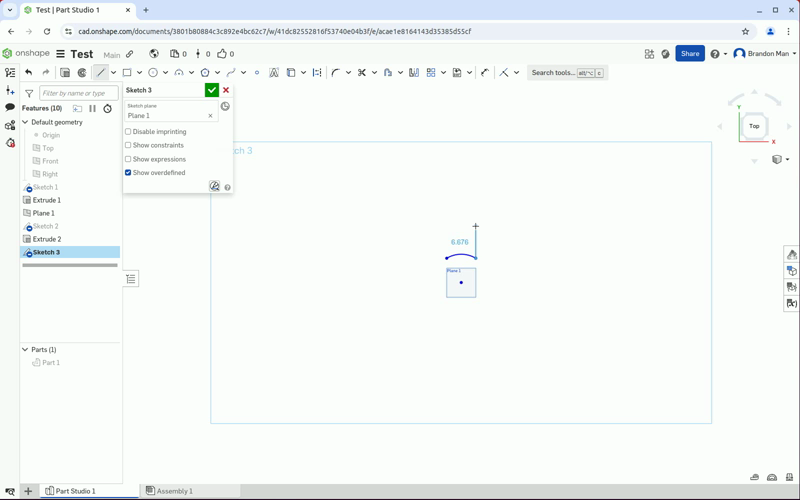
click(475, 225)
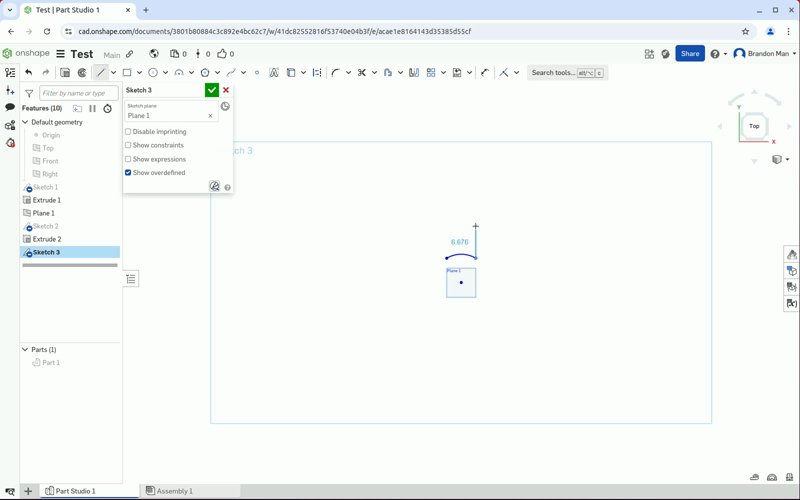
key_up(shift)
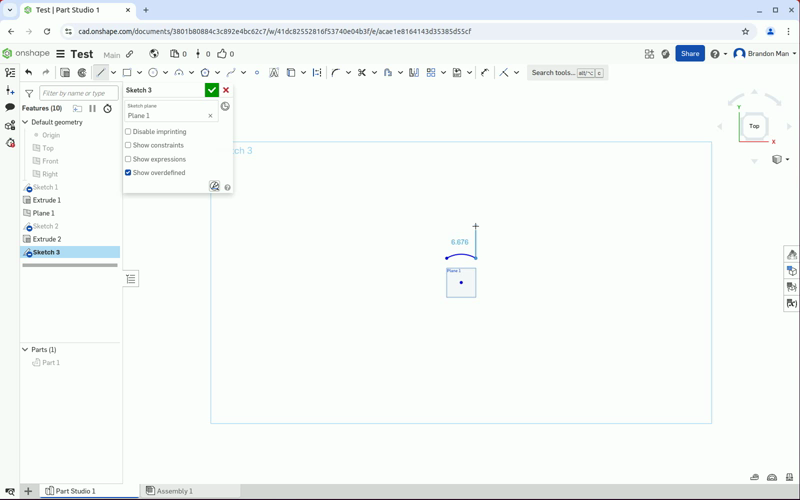
key_down(shift)
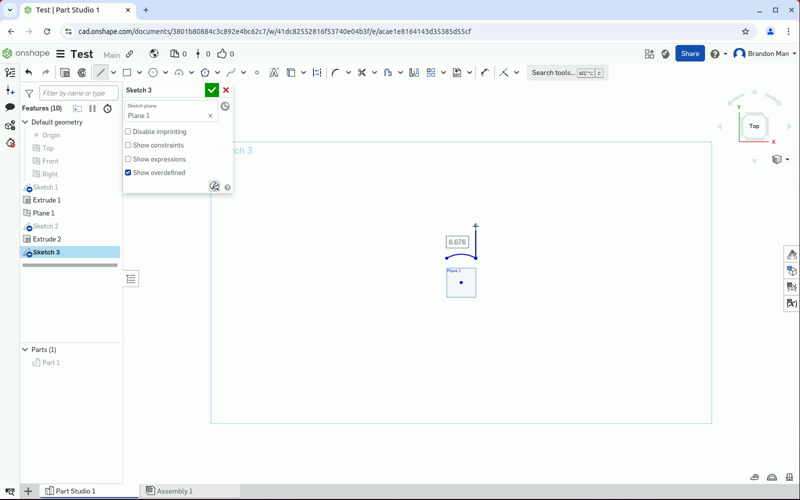
mouse_move(505, 225)
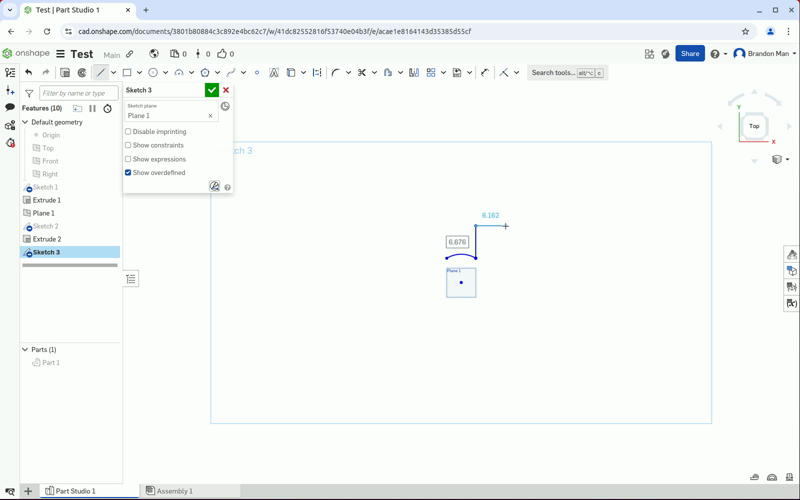
mouse_move(446, 225)
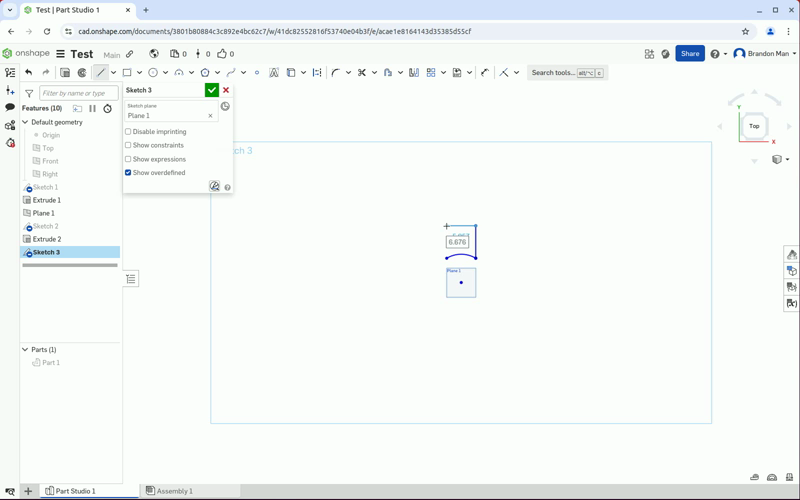
click(446, 225)
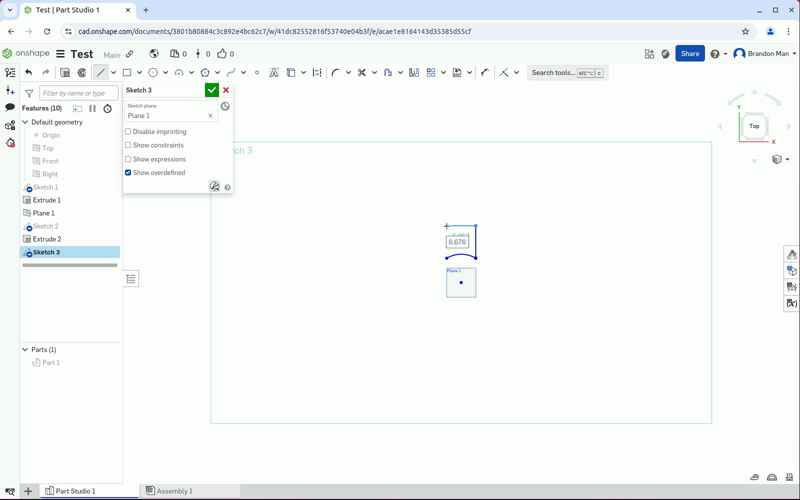
key_up(shift)
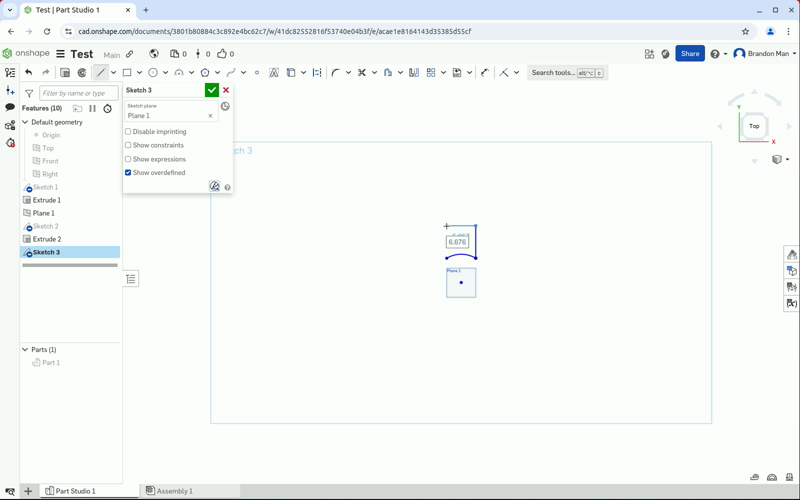
mouse_move(476, 225)
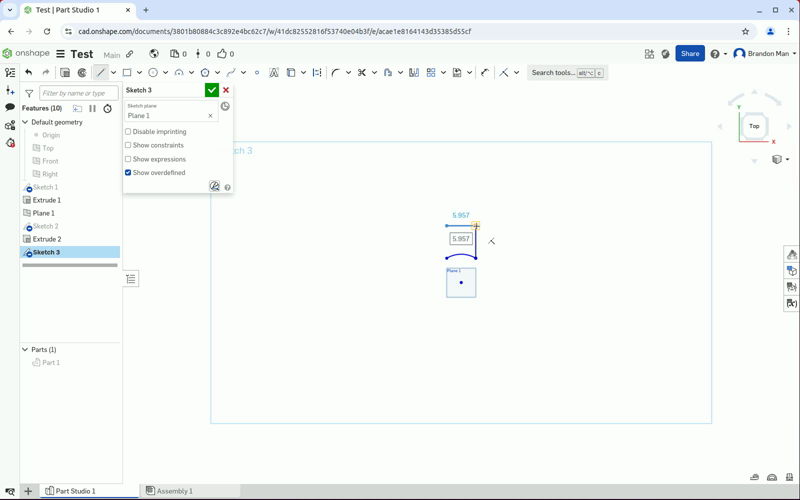
key_down(shift)
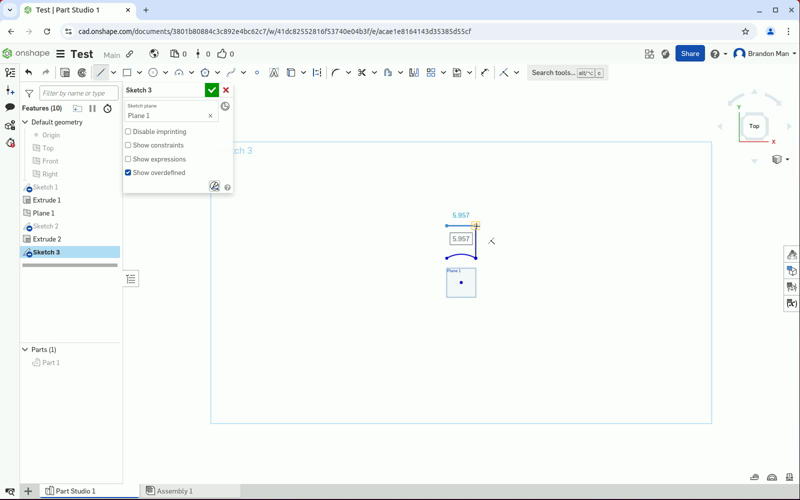
mouse_move(446, 258)
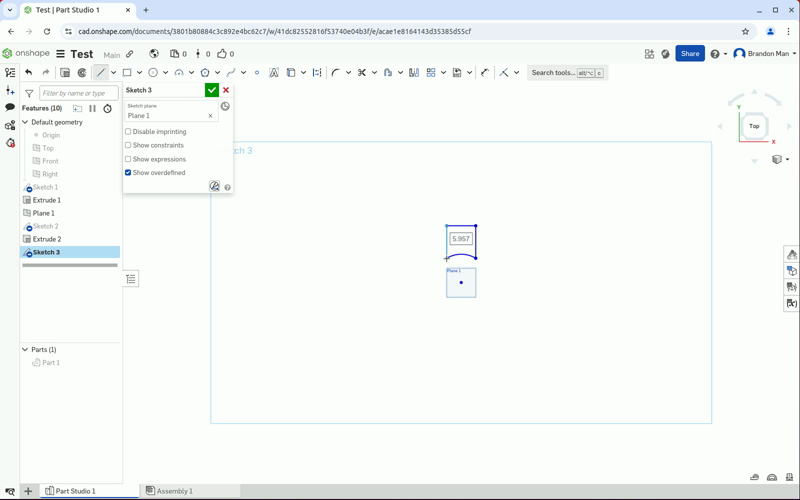
key_up(shift)
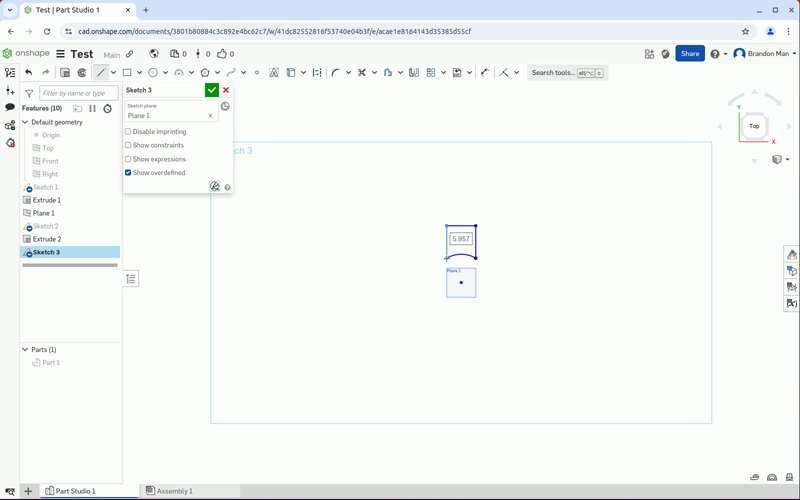
click(446, 258)
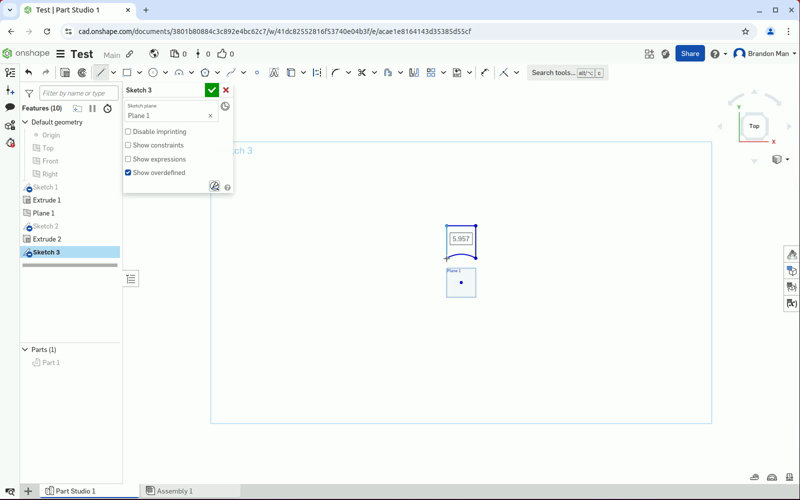
key(esc)
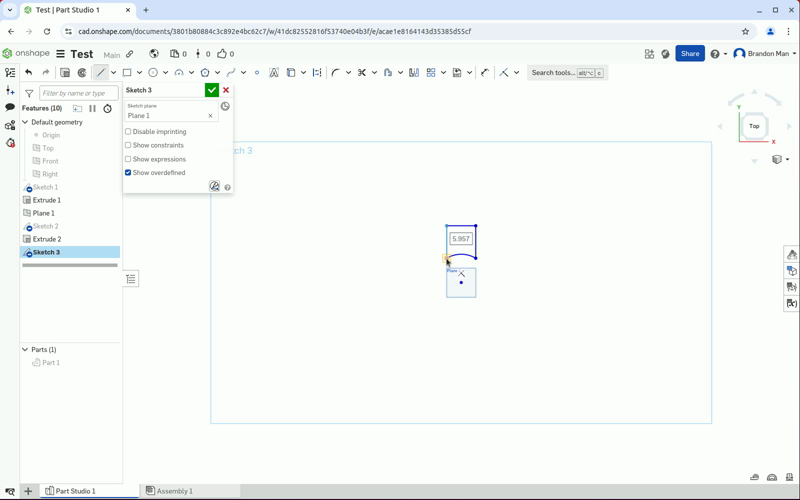
mouse_move(458, 240)
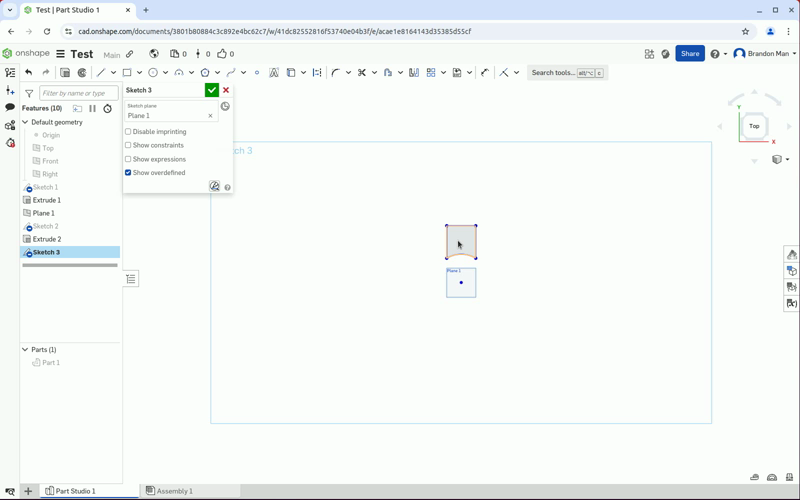
scroll(6)
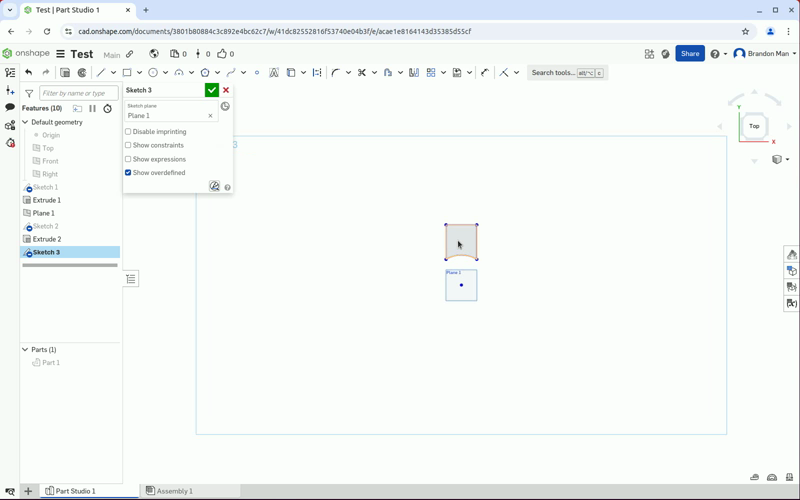
scroll(6)
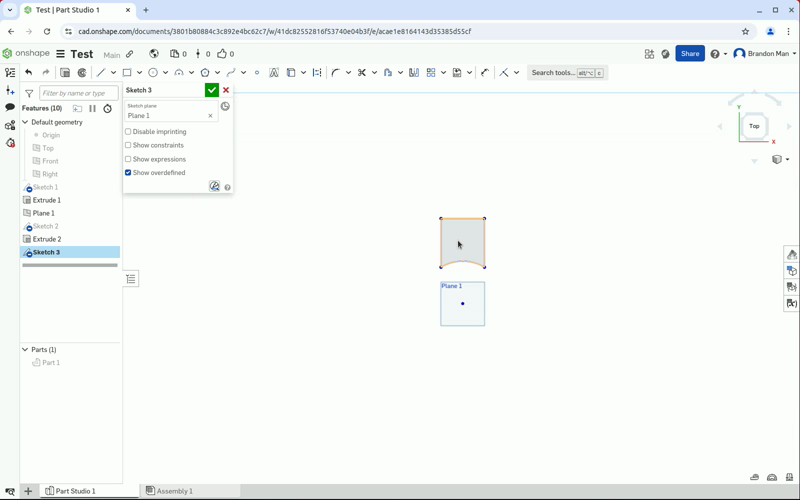
scroll(6)
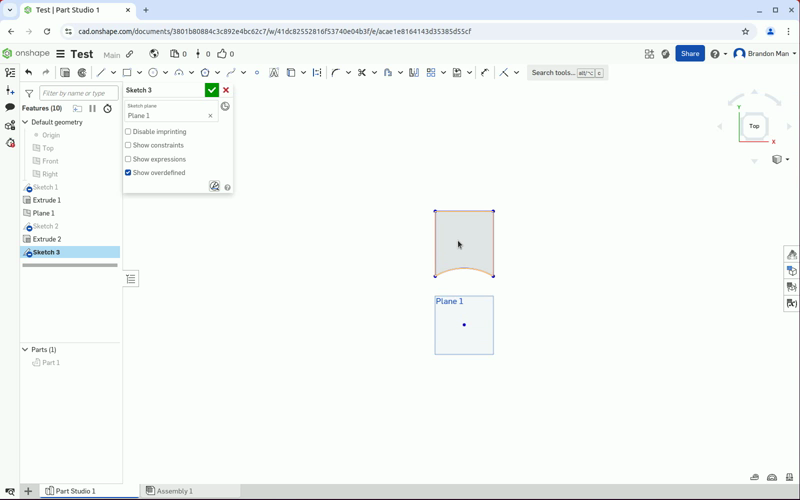
scroll(6)
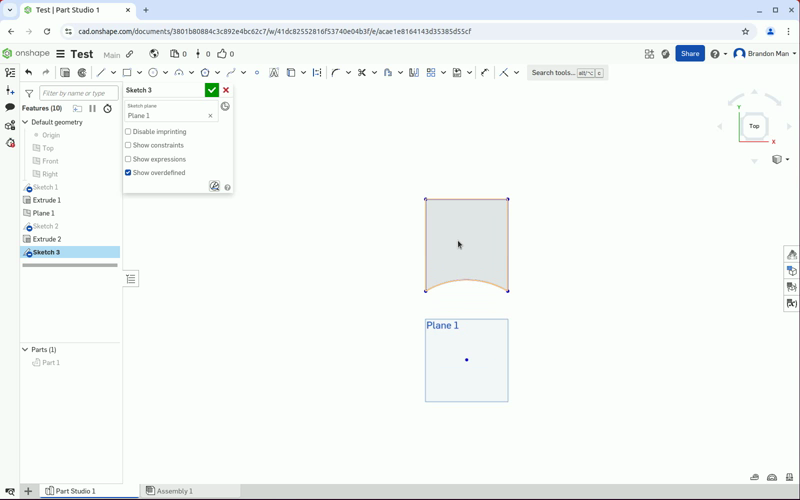
scroll(6)
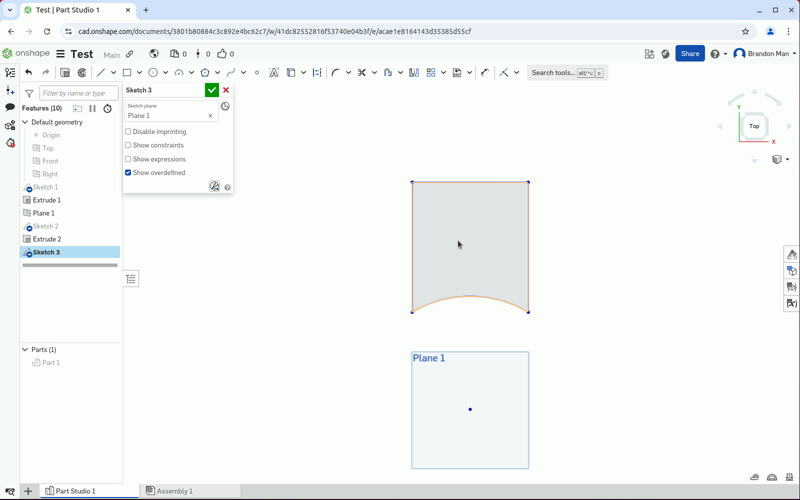
scroll(6)
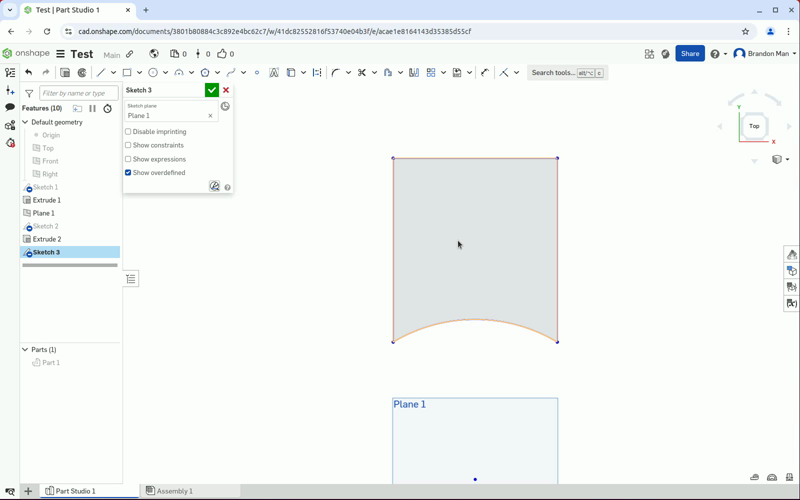
scroll(6)
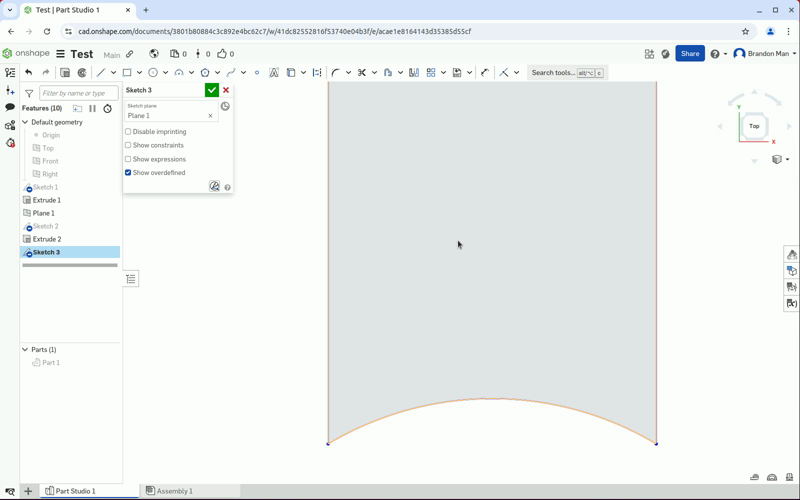
click(458, 240)
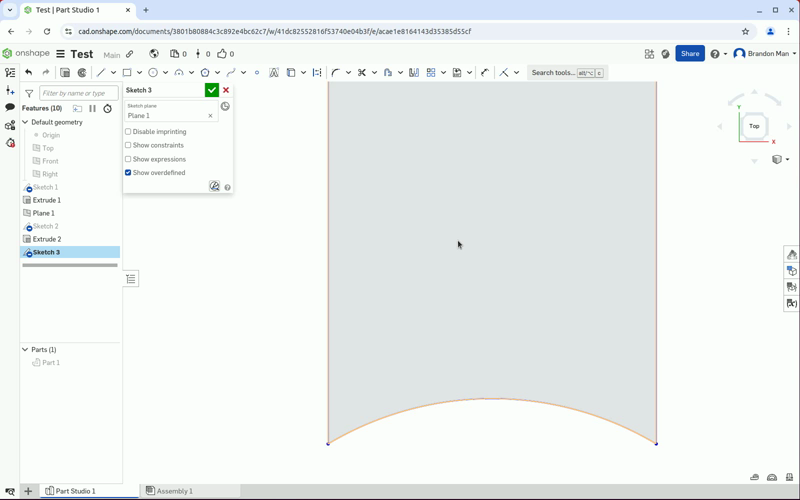
scroll(-6)
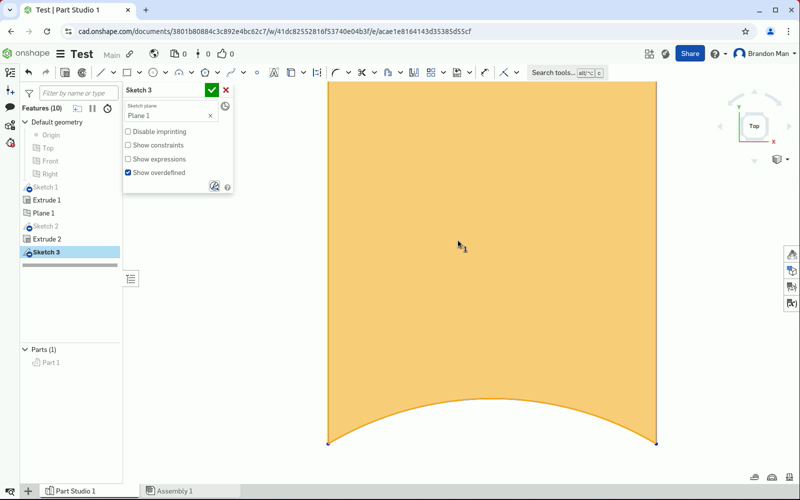
scroll(-6)
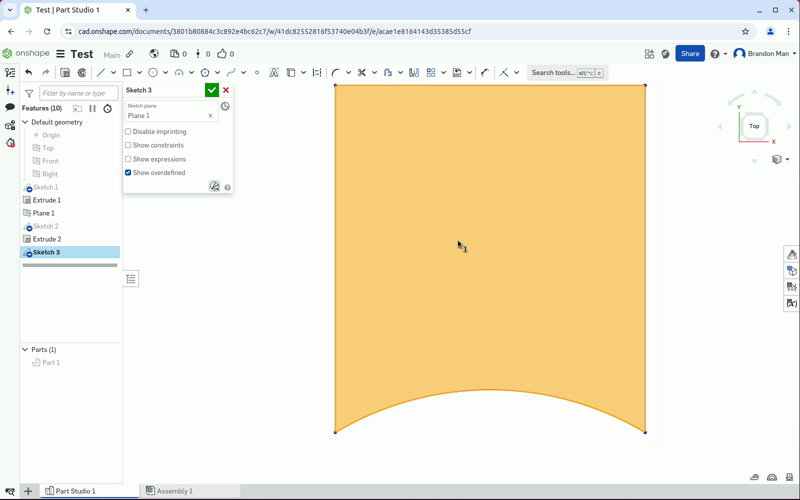
scroll(-6)
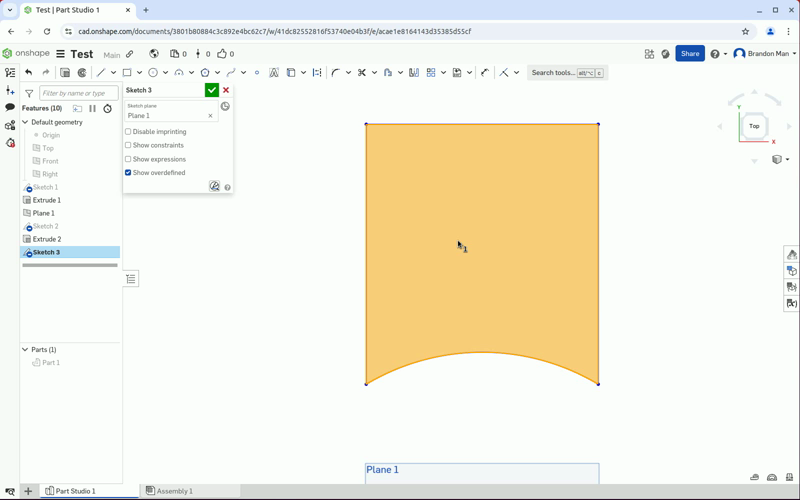
scroll(-6)
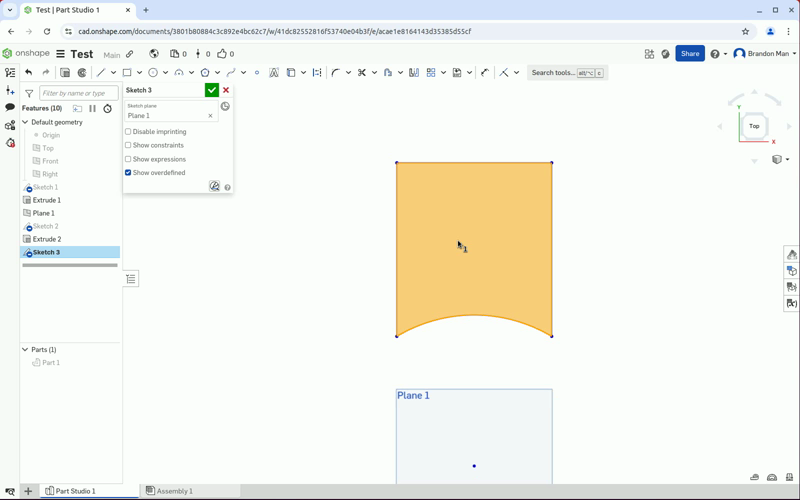
scroll(-6)
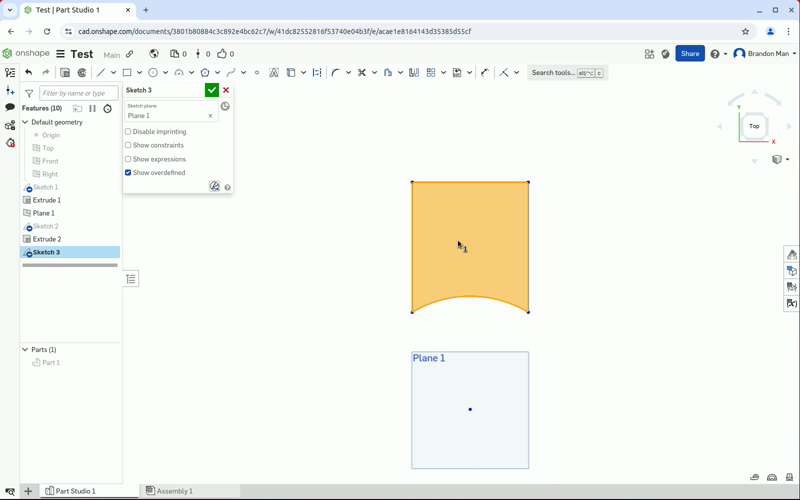
scroll(-6)
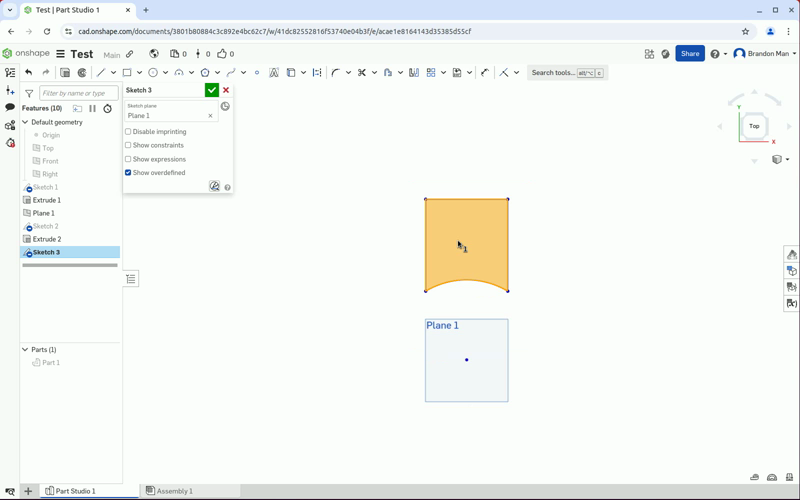
scroll(-6)
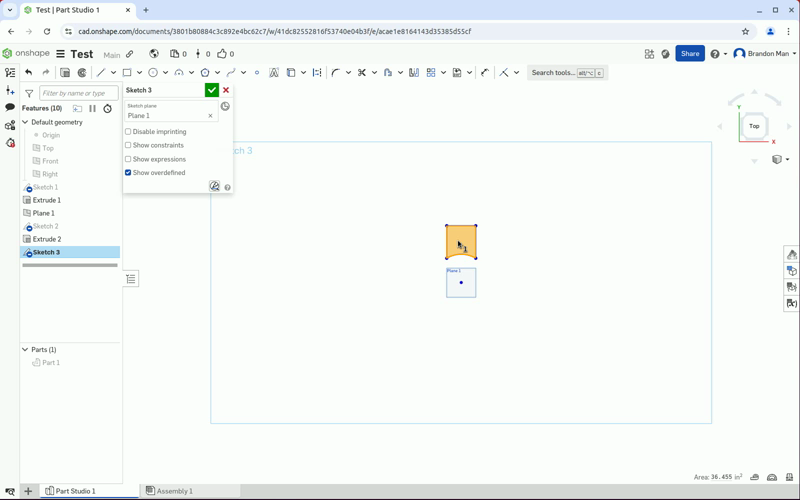
mouse_move(73, 352)
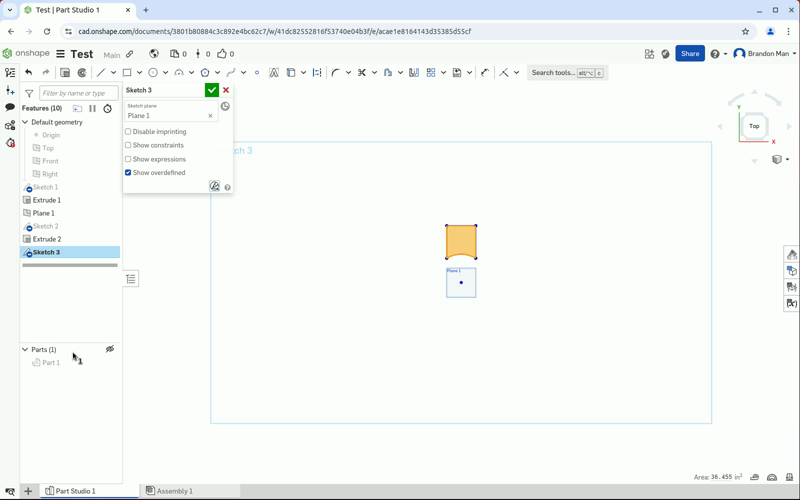
key(shift+y)
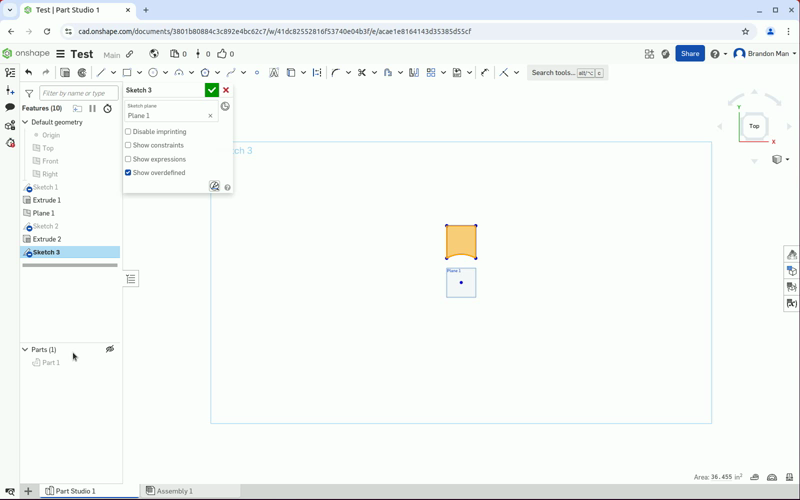
key(shift+e)
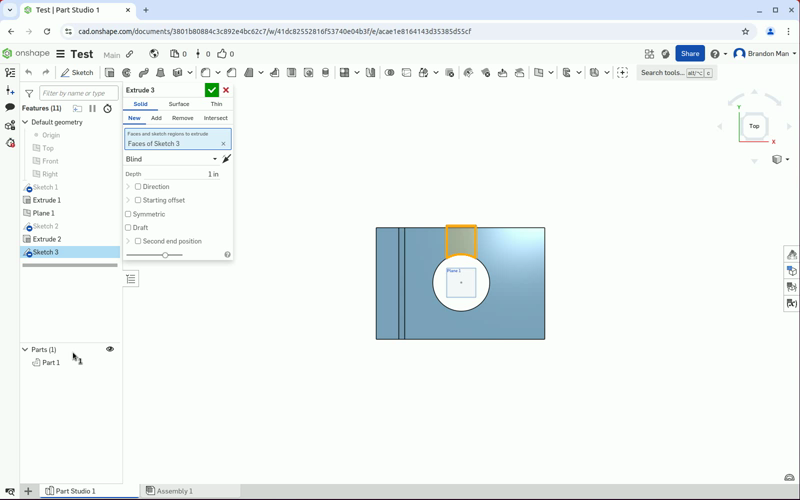
mouse_move(143, 106)
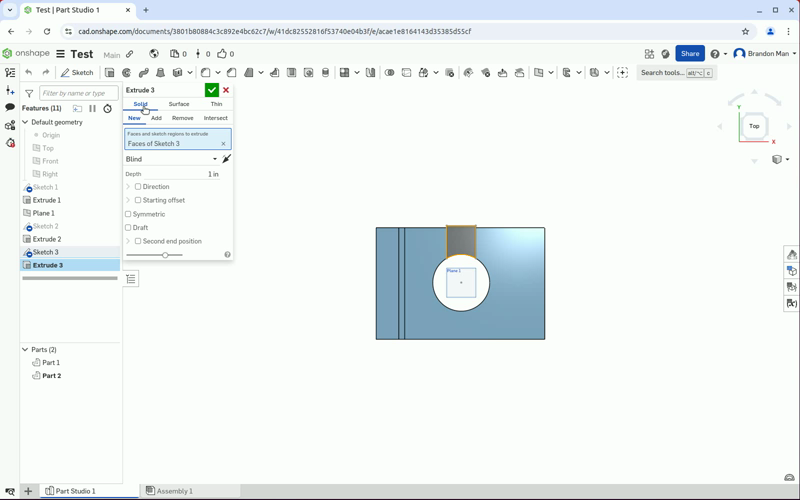
click(143, 106)
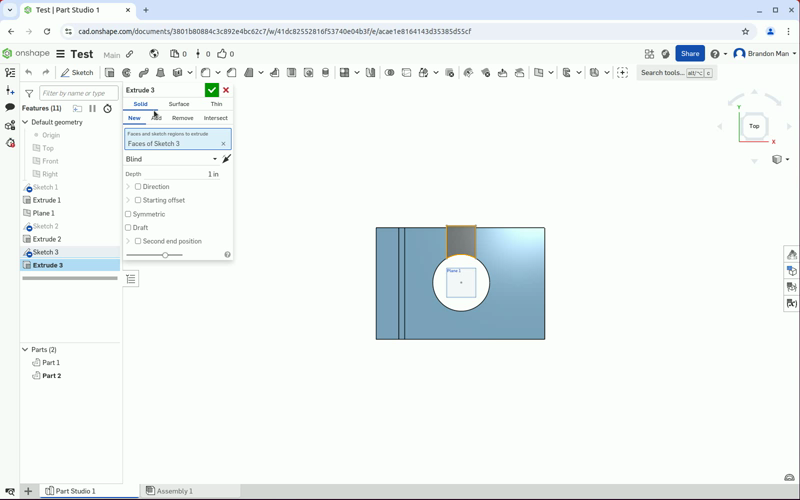
mouse_move(186, 120)
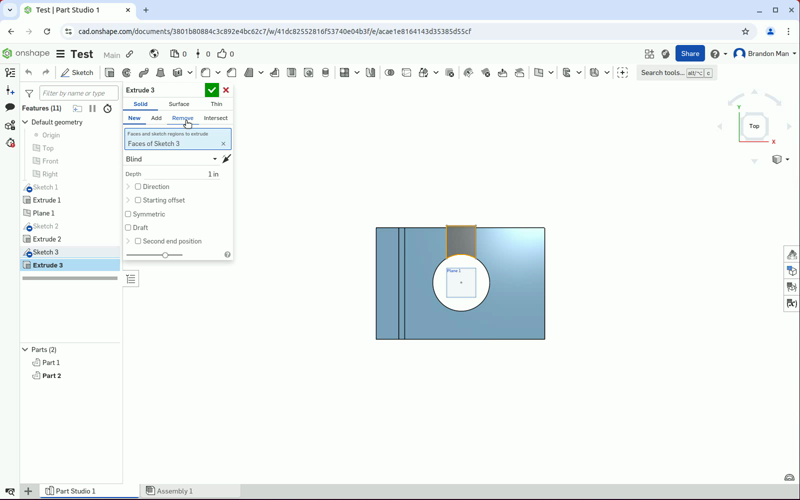
click(186, 120)
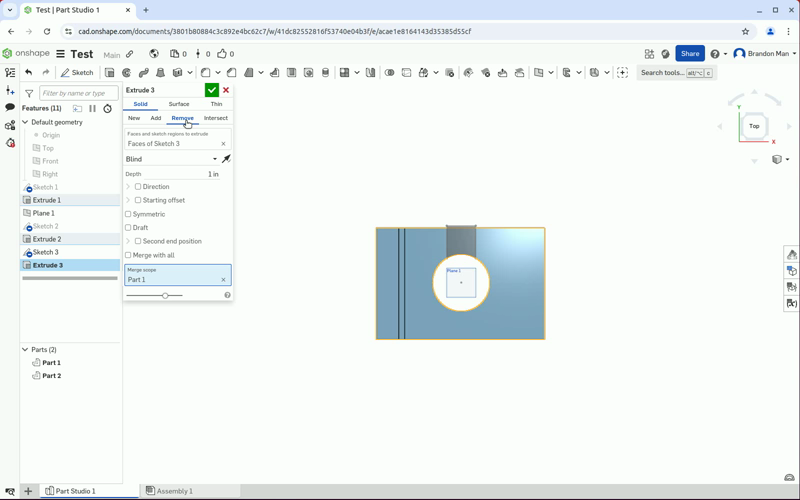
key(tab, 4)
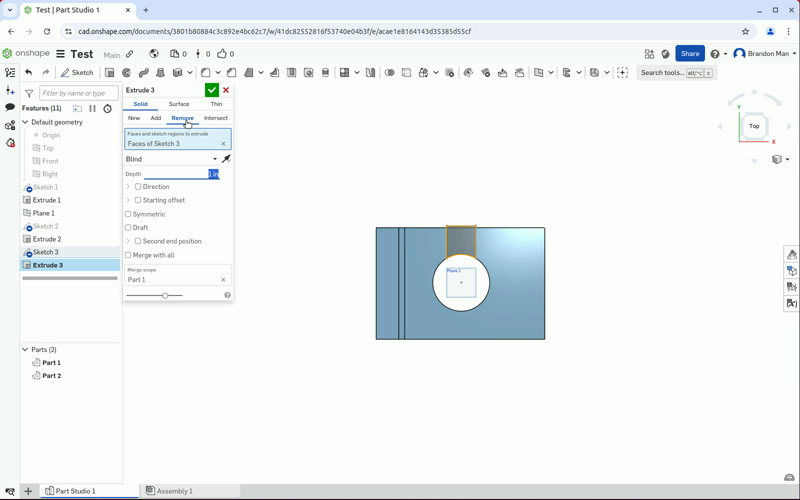
text(2.889)
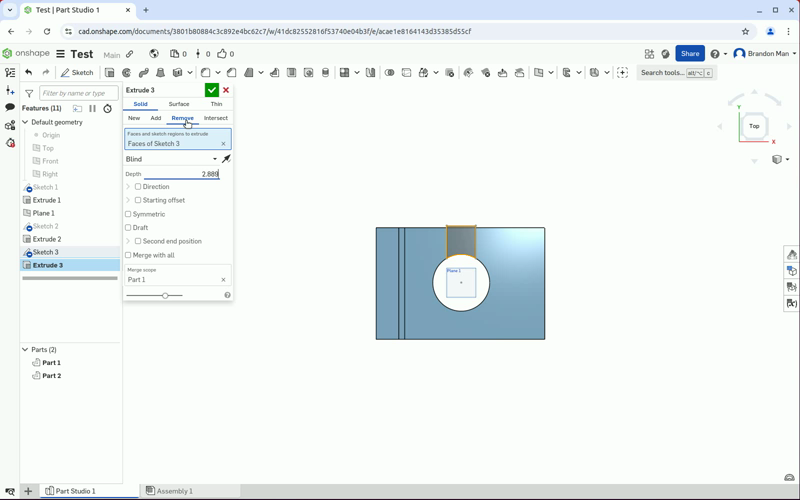
key(tab, 6)
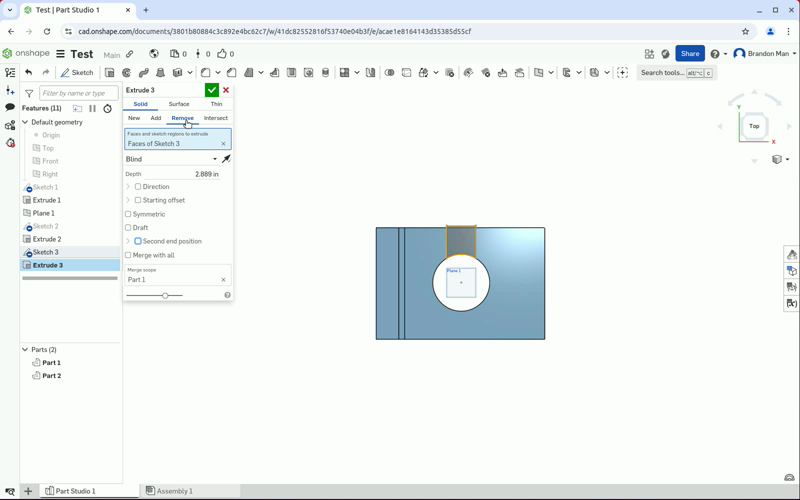
key(space)
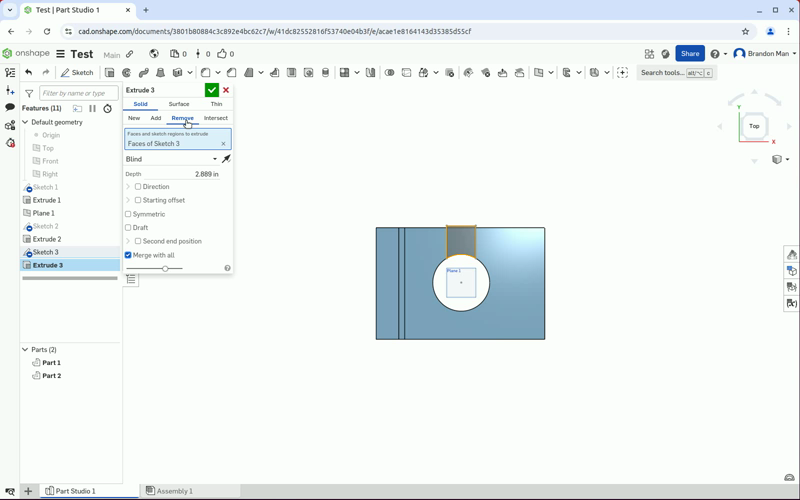
key(enter)
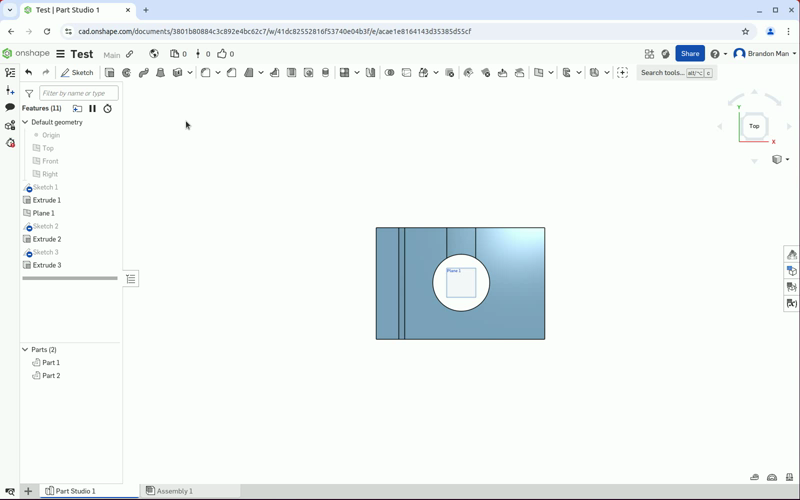
key(shift+h)
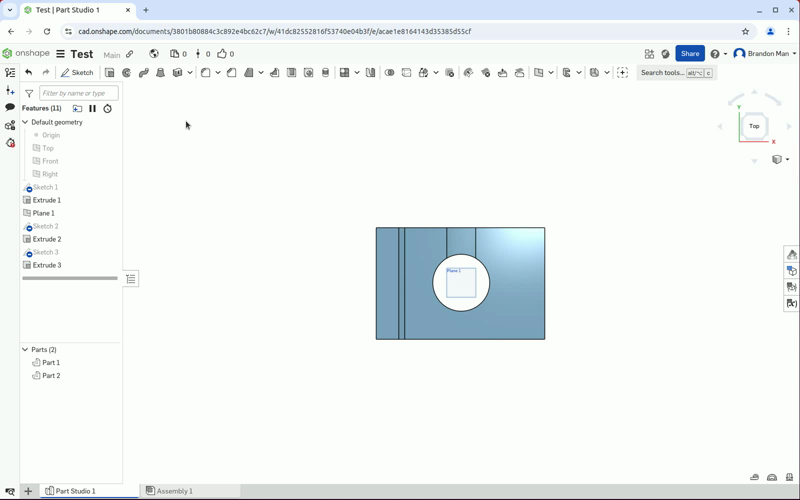
key(shift+h)
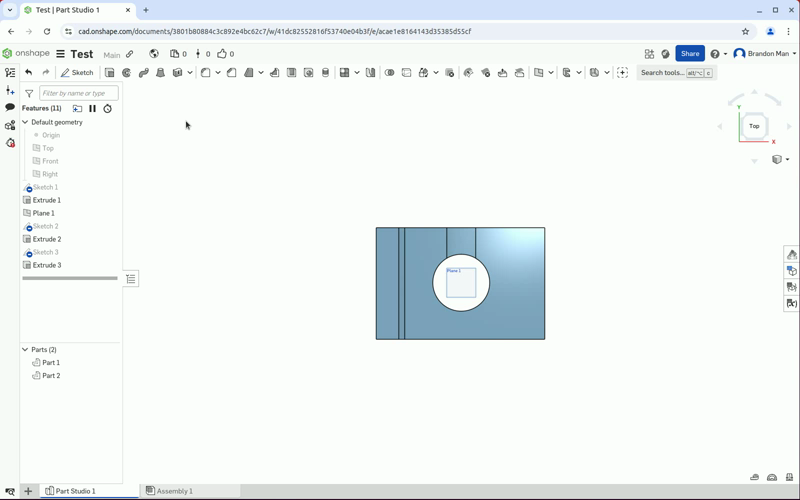
mouse_move(73, 189)
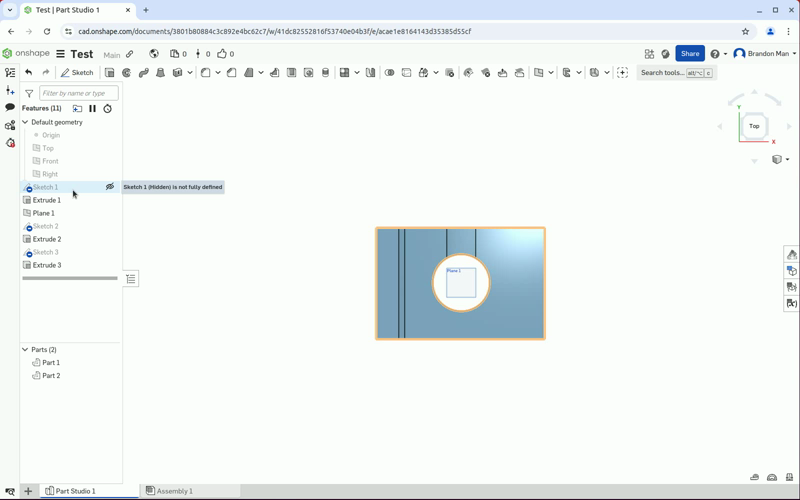
click(73, 189)
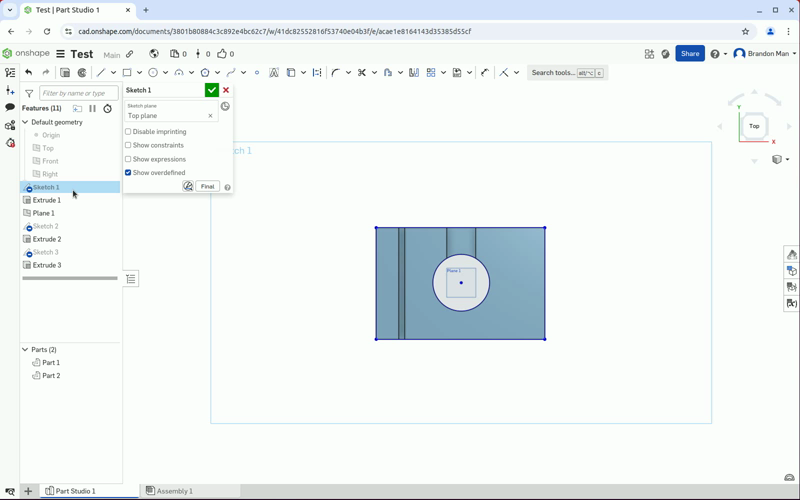
mouse_move(229, 92)
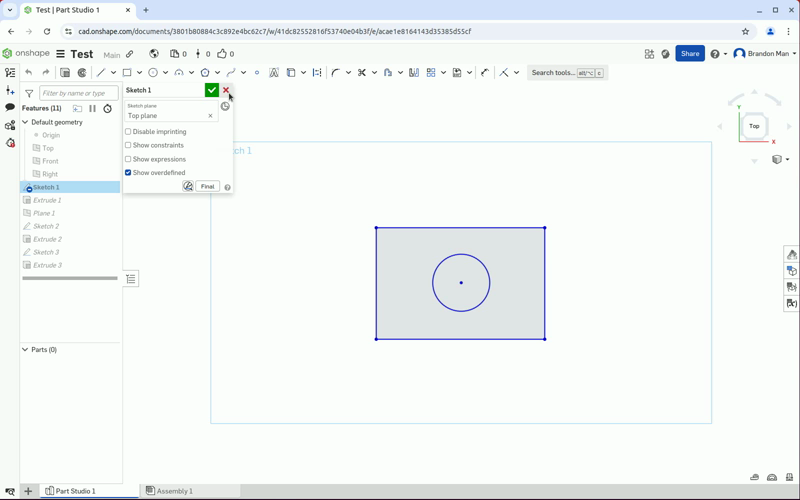
click(229, 92)
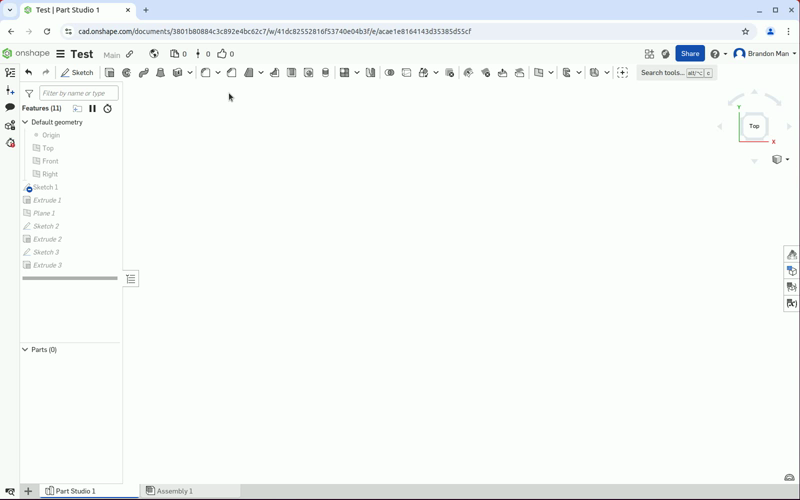
key(shift+s)
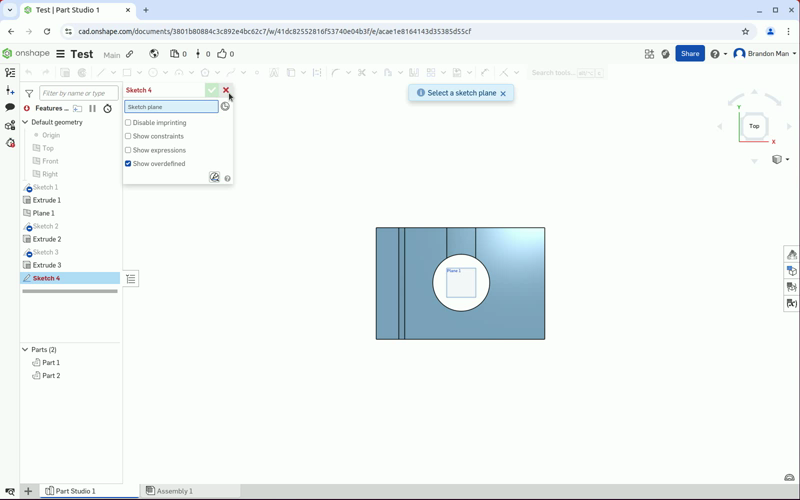
mouse_move(73, 215)
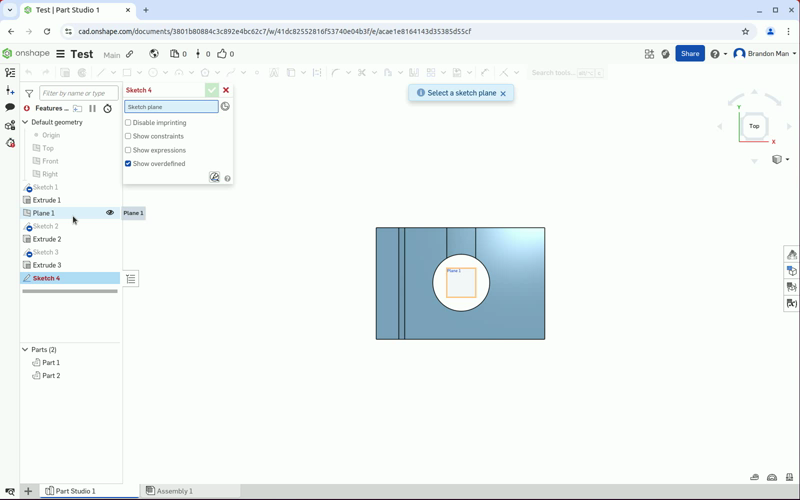
click(73, 215)
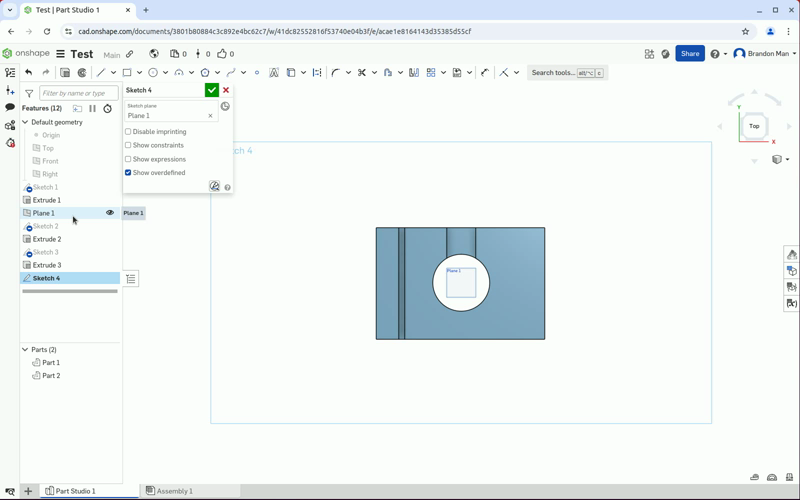
mouse_move(73, 352)
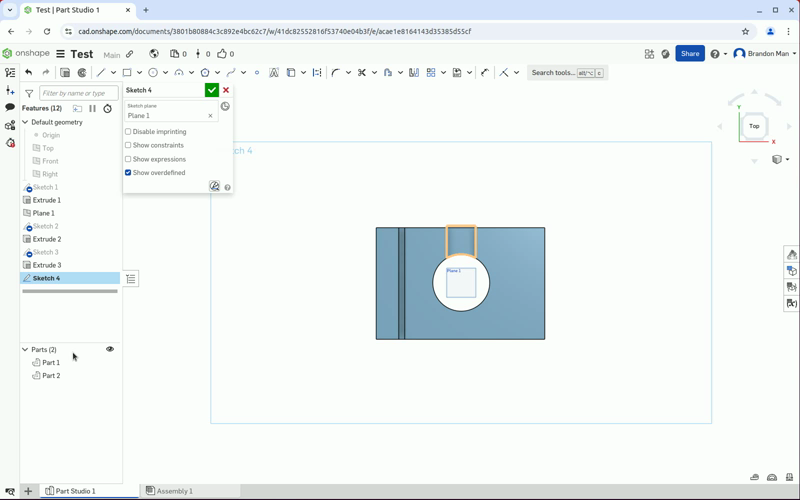
key(y)
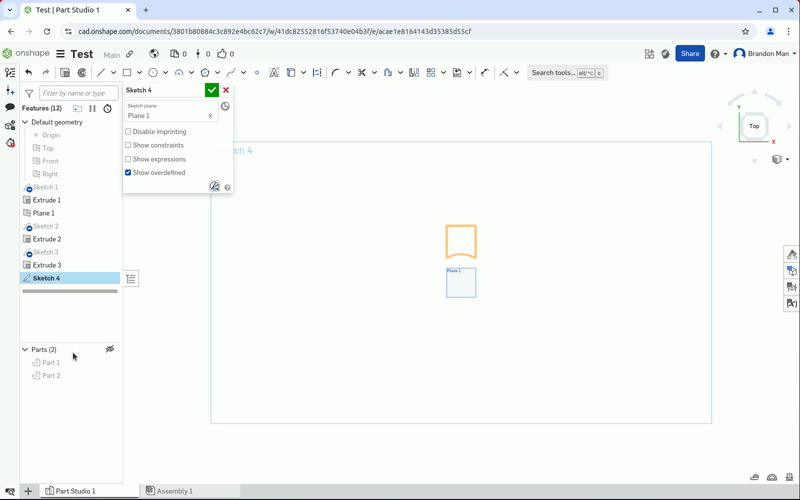
key(l)
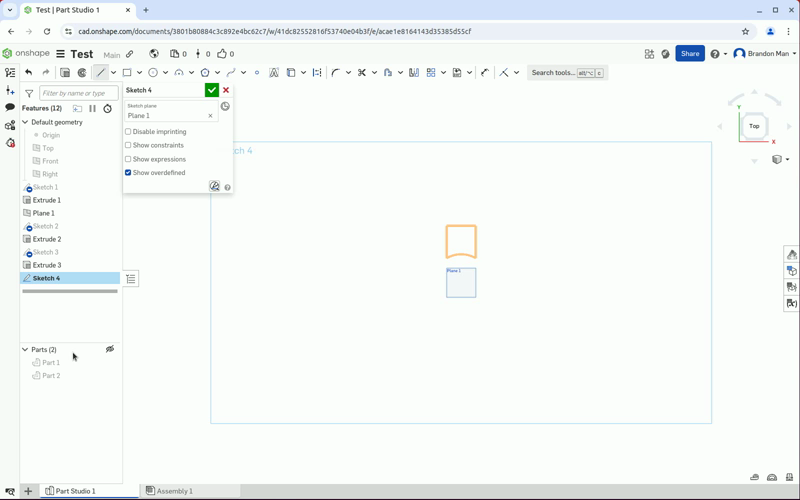
key_down(shift)
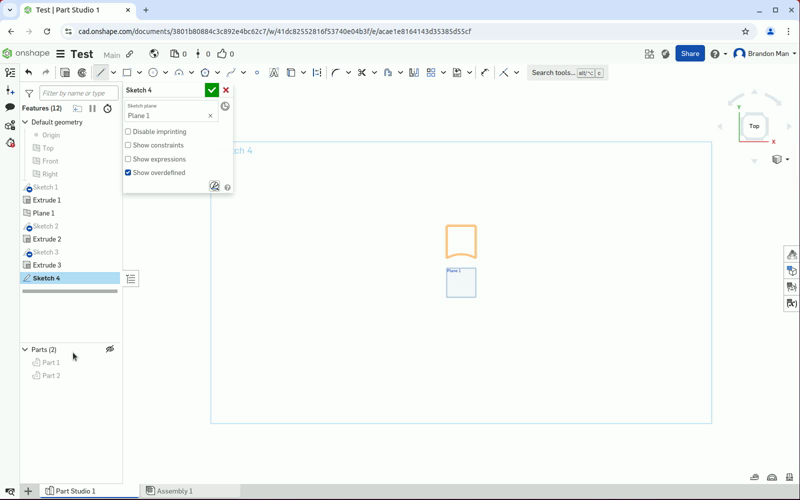
mouse_move(446, 339)
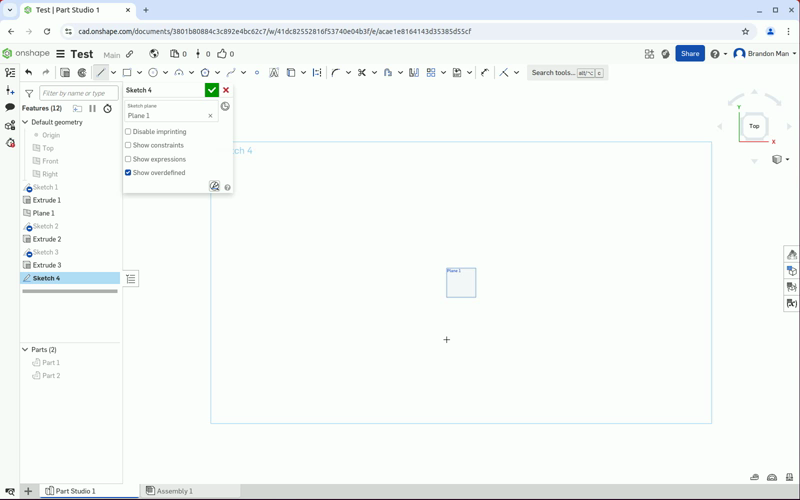
click(446, 339)
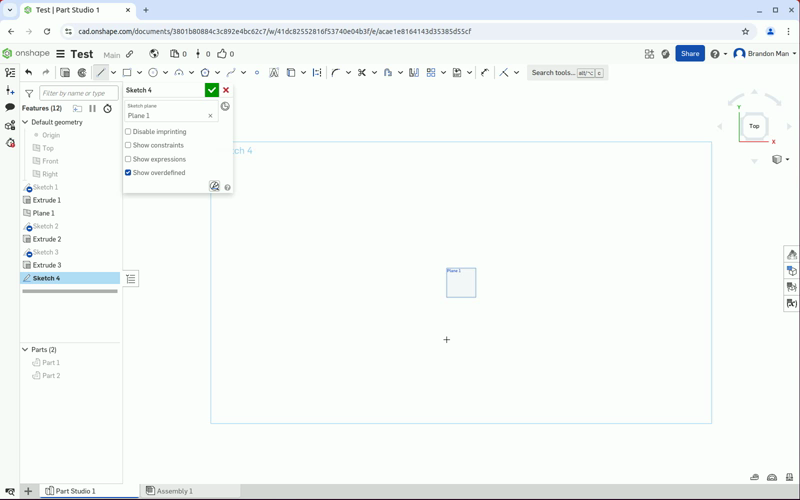
key_up(shift)
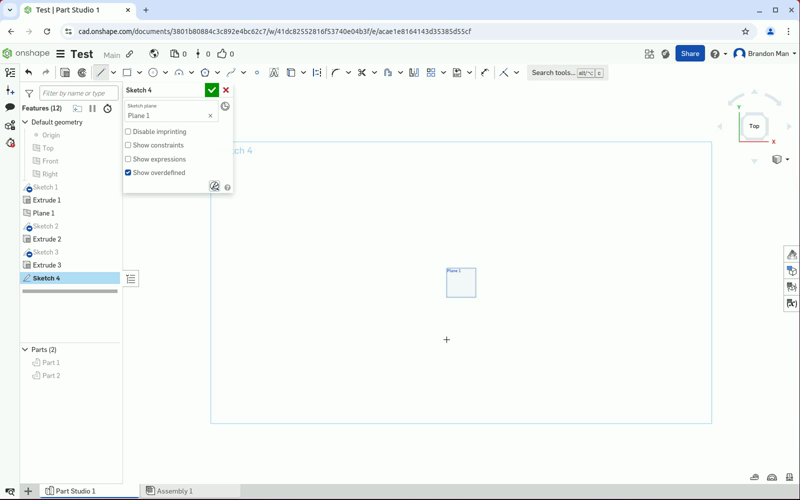
key_down(shift)
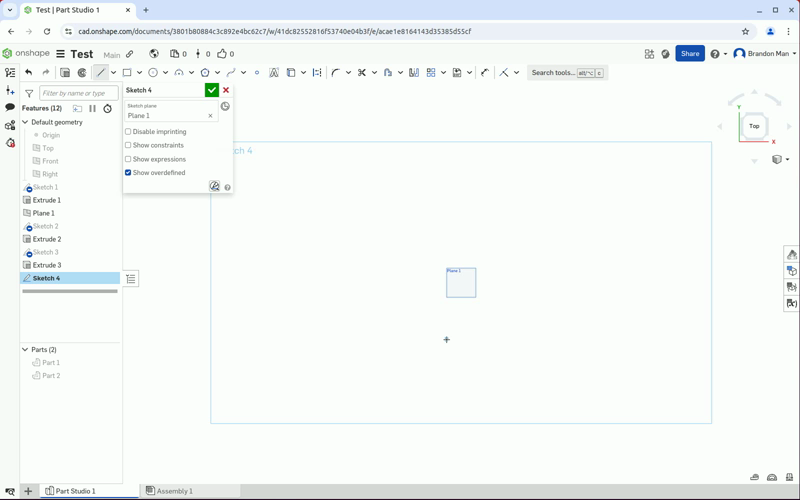
mouse_move(476, 339)
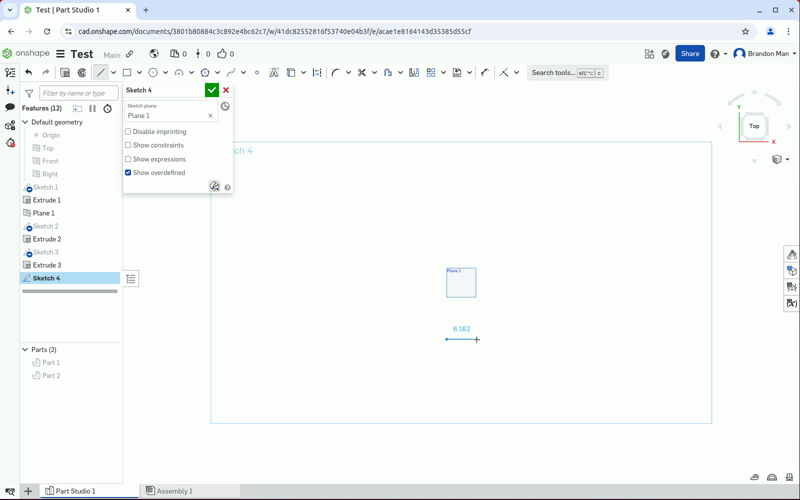
mouse_move(475, 339)
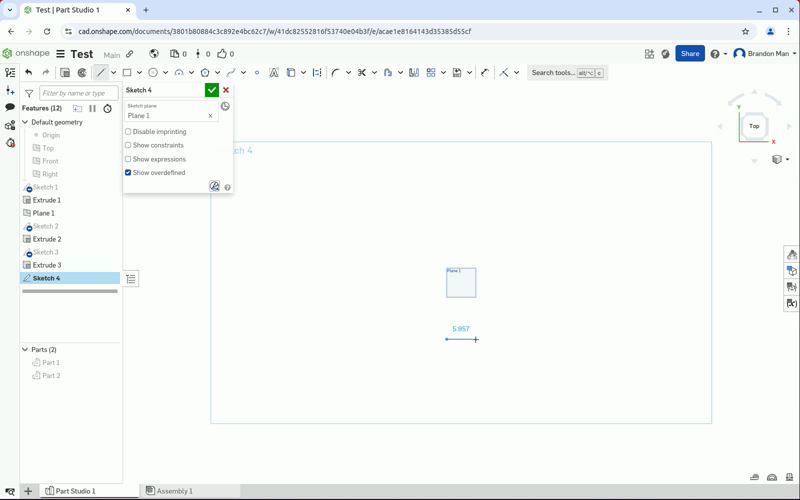
click(475, 339)
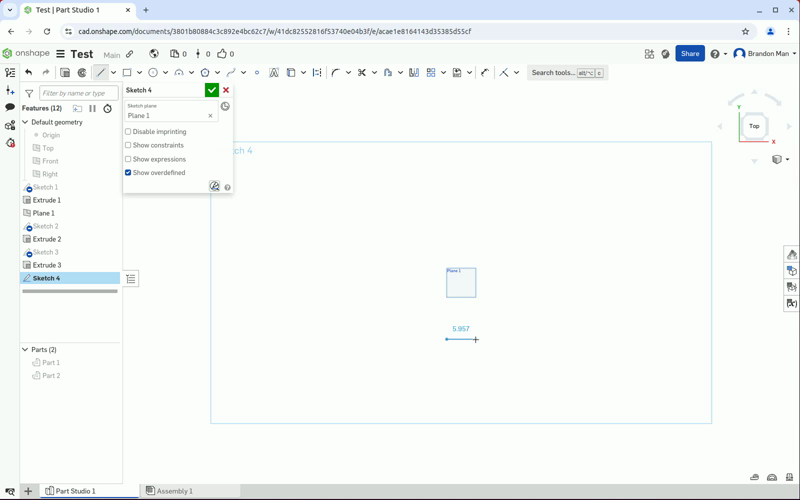
key_up(shift)
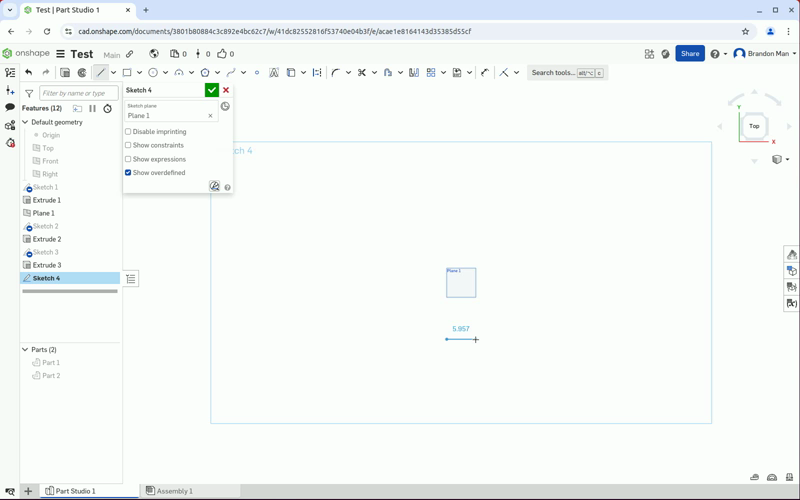
key_down(shift)
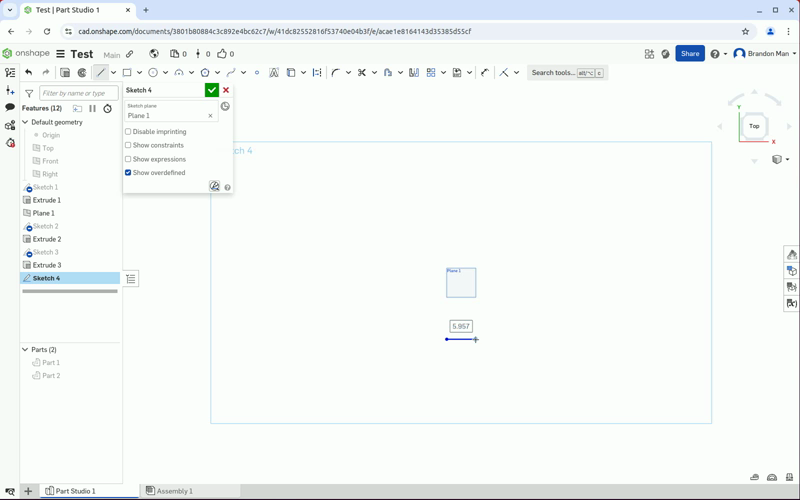
mouse_move(505, 339)
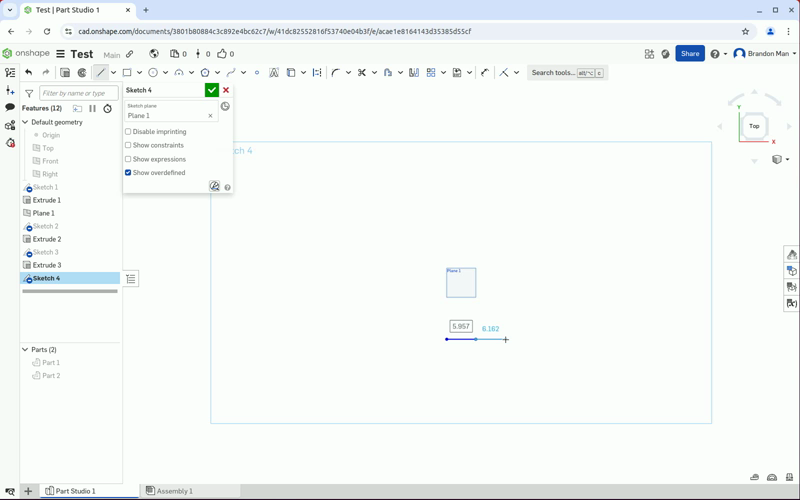
mouse_move(475, 306)
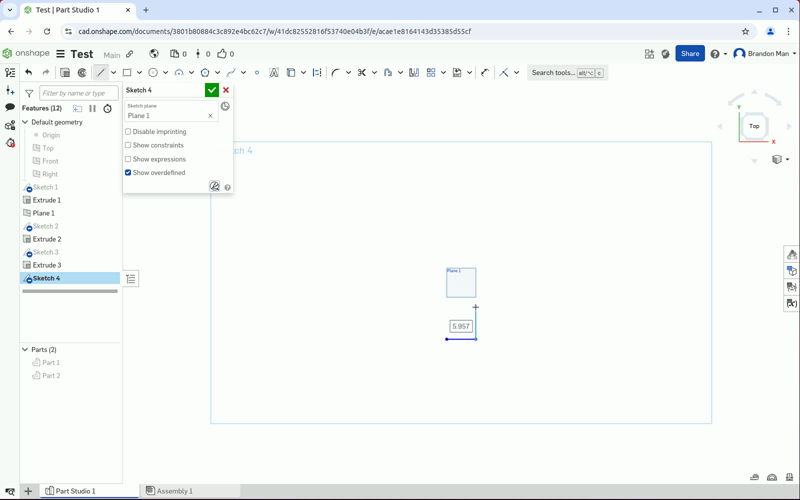
click(475, 306)
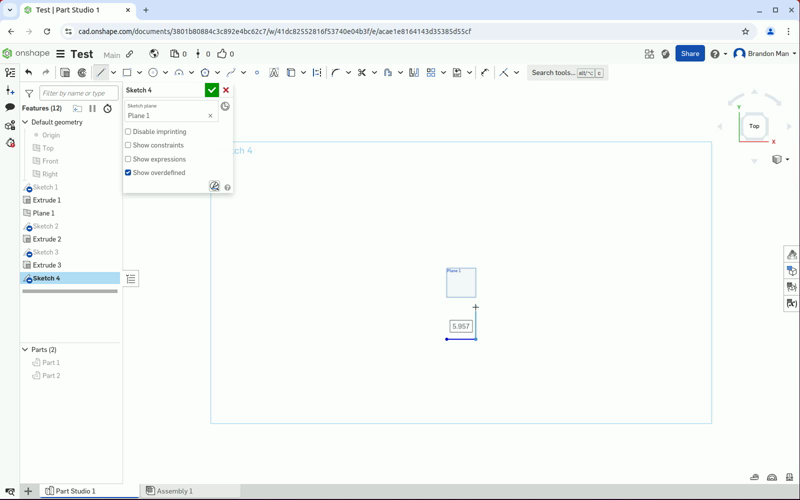
key_up(shift)
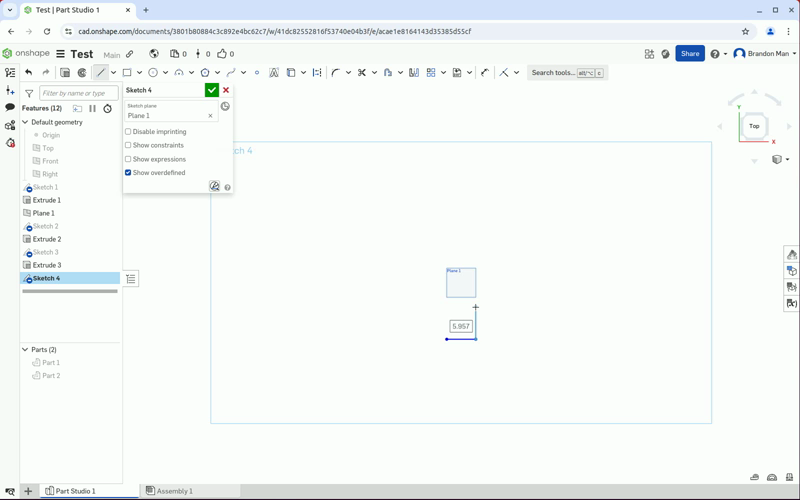
key(esc)
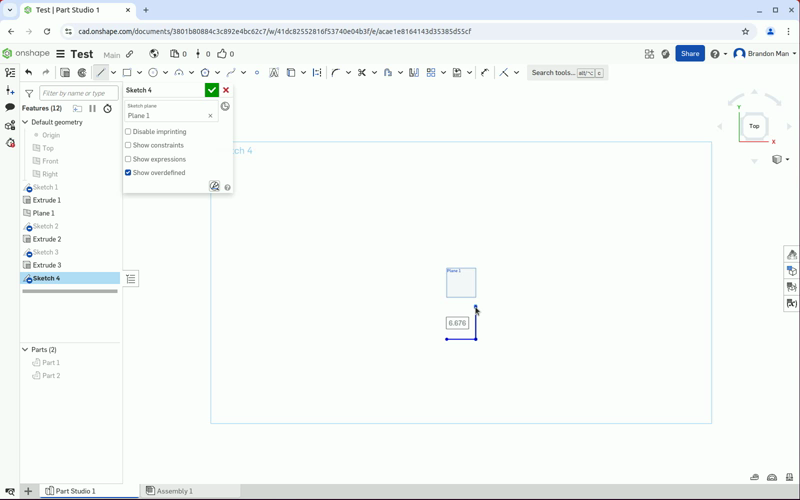
key(a)
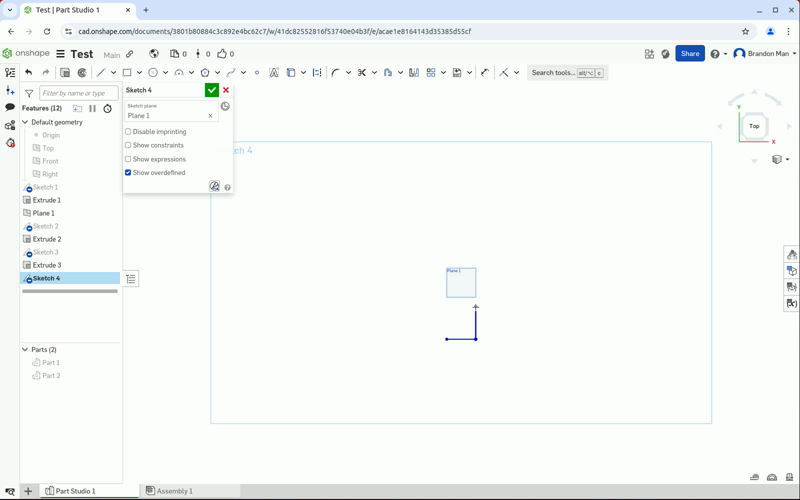
mouse_move(475, 306)
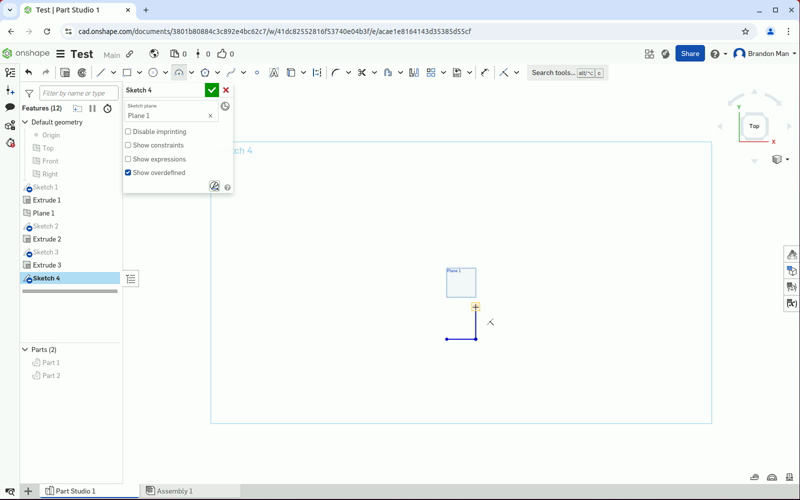
click(475, 306)
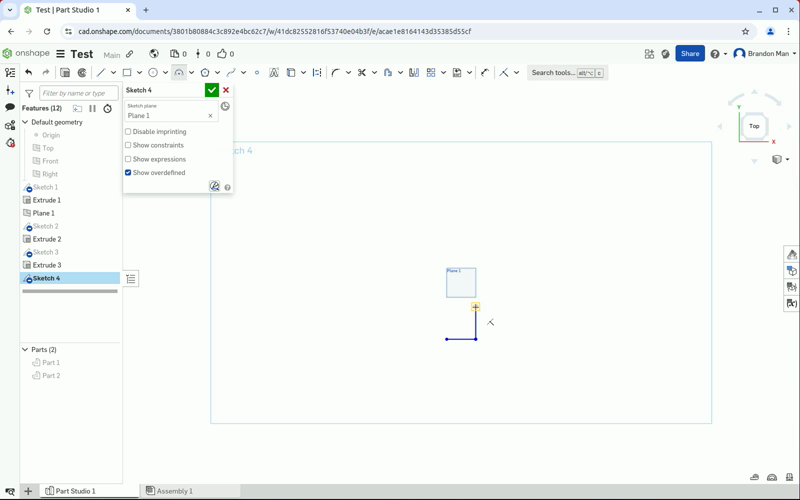
key_down(shift)
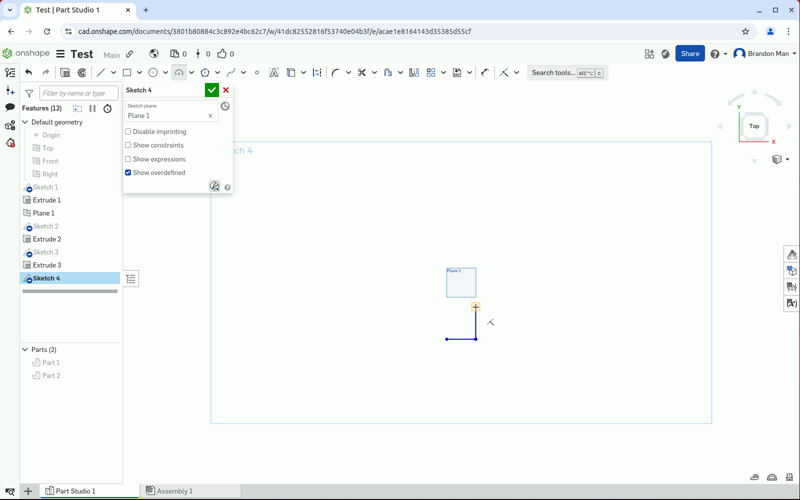
mouse_move(446, 306)
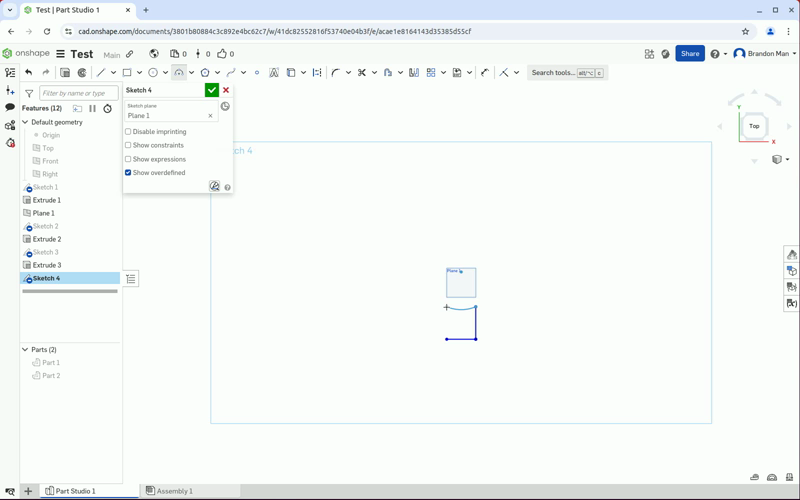
click(446, 306)
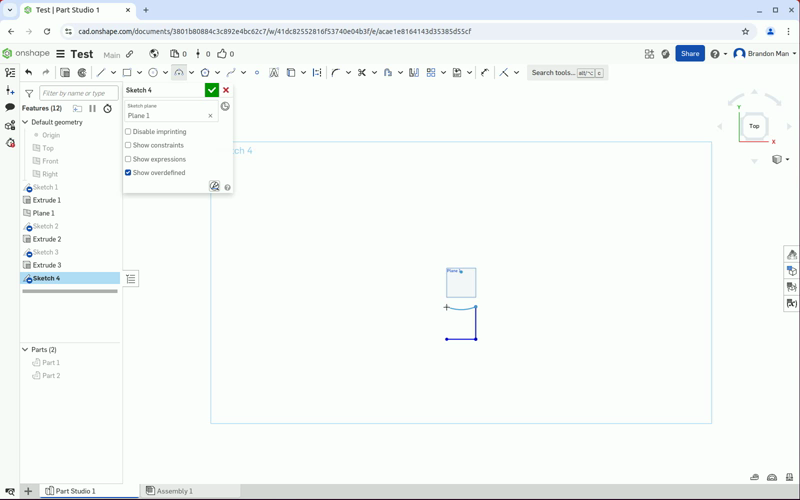
mouse_move(461, 310)
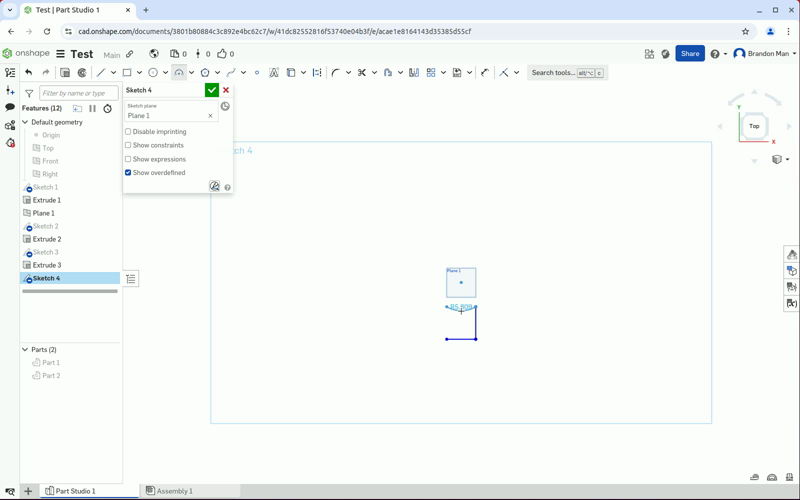
click(461, 310)
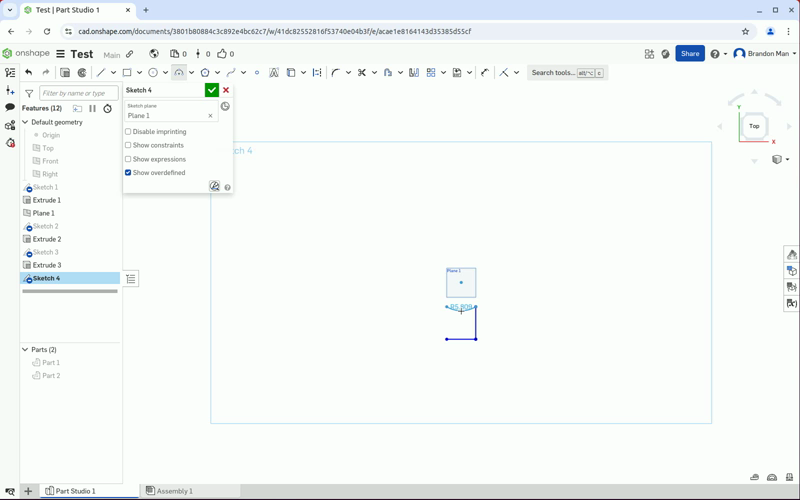
key_up(shift)
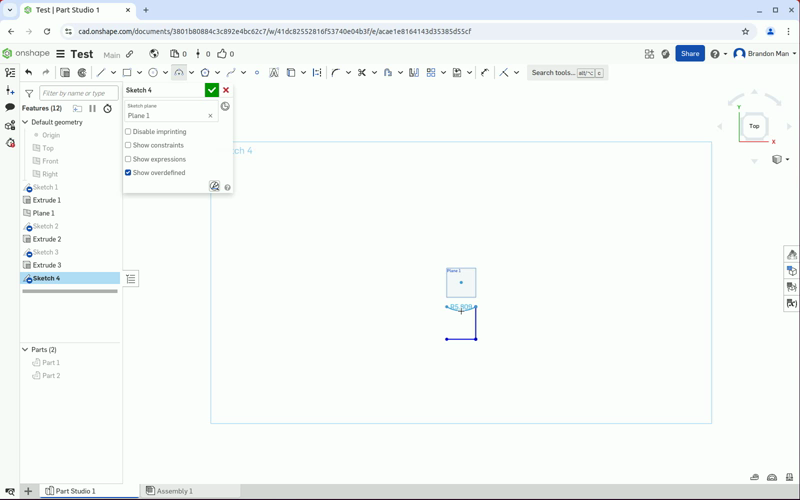
key(esc)
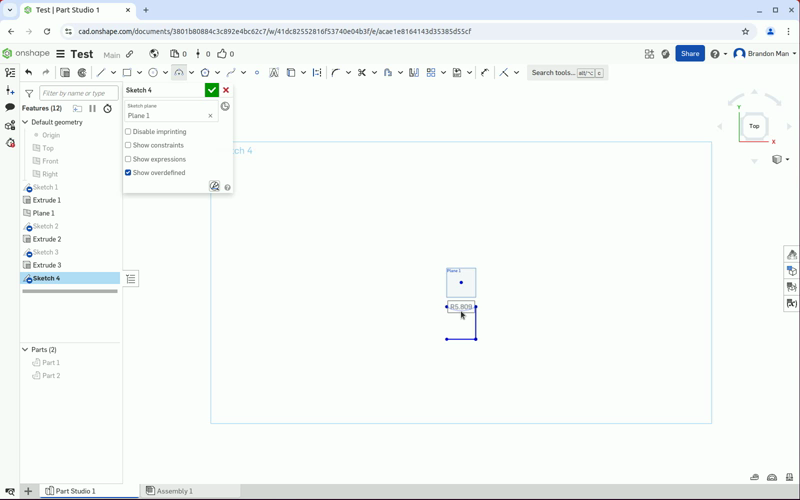
key(l)
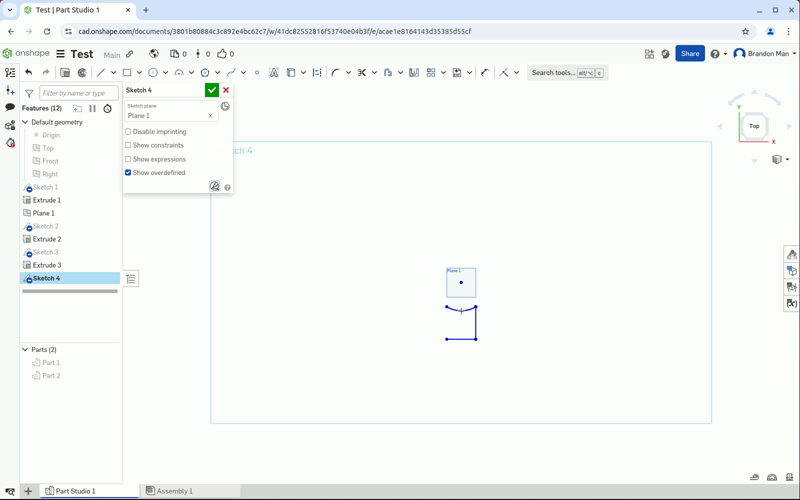
mouse_move(446, 306)
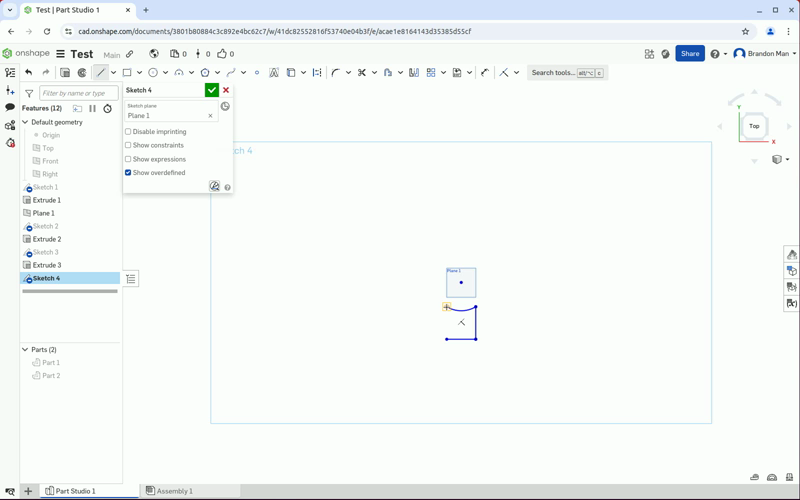
click(446, 306)
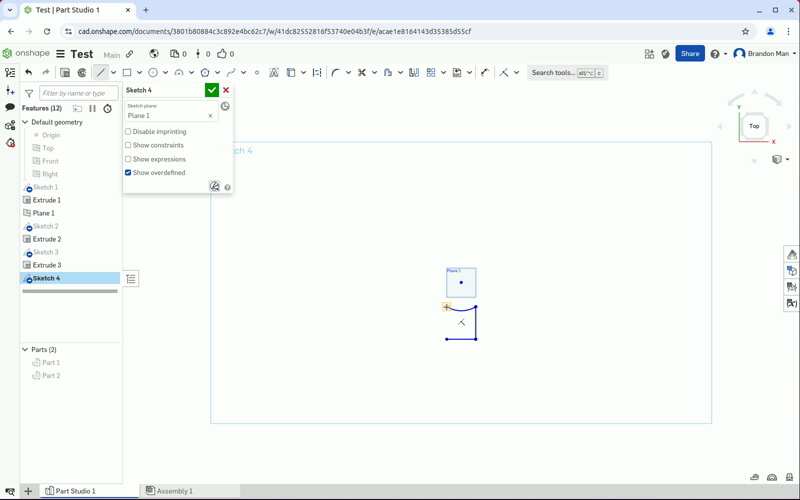
mouse_move(476, 306)
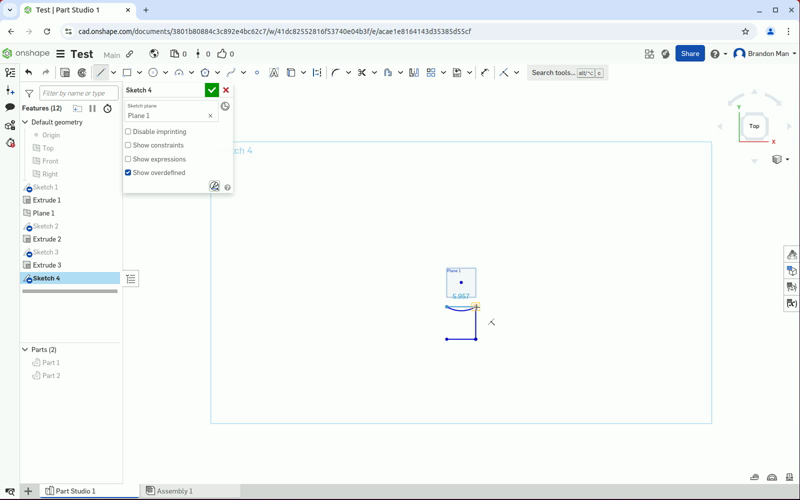
key_down(shift)
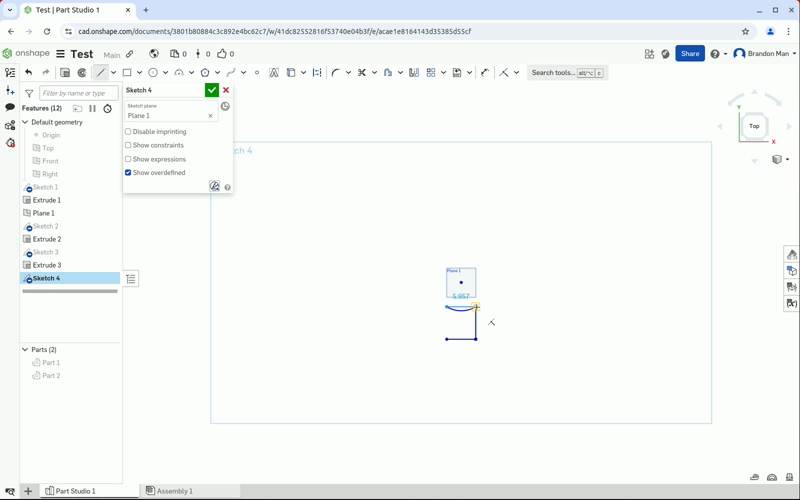
mouse_move(446, 339)
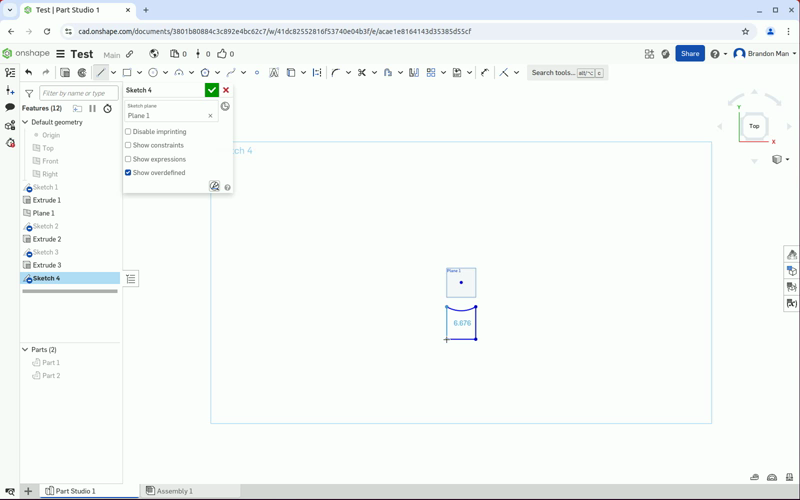
key_up(shift)
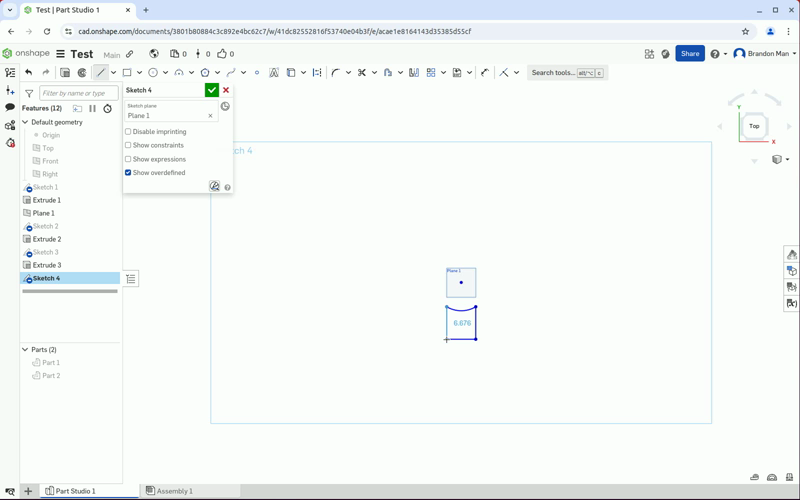
click(446, 339)
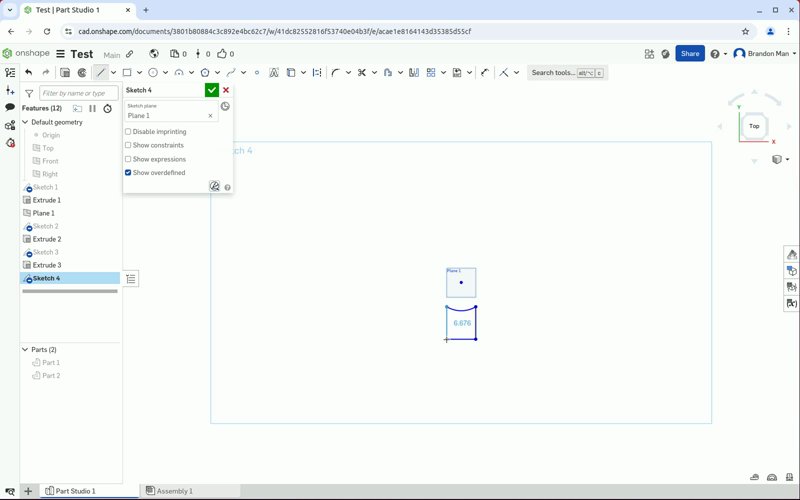
key(esc)
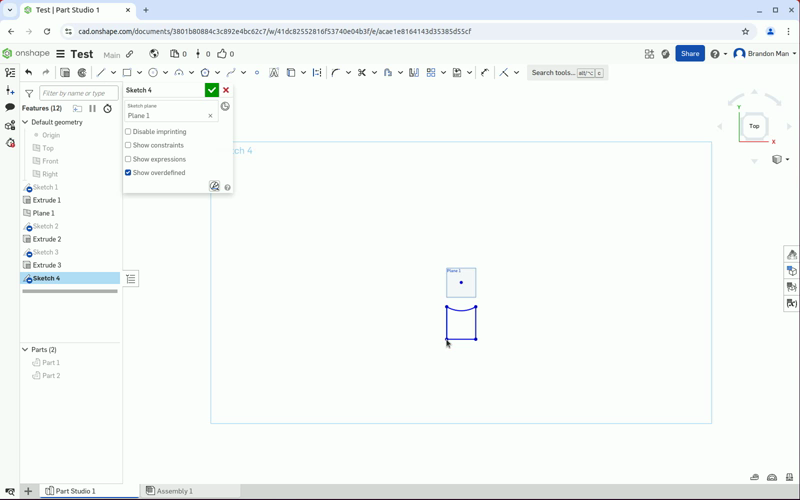
mouse_move(459, 316)
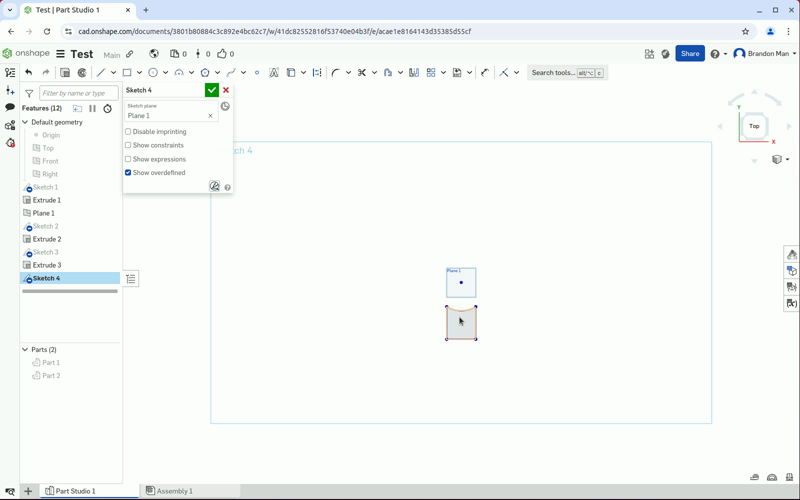
scroll(6)
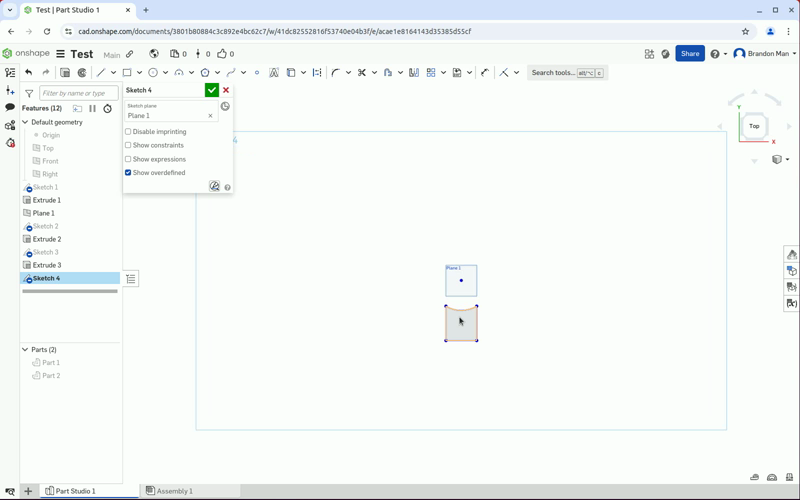
scroll(6)
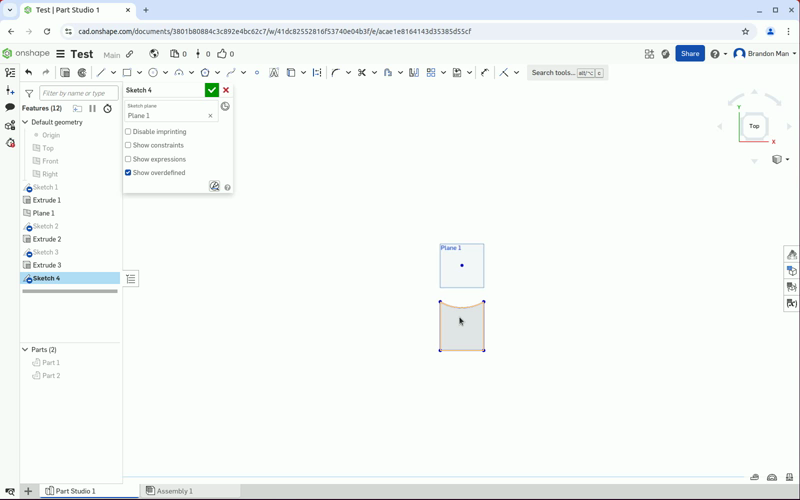
scroll(6)
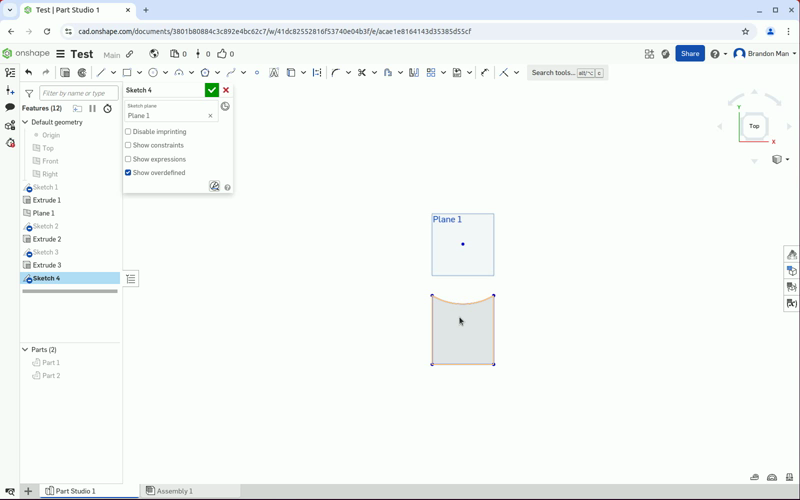
scroll(6)
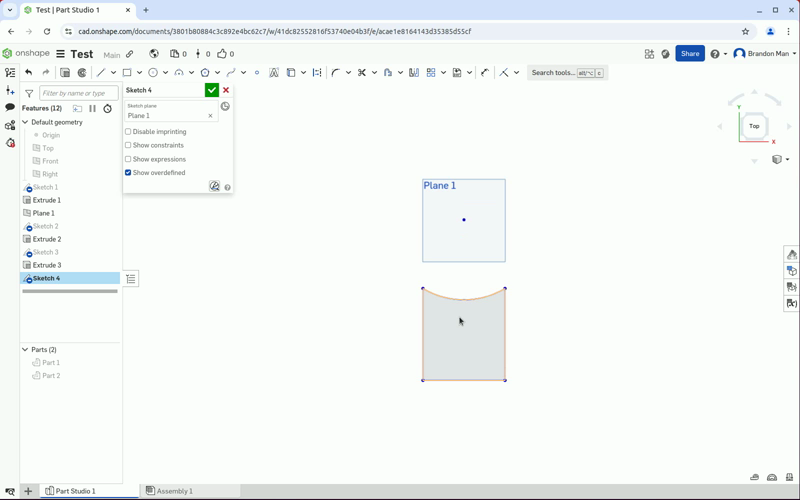
scroll(6)
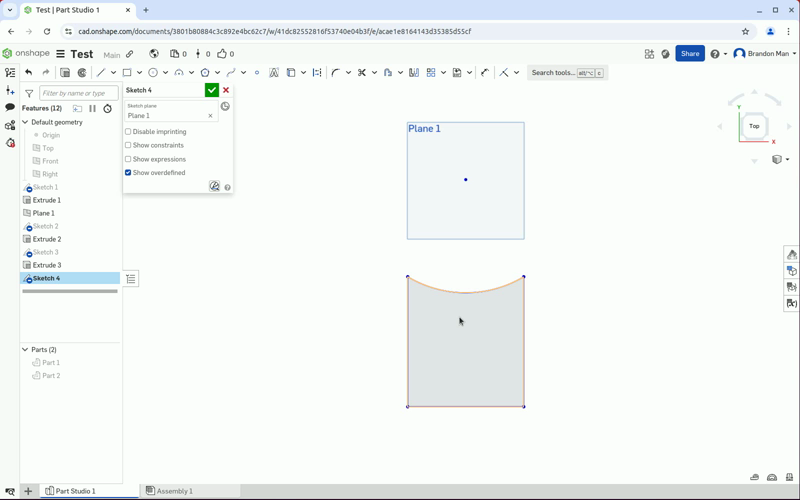
scroll(6)
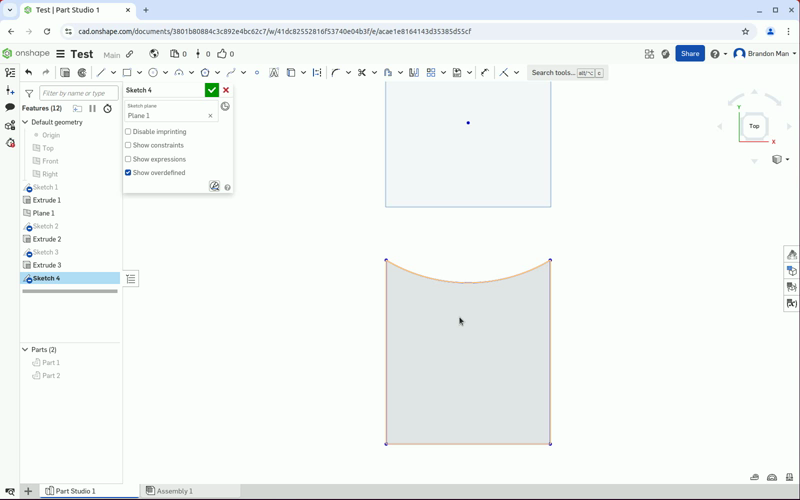
scroll(6)
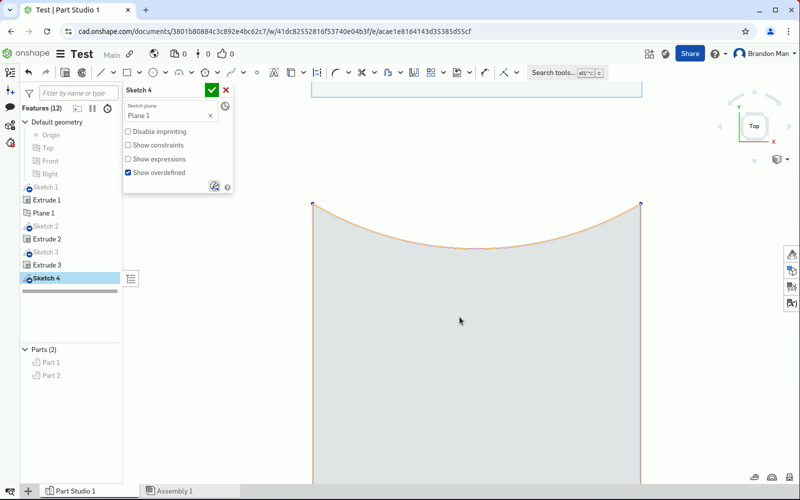
click(459, 316)
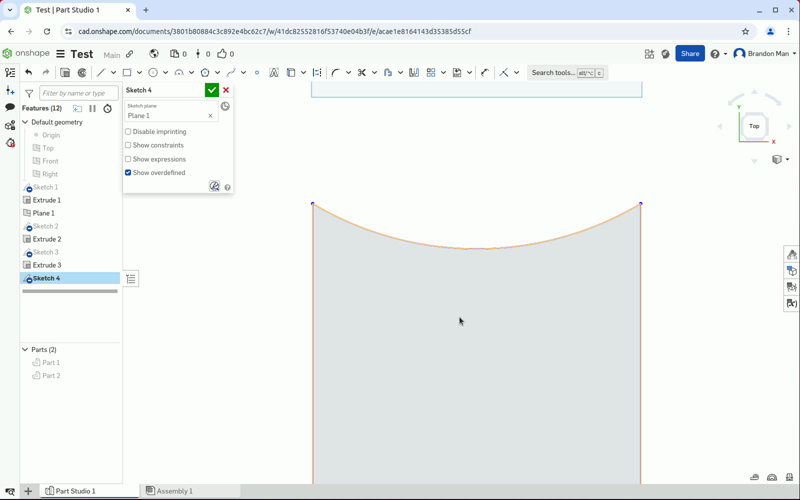
scroll(-6)
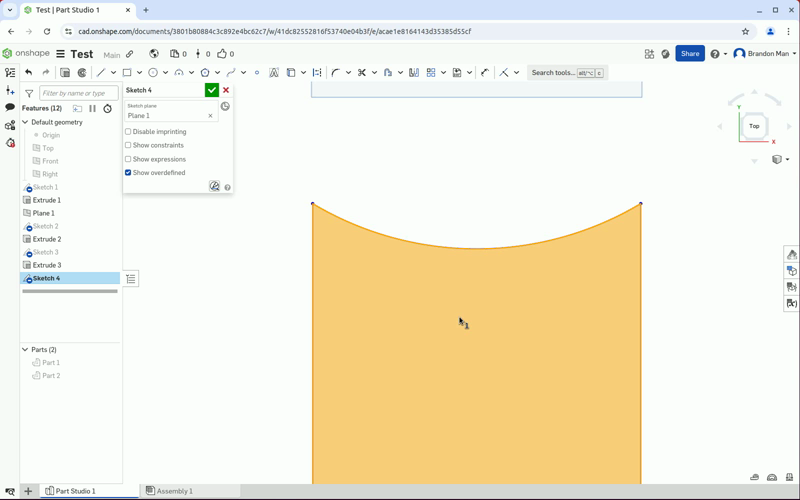
scroll(-6)
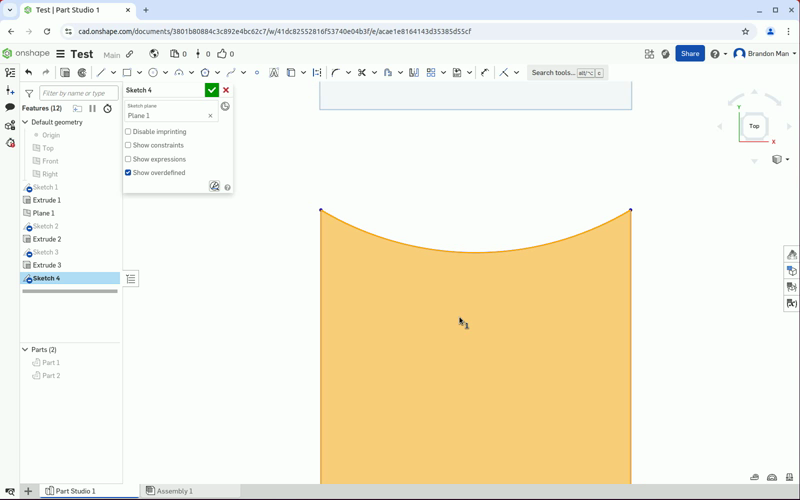
scroll(-6)
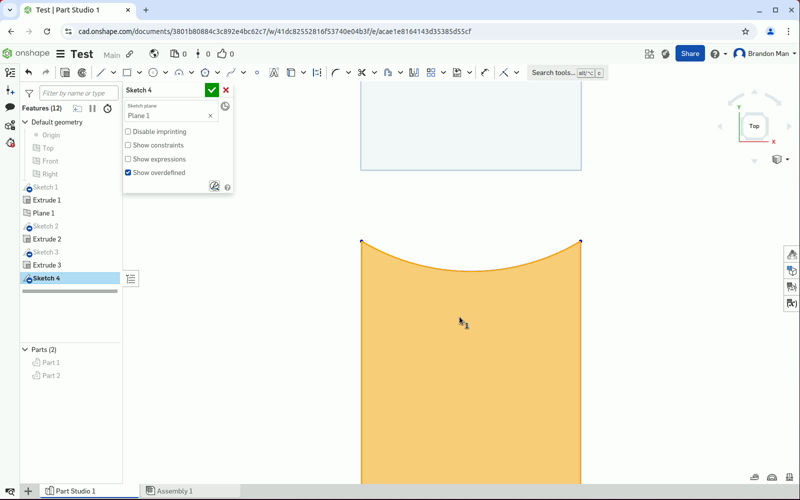
scroll(-6)
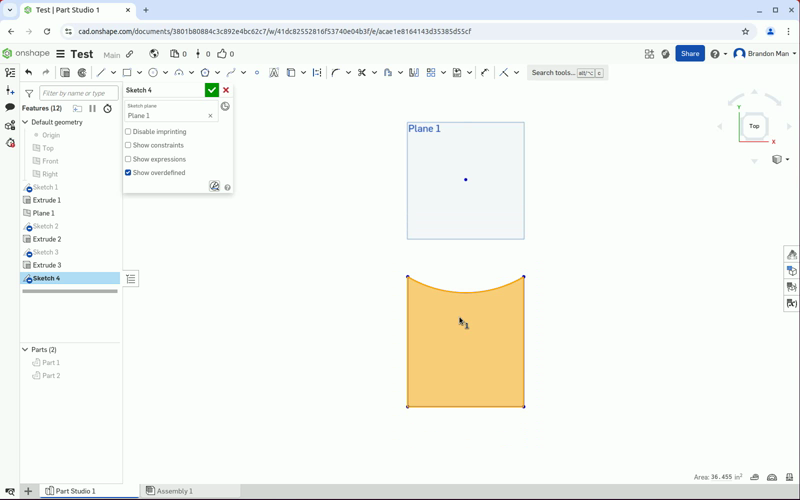
scroll(-6)
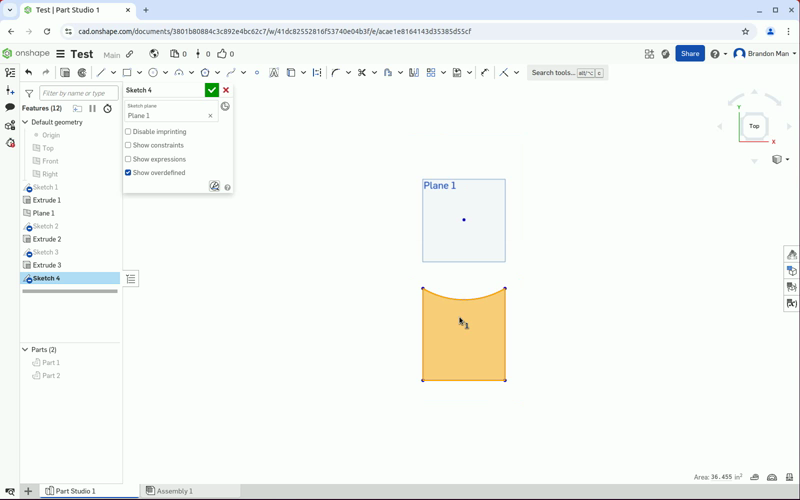
scroll(-6)
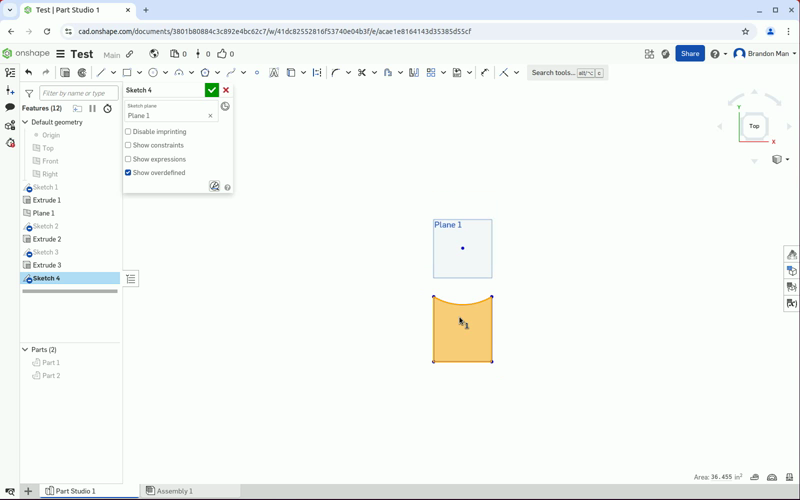
scroll(-6)
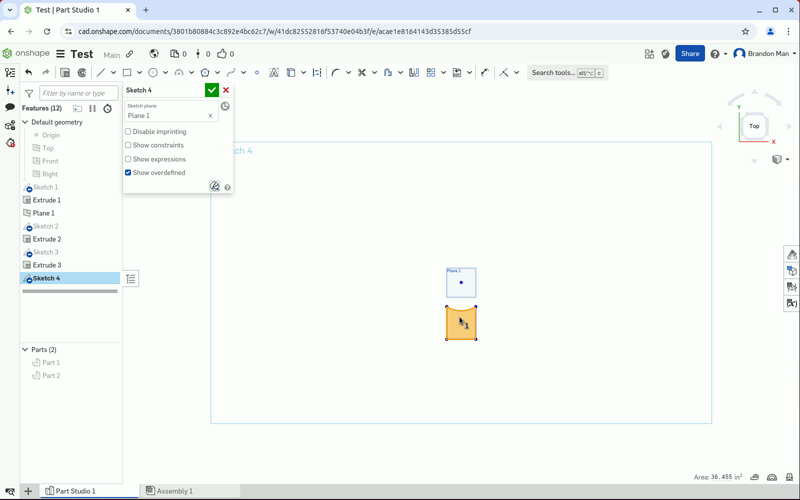
mouse_move(73, 352)
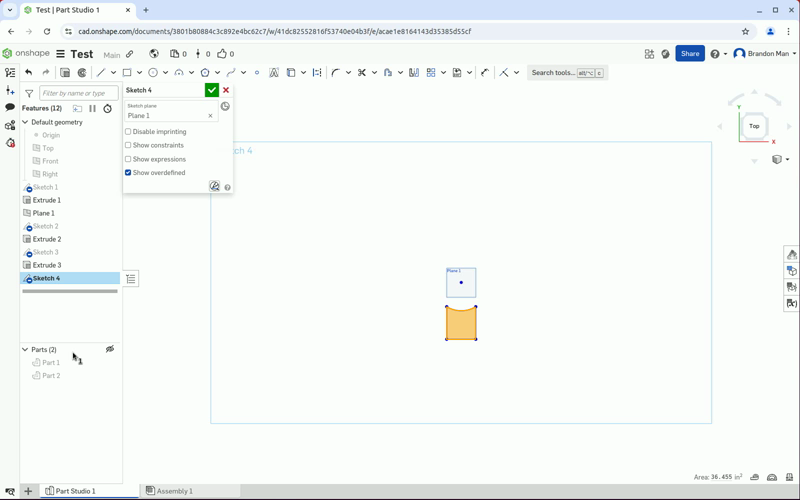
key(shift+y)
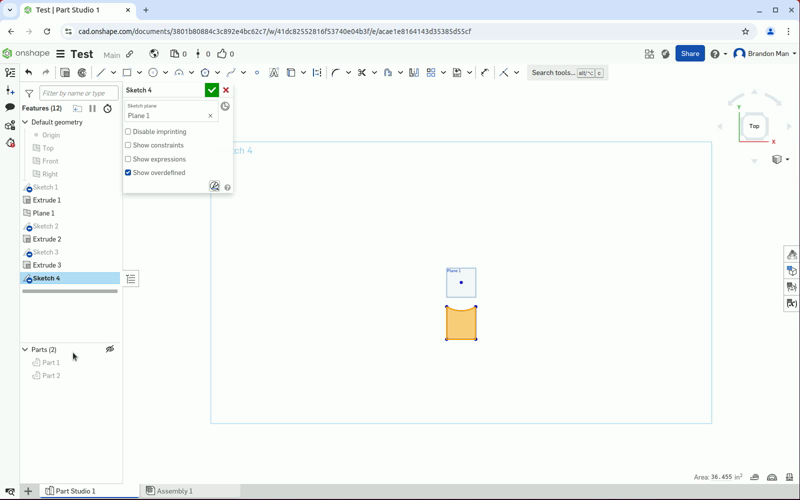
key(shift+e)
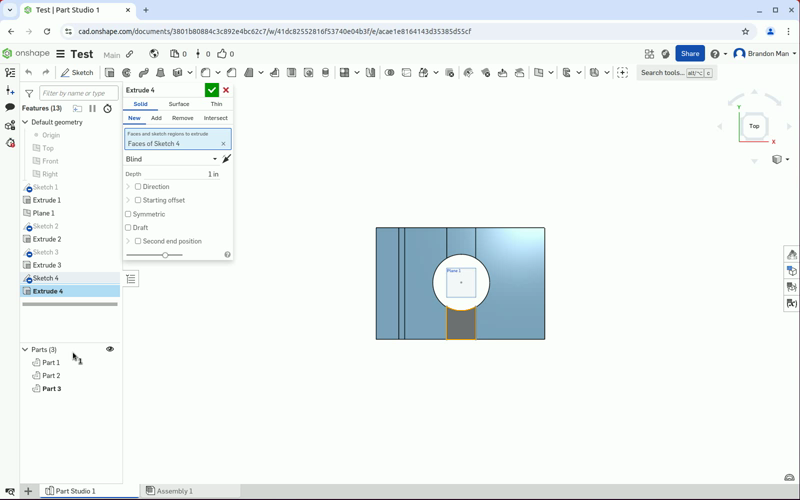
mouse_move(143, 106)
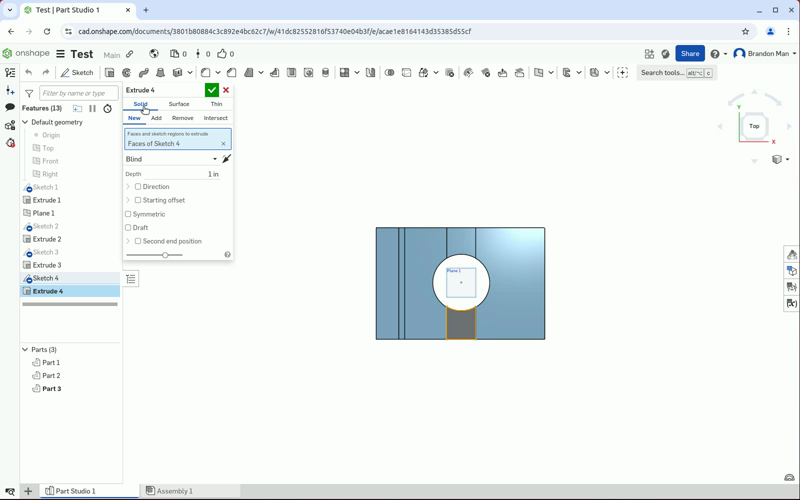
click(143, 106)
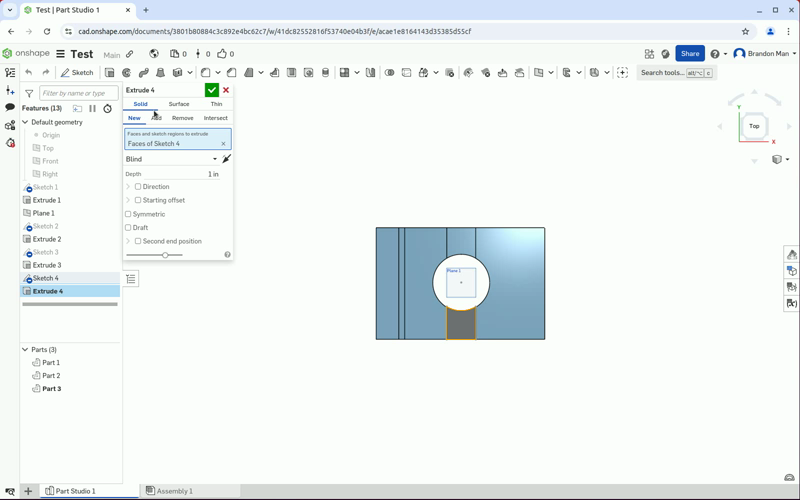
mouse_move(186, 120)
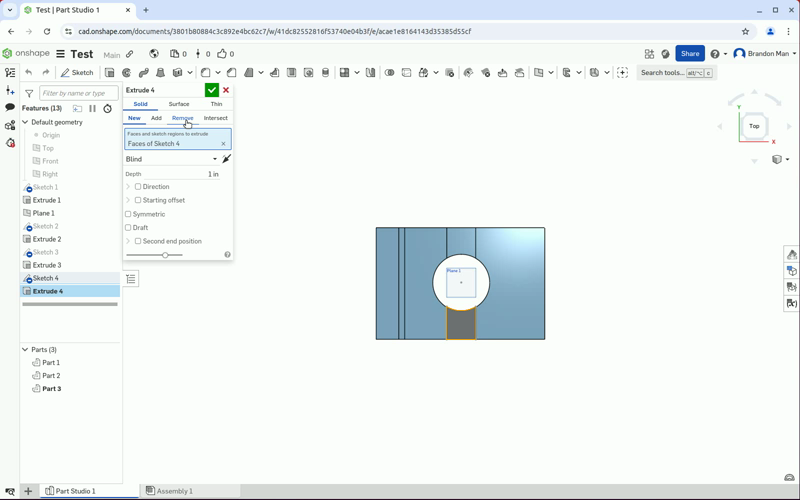
click(186, 120)
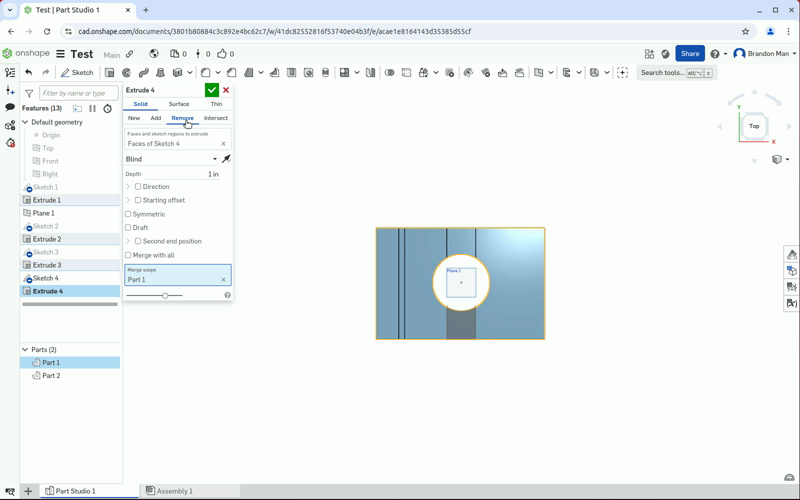
key(tab, 4)
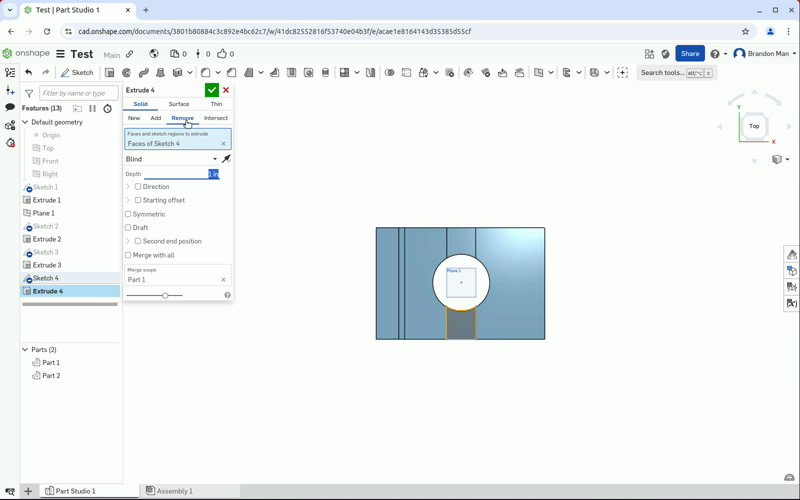
text(2.889)
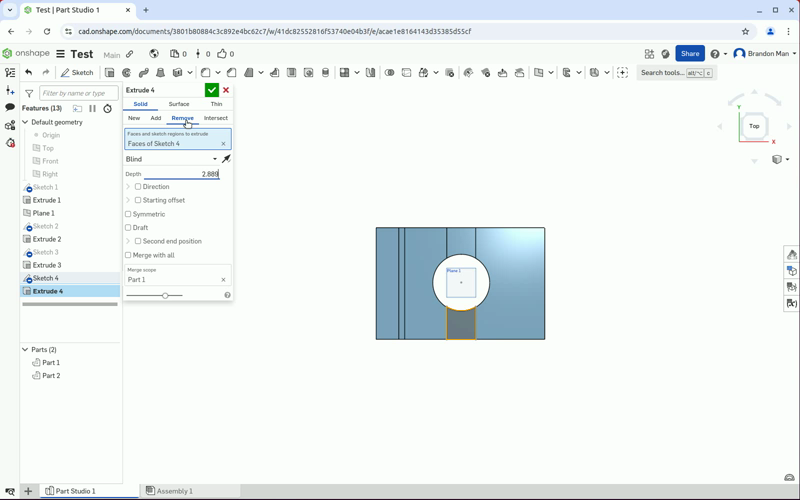
key(tab, 6)
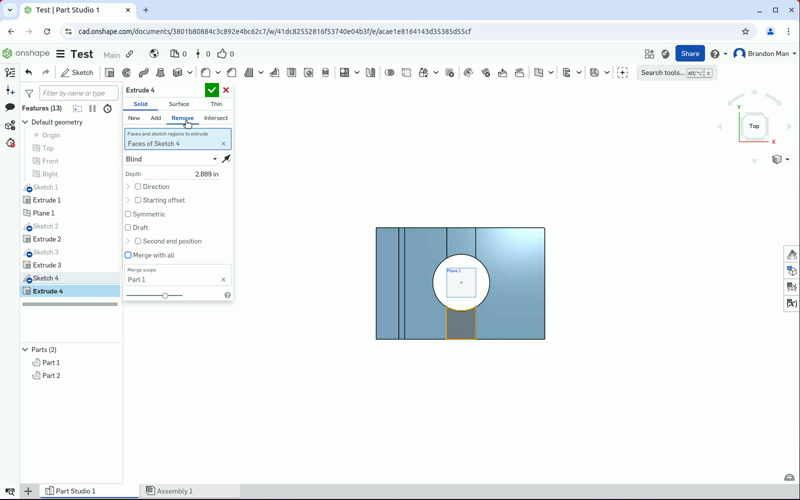
key(space)
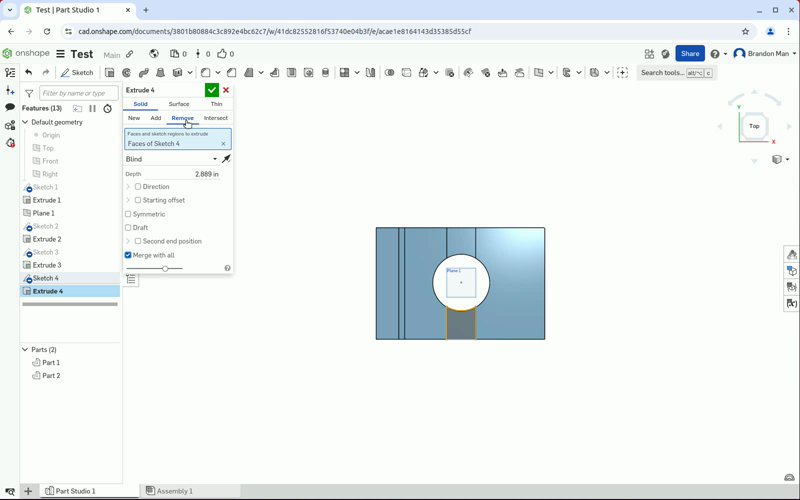
key(enter)
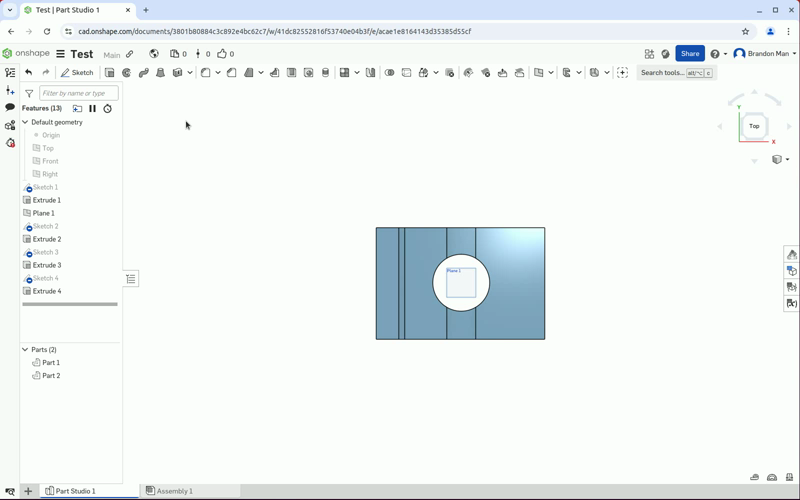
key(shift+h)
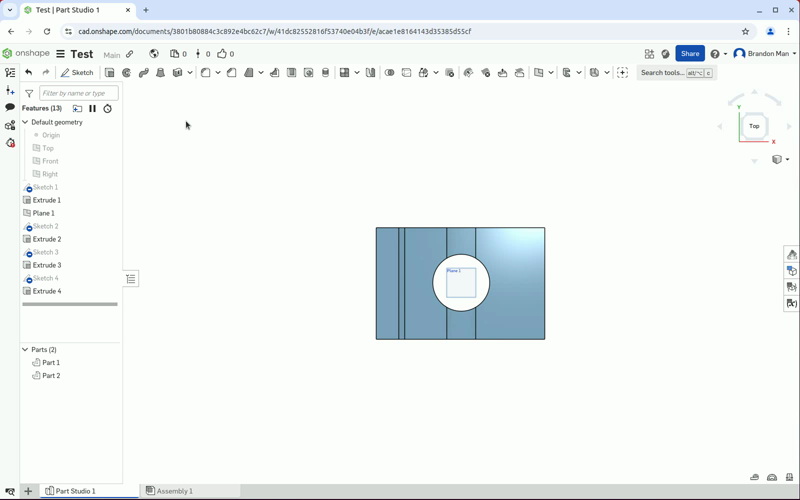
key(shift+h)
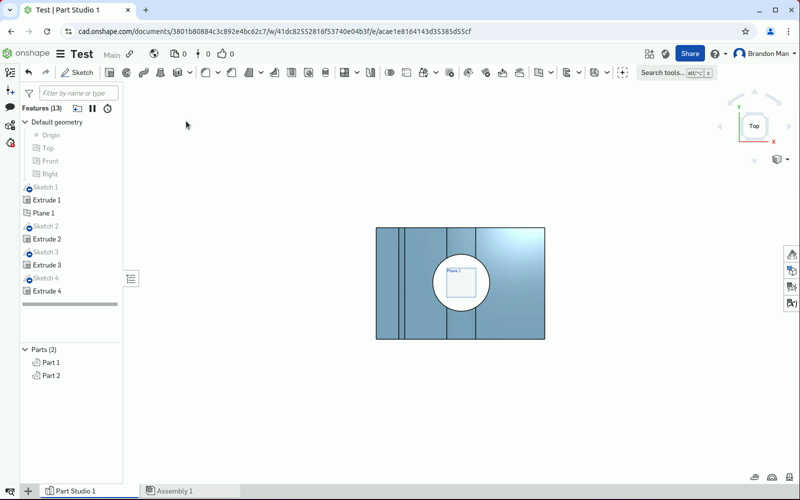
key(shift+7)
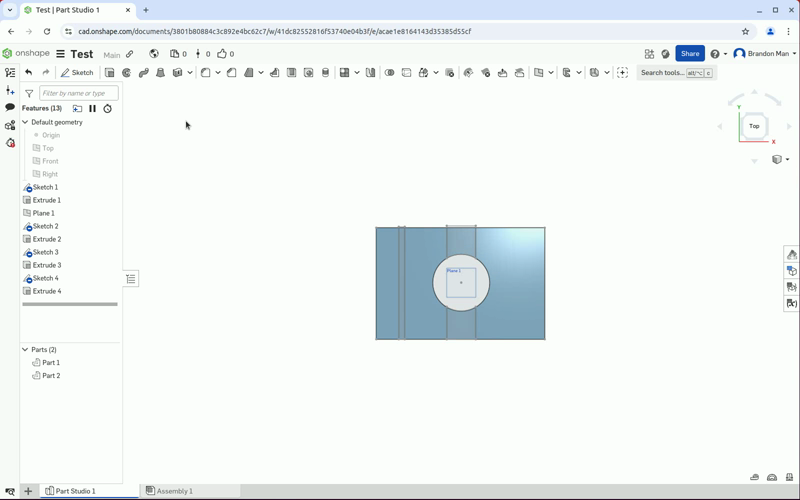
key(up, 3)
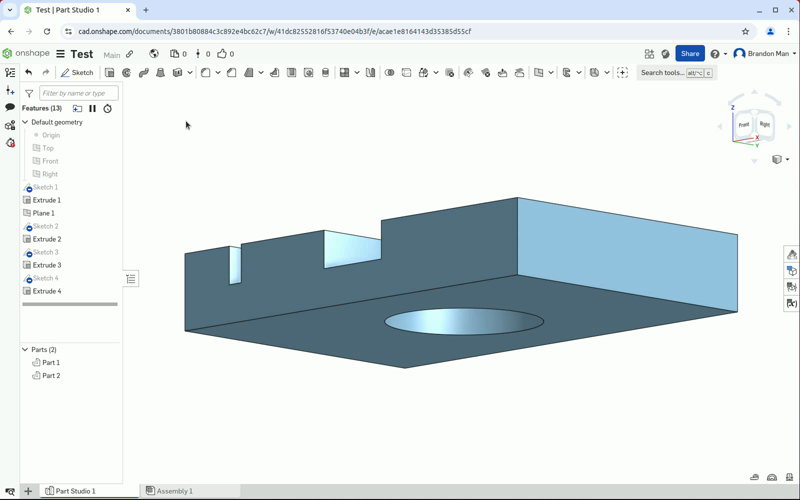
key(left, 3)
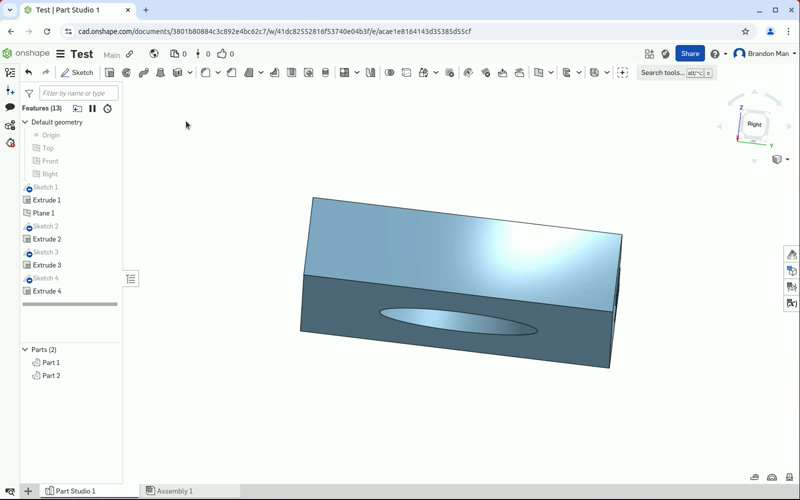
key(right, 3)
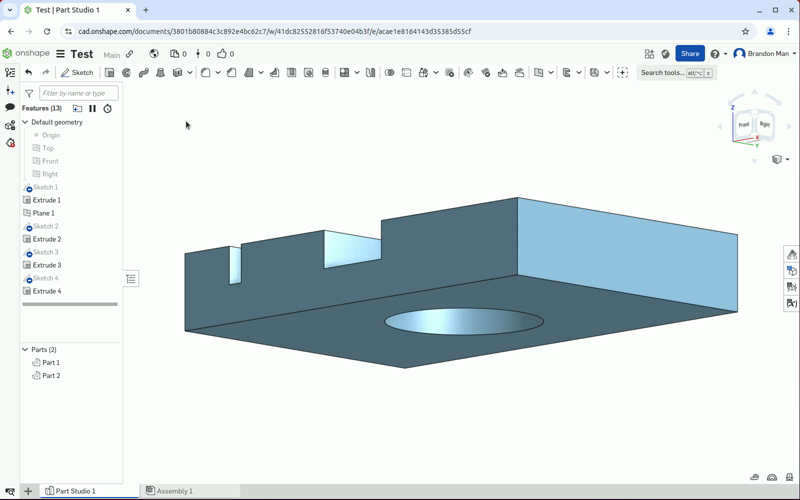
key(down, 3)
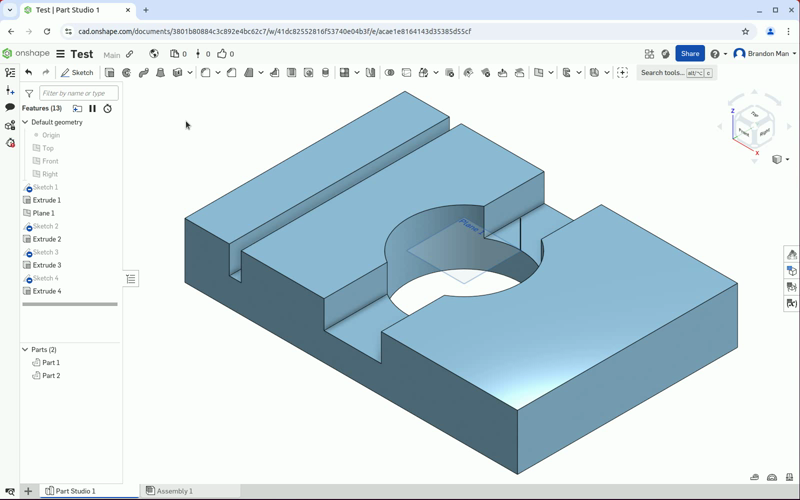
mouse_move(73, 189)
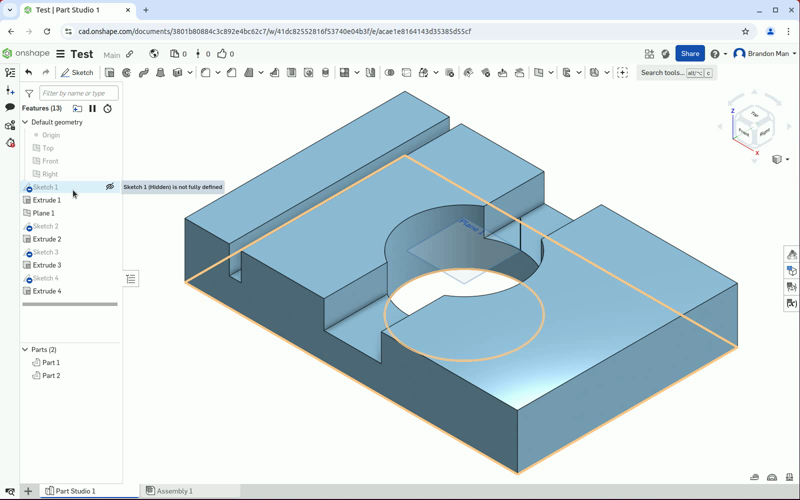
click(73, 189)